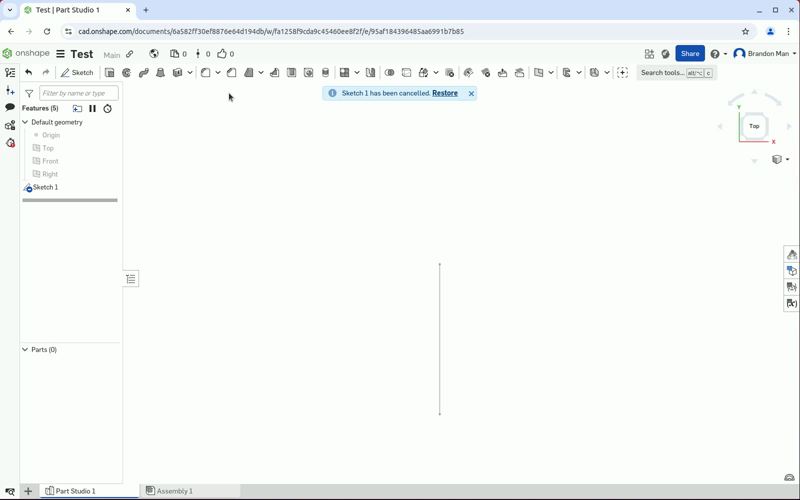
key(shift+h)
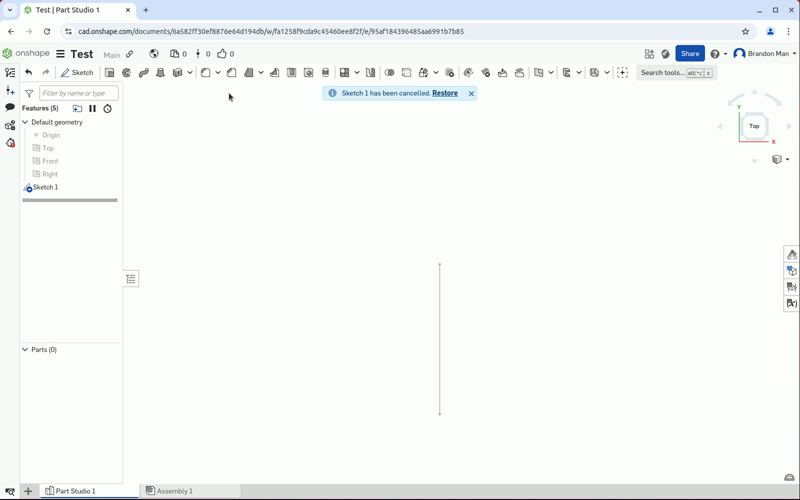
key(shift+s)
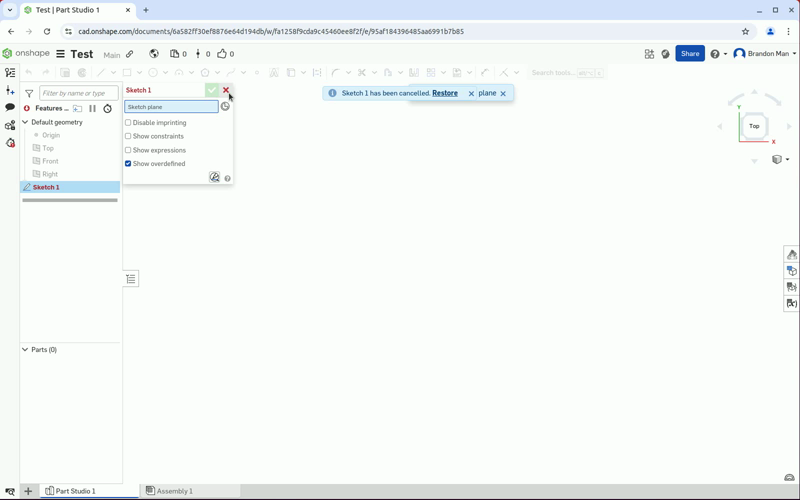
mouse_move(73, 150)
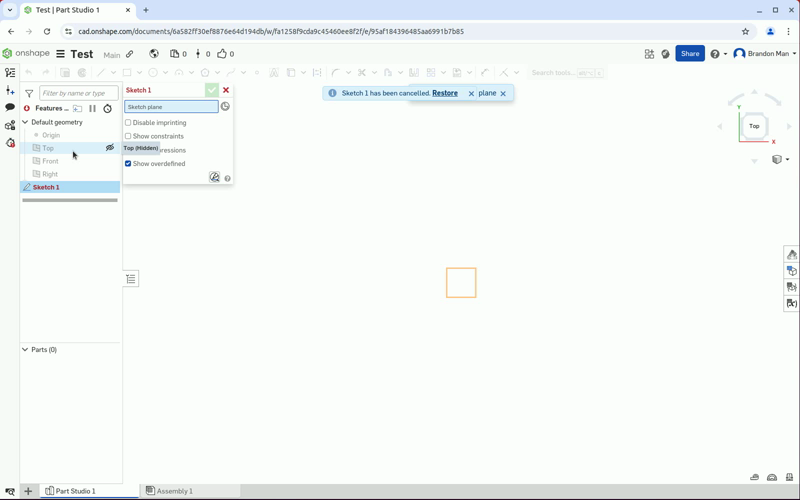
click(73, 150)
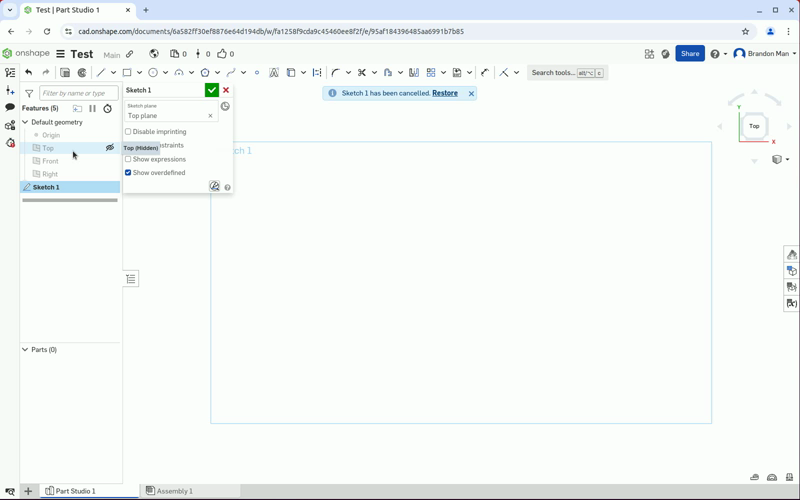
mouse_move(73, 352)
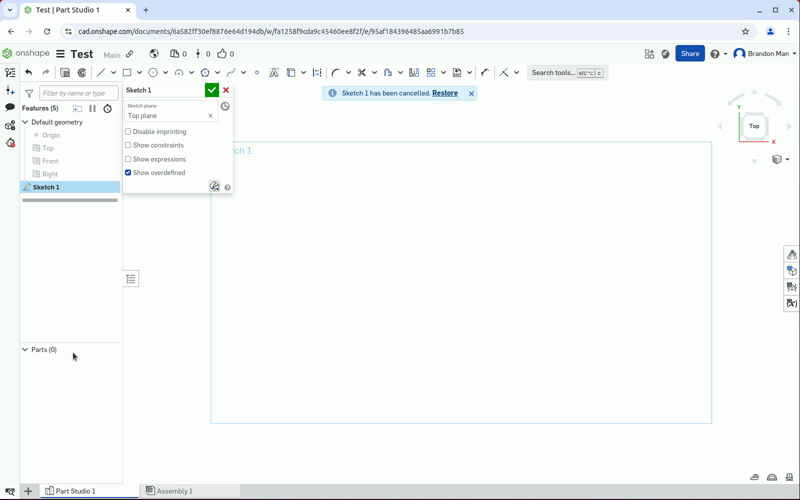
key(y)
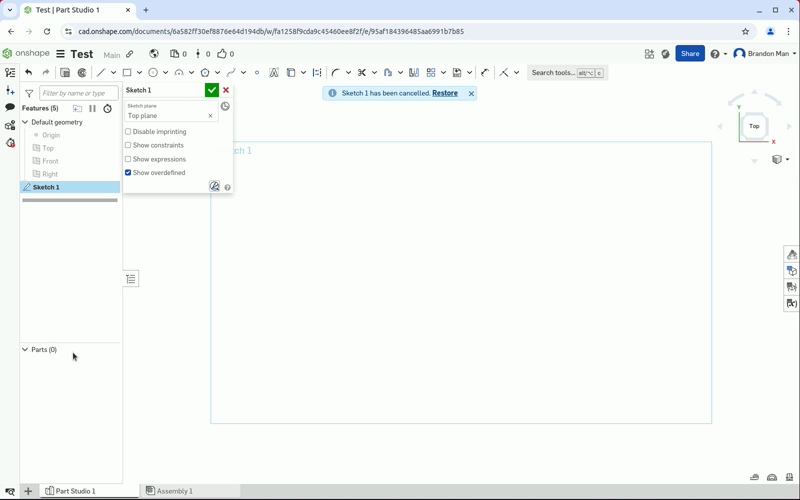
key(l)
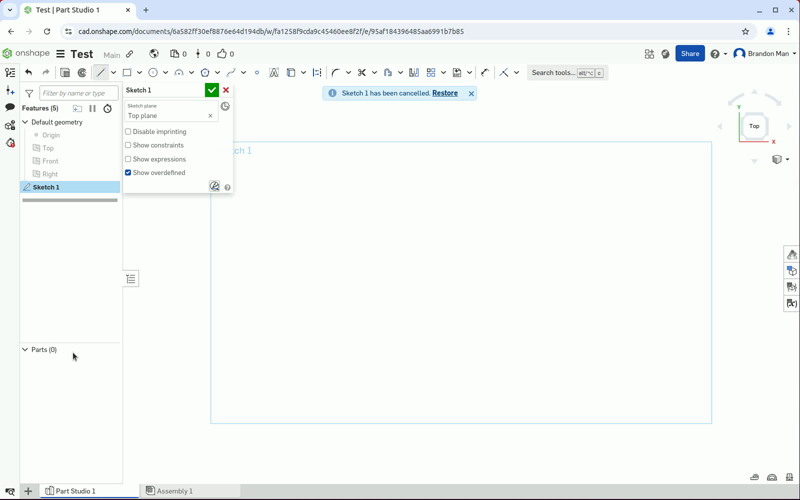
key_down(shift)
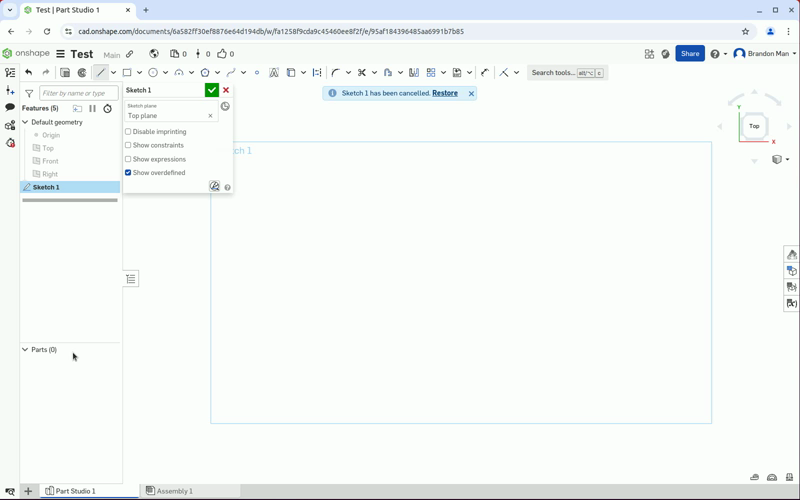
mouse_move(348, 339)
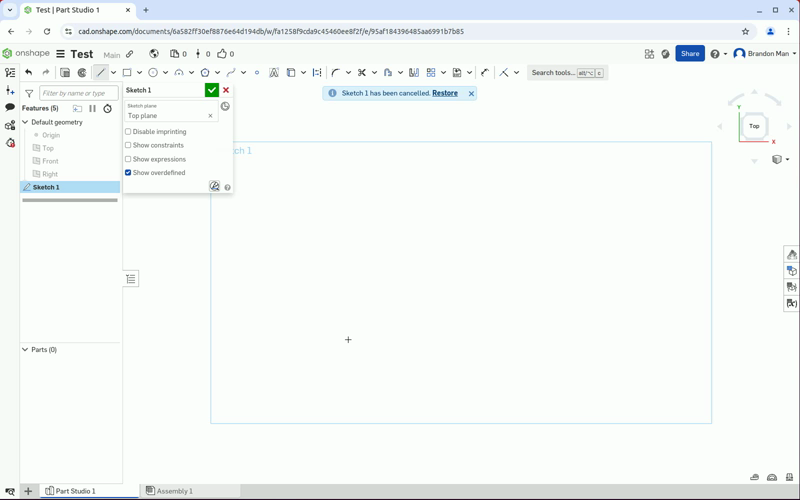
click(348, 339)
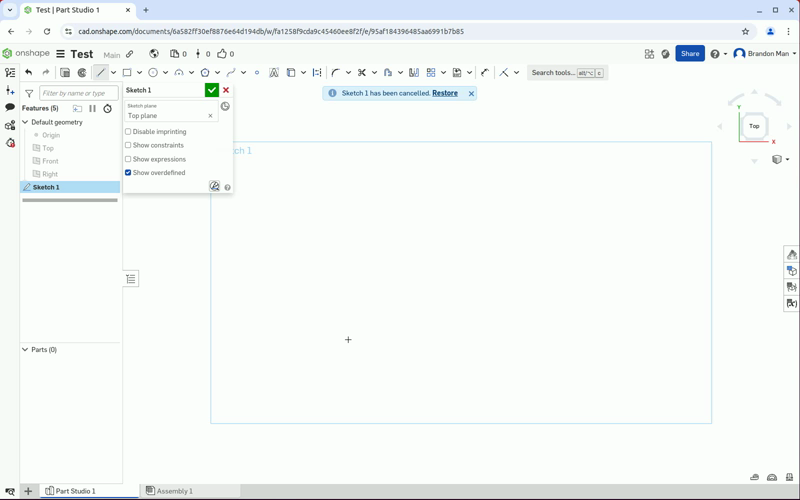
key_up(shift)
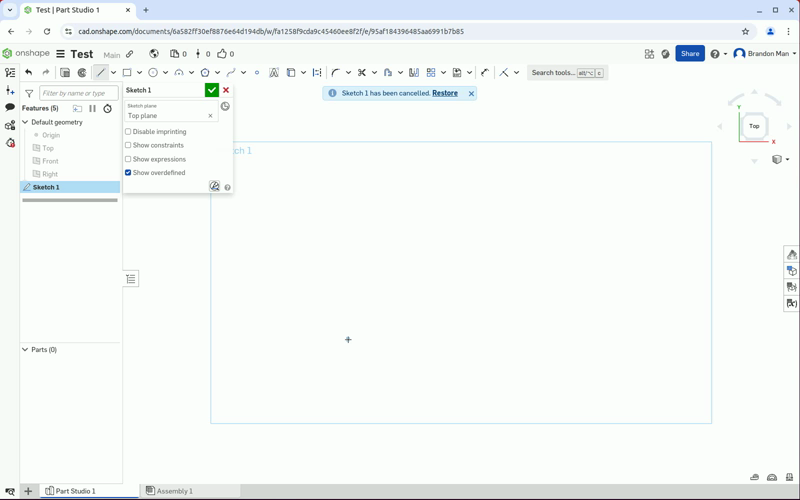
key_down(shift)
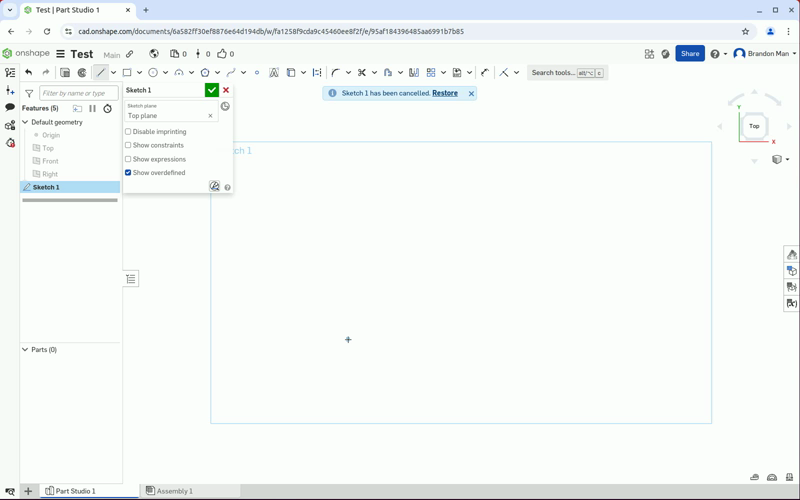
mouse_move(460, 339)
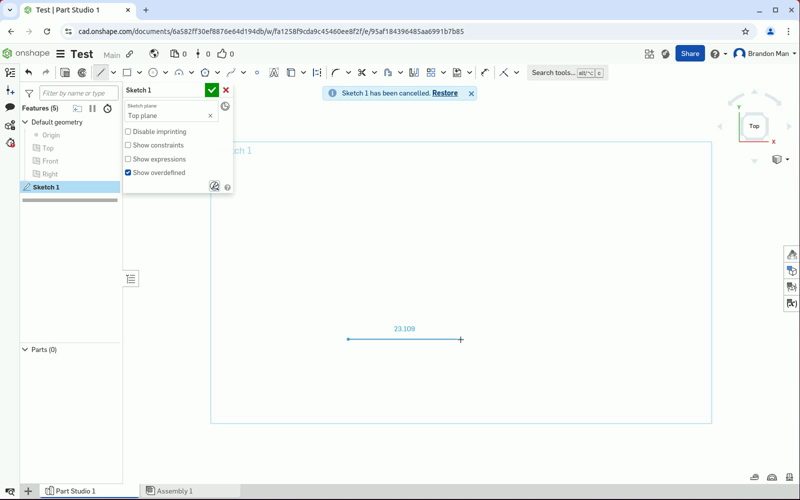
click(460, 339)
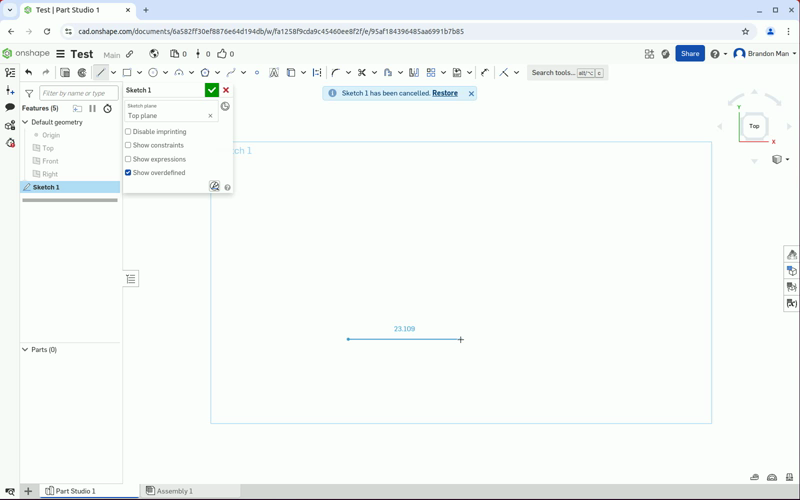
key_up(shift)
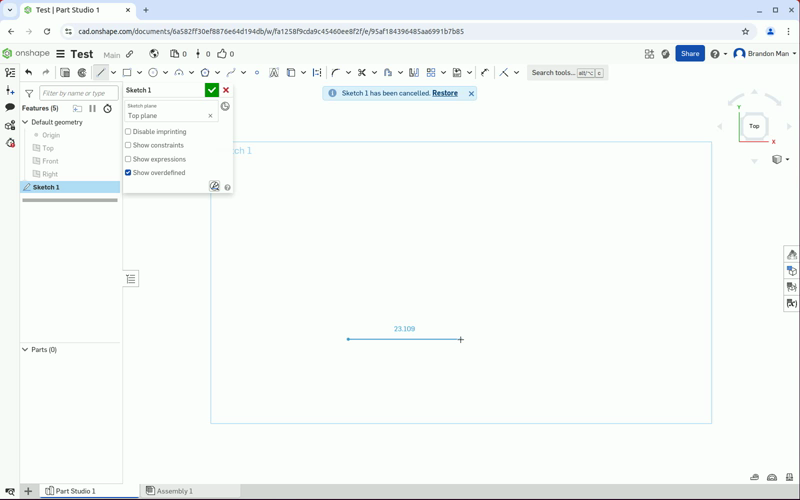
key_down(shift)
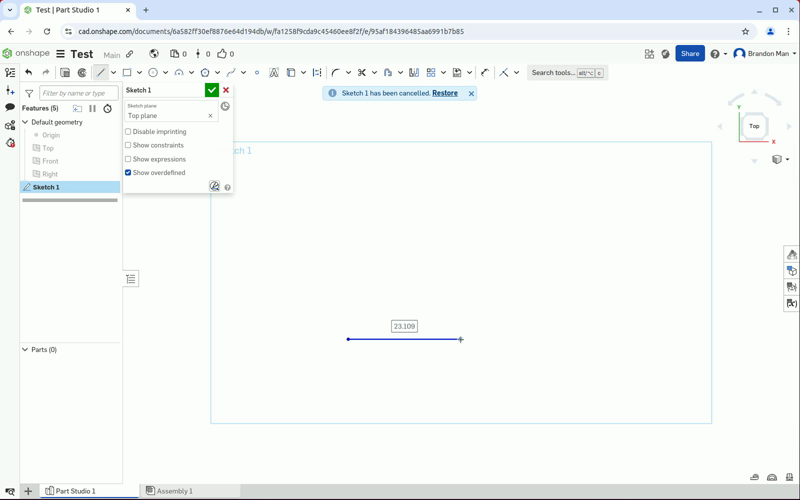
mouse_move(490, 339)
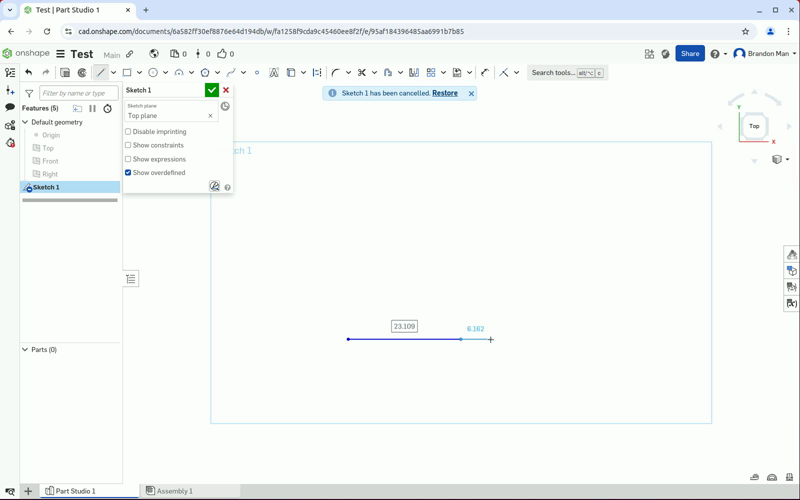
mouse_move(460, 282)
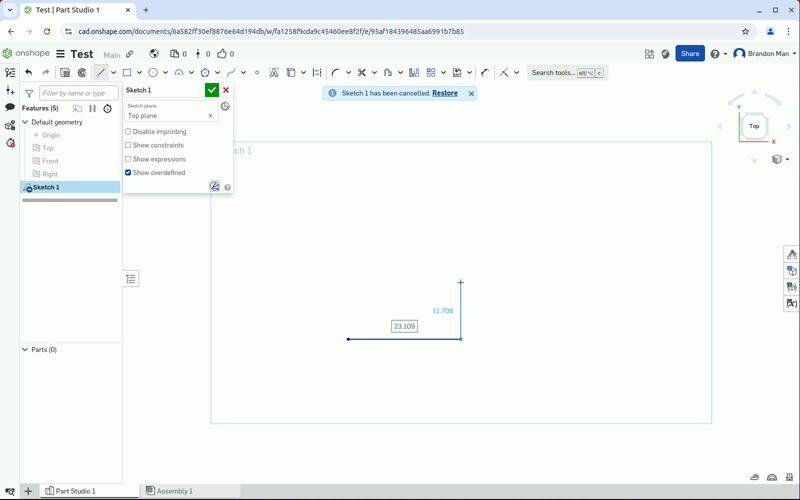
click(460, 282)
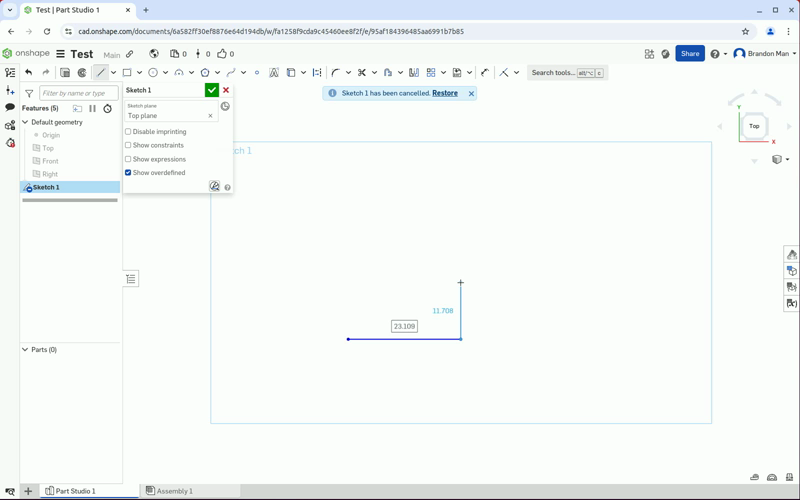
key_up(shift)
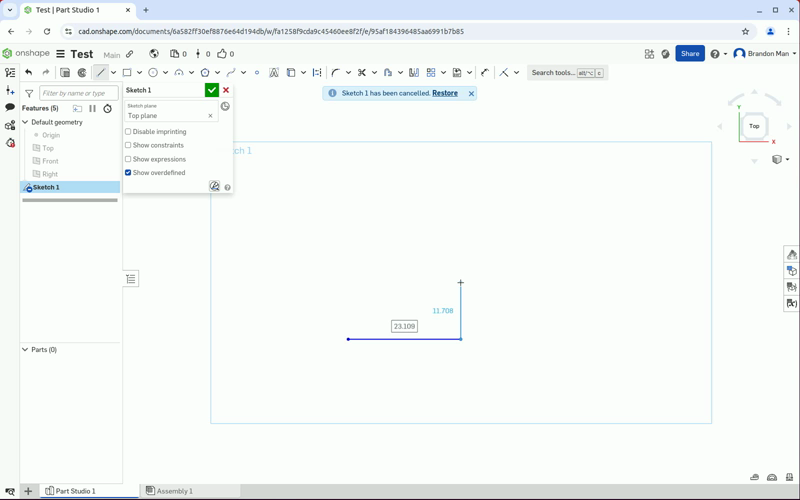
key_down(shift)
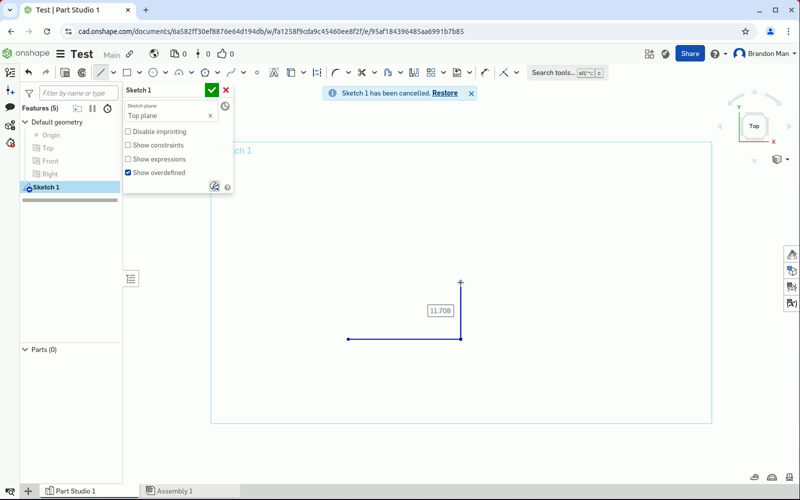
mouse_move(348, 282)
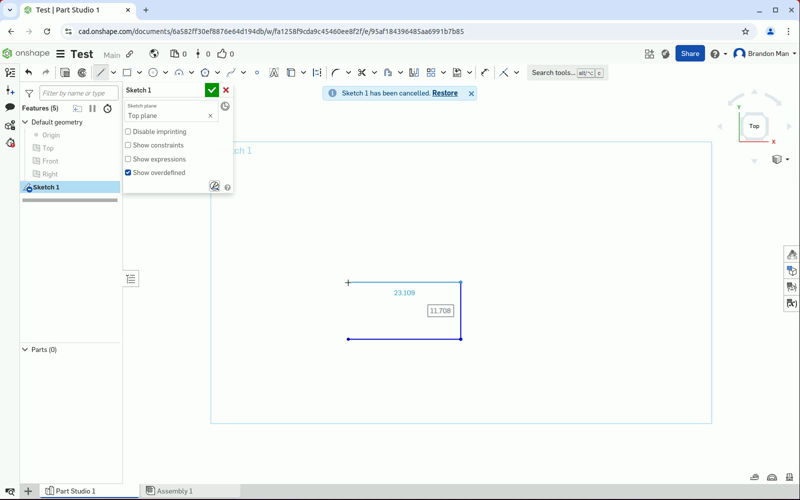
click(348, 282)
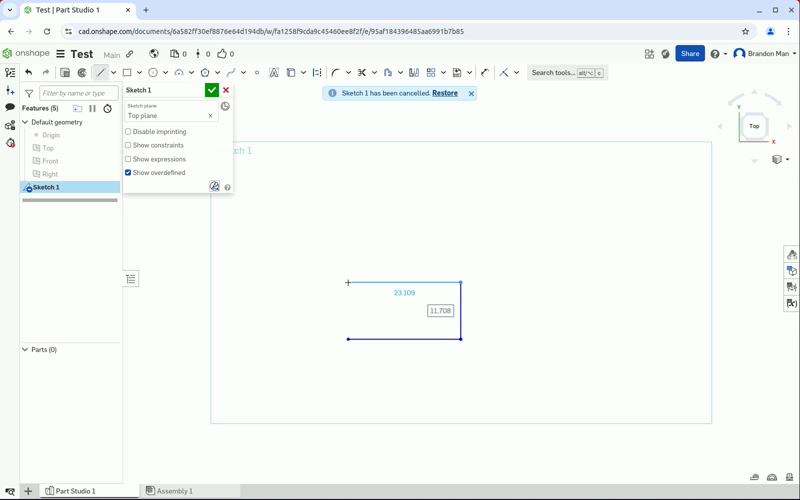
key_up(shift)
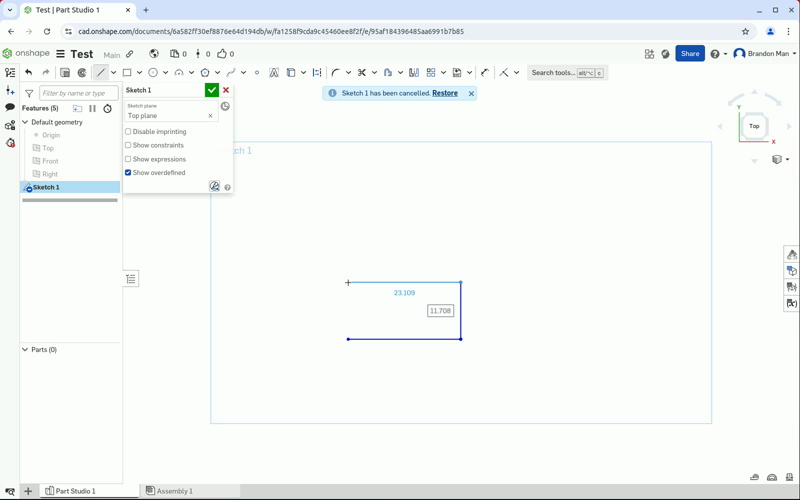
mouse_move(378, 282)
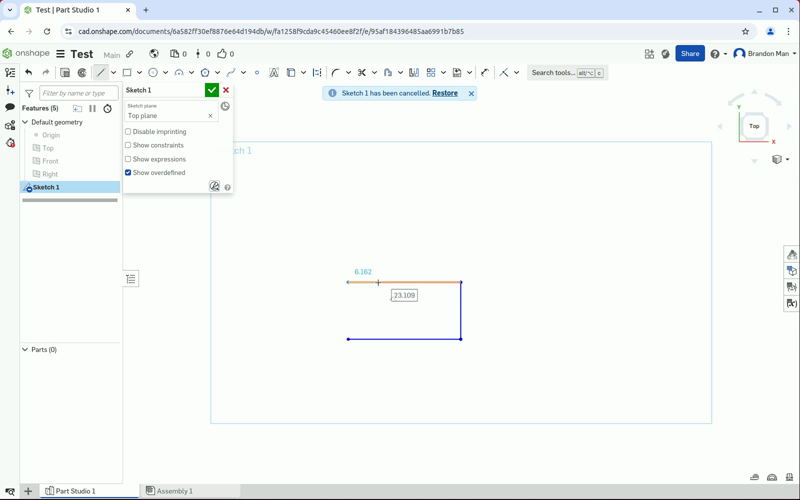
key_down(shift)
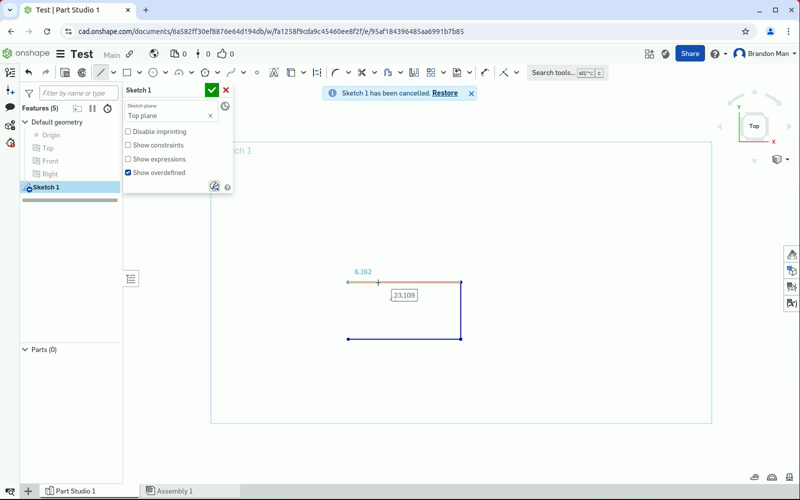
mouse_move(348, 339)
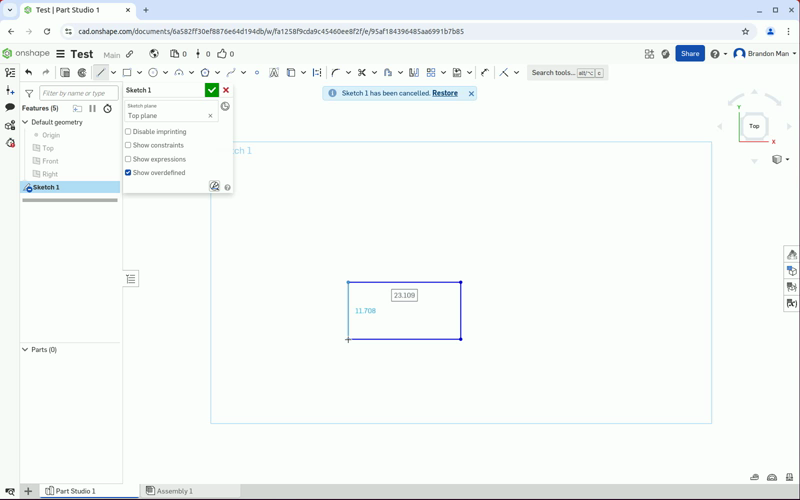
key_up(shift)
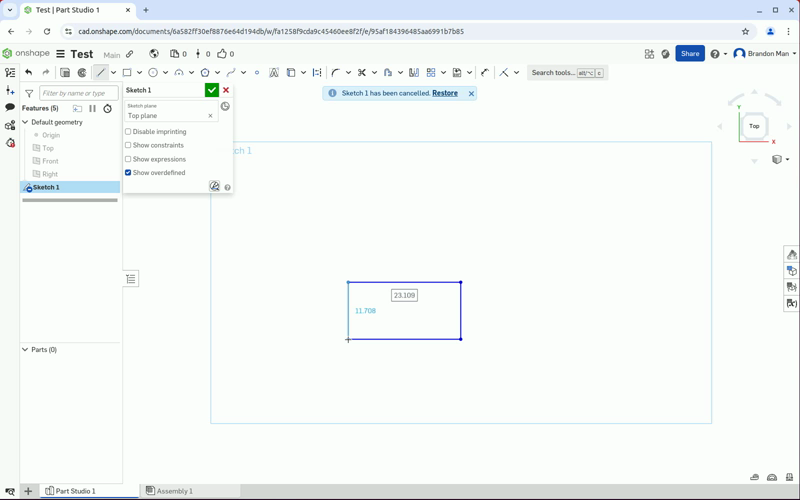
click(348, 339)
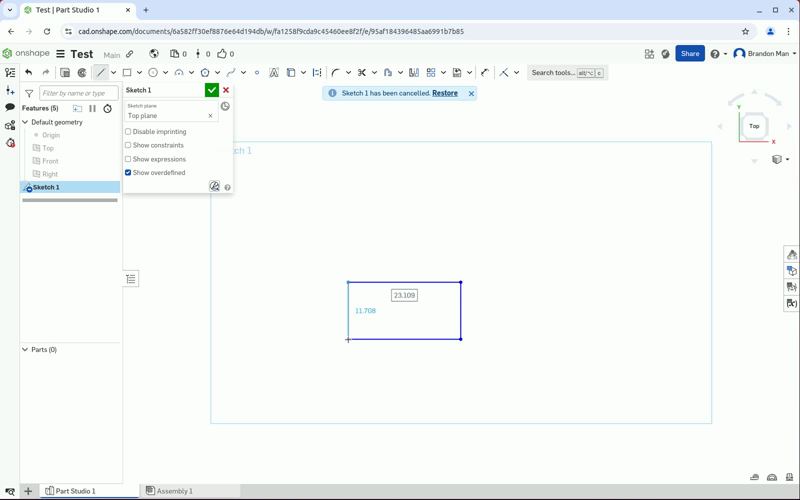
key(esc)
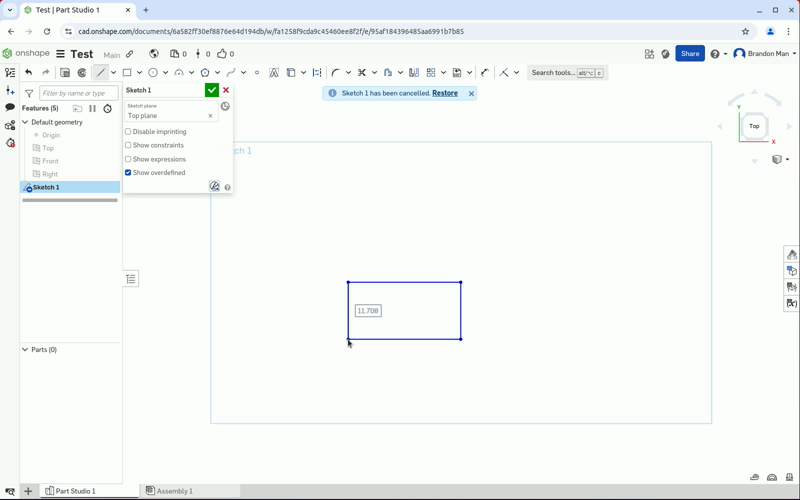
key(c)
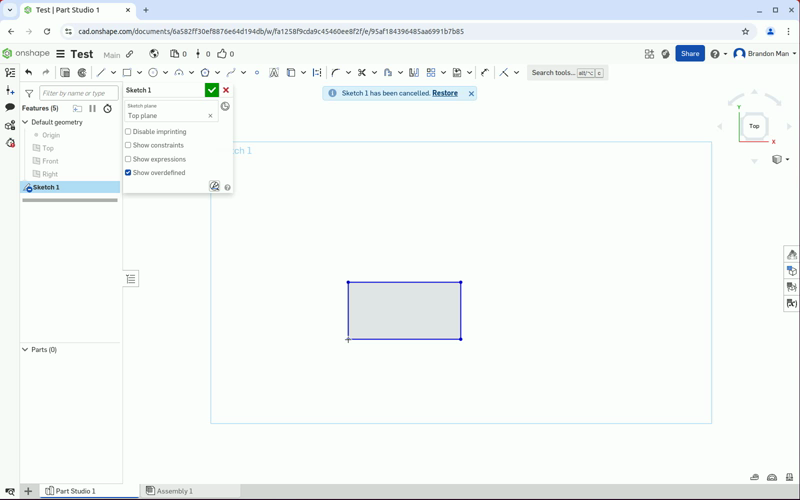
key_down(shift)
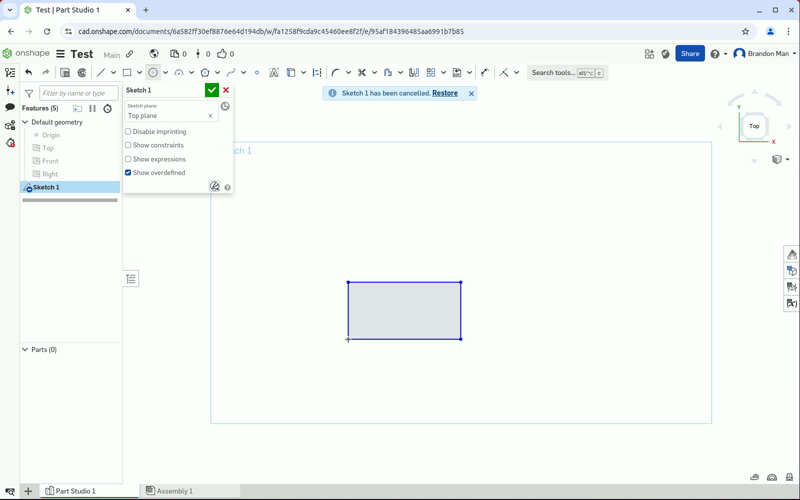
mouse_move(375, 312)
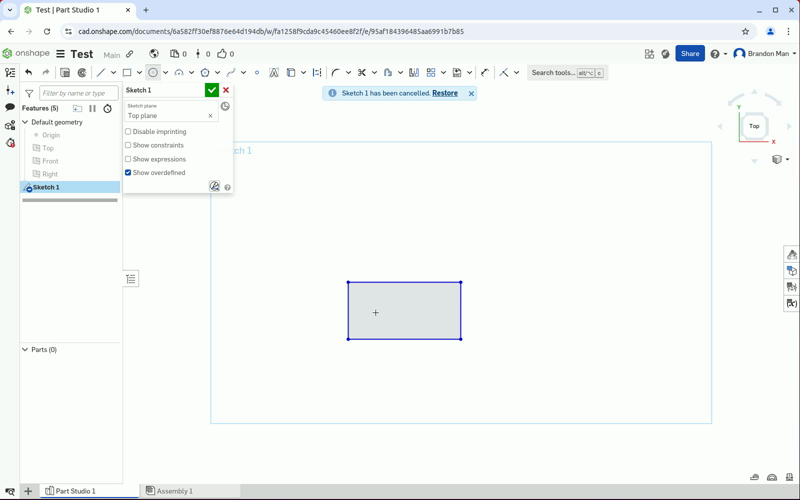
click(375, 312)
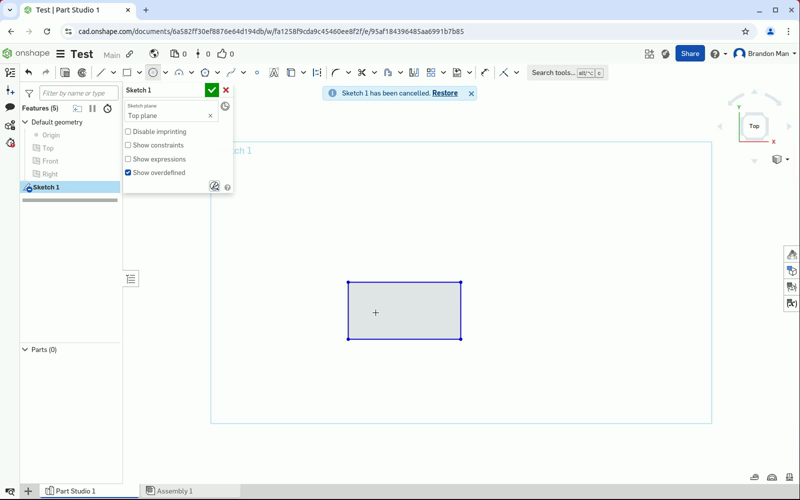
key_up(shift)
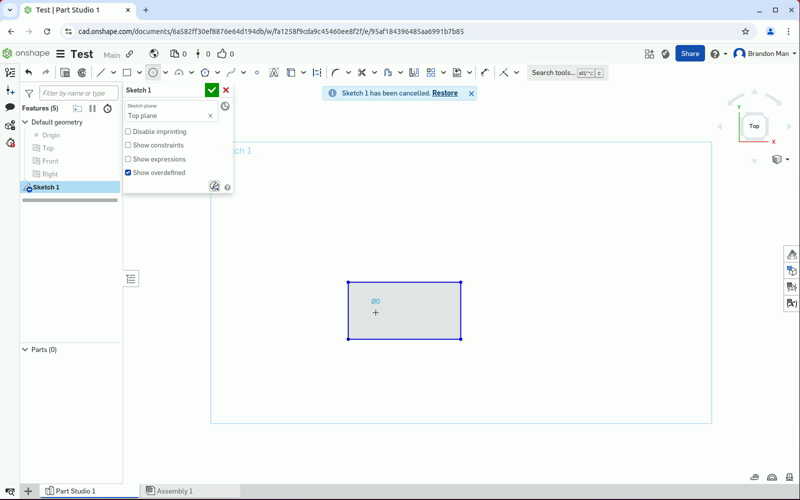
mouse_move(393, 312)
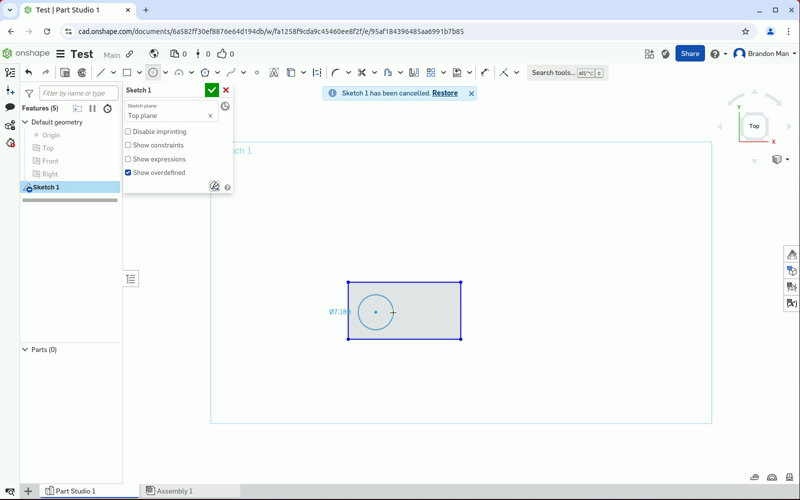
click(393, 312)
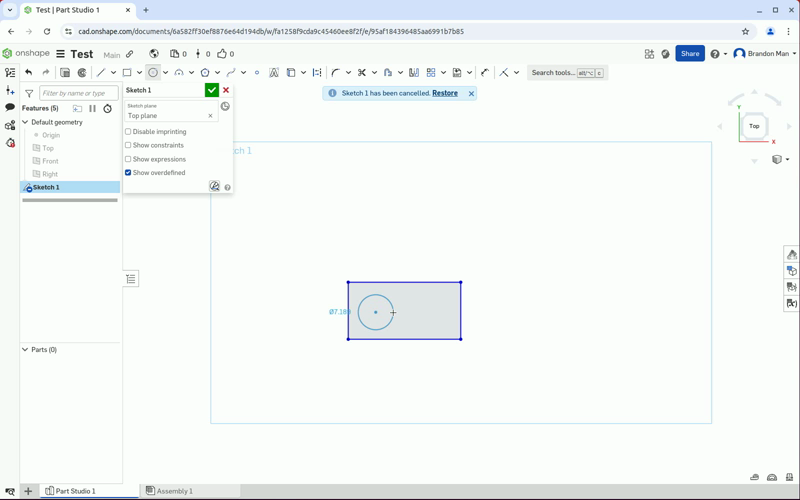
key(esc)
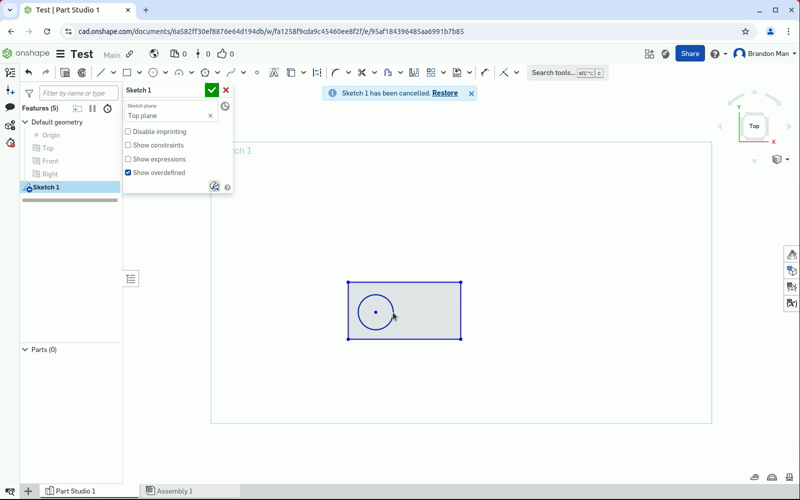
key(c)
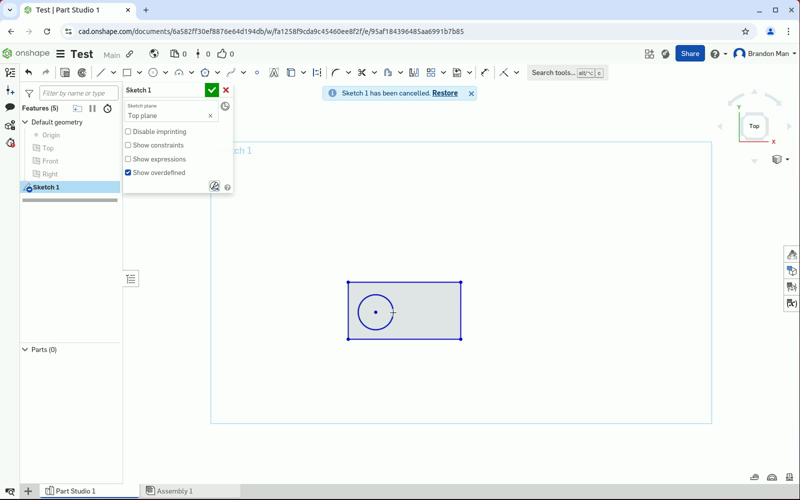
key_down(shift)
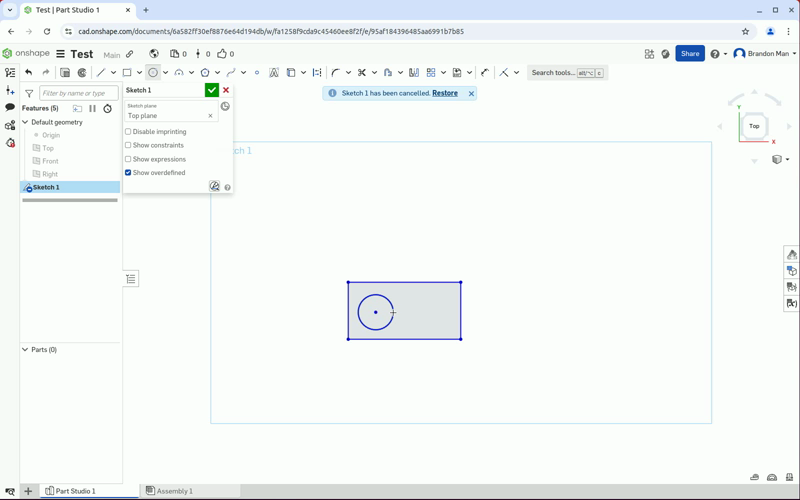
mouse_move(433, 312)
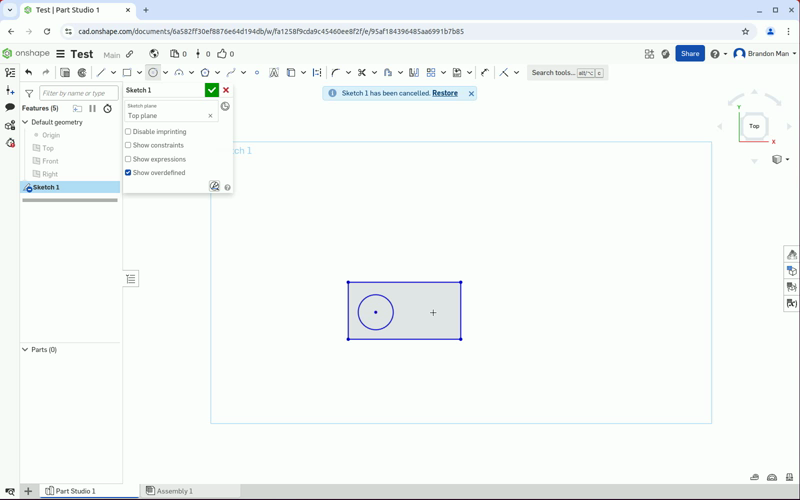
click(433, 312)
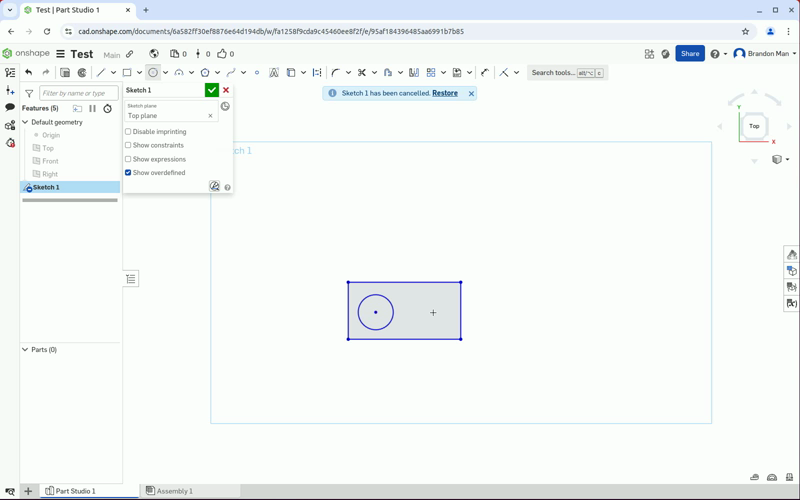
key_up(shift)
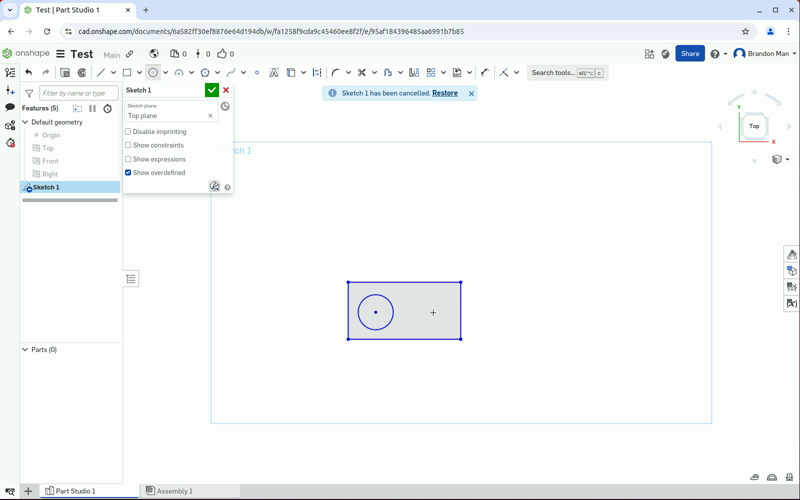
mouse_move(451, 312)
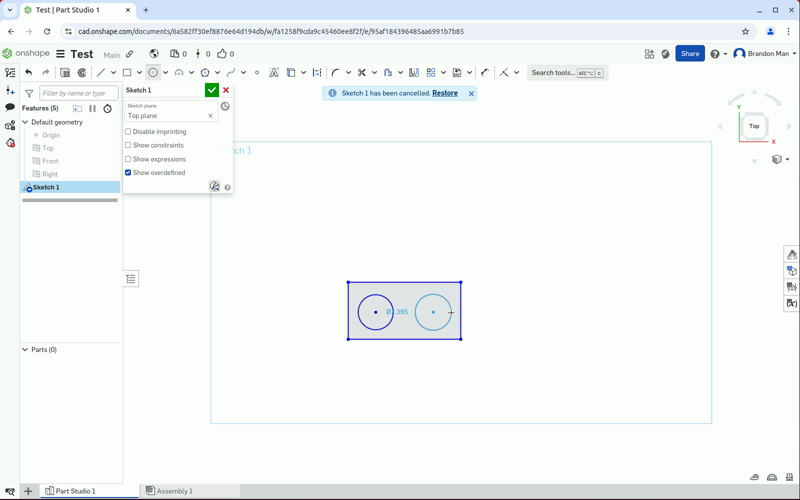
click(451, 312)
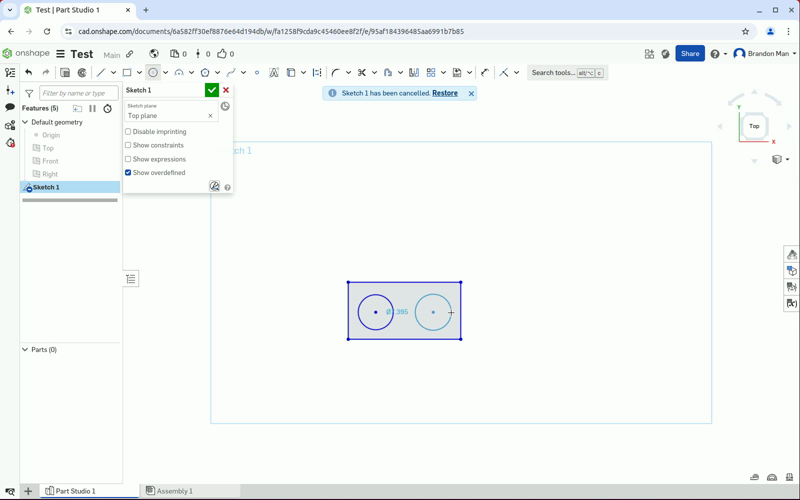
key(esc)
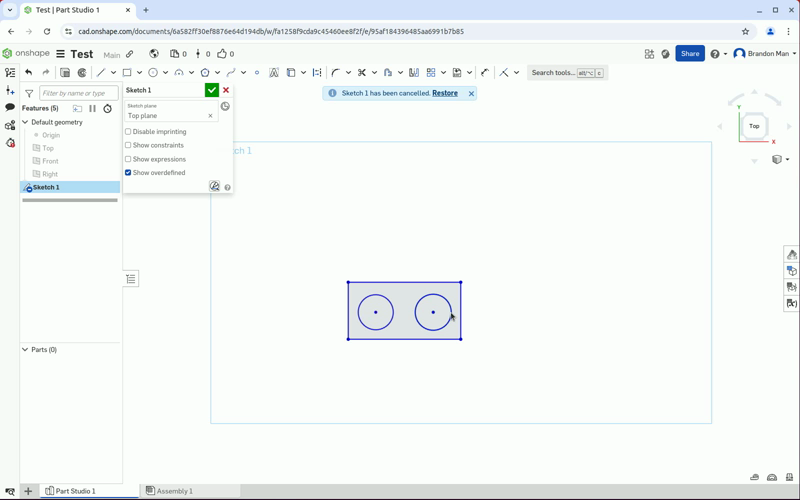
mouse_move(353, 303)
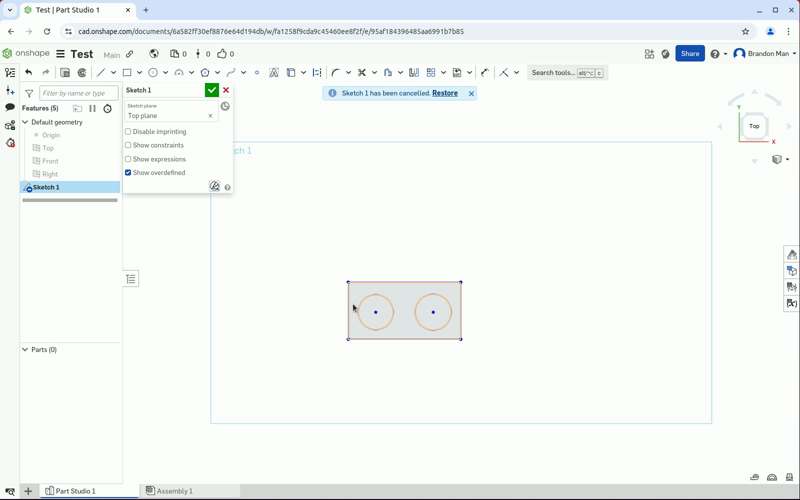
click(353, 303)
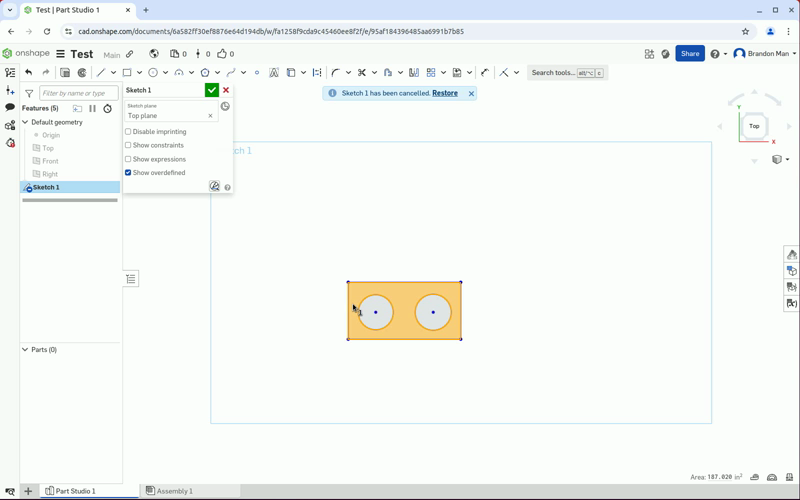
mouse_move(73, 352)
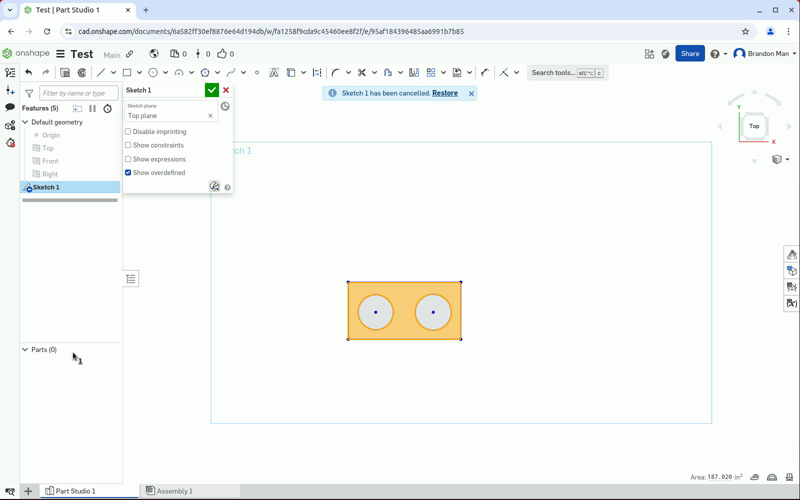
key(shift+y)
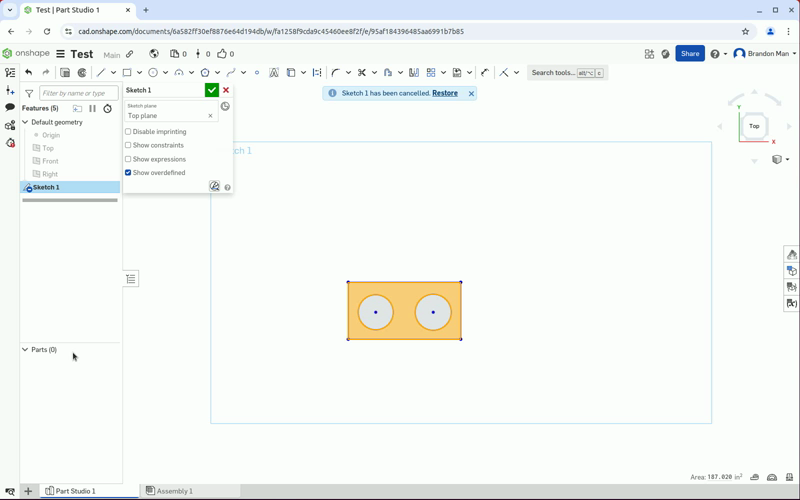
key(shift+e)
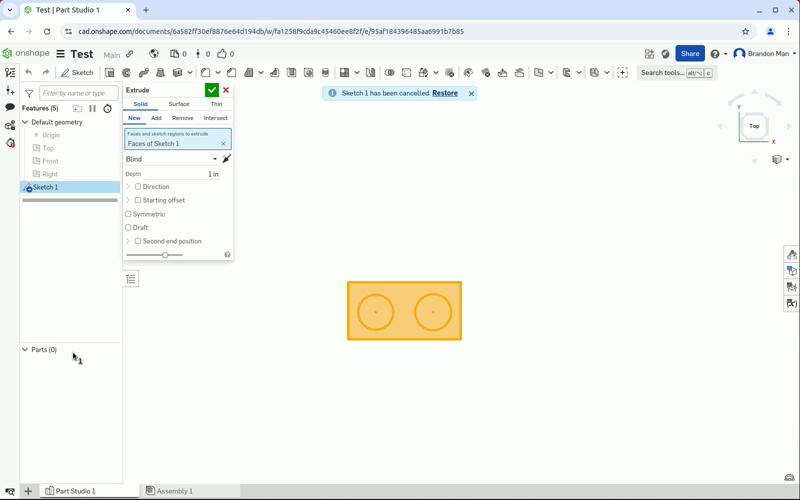
mouse_move(143, 106)
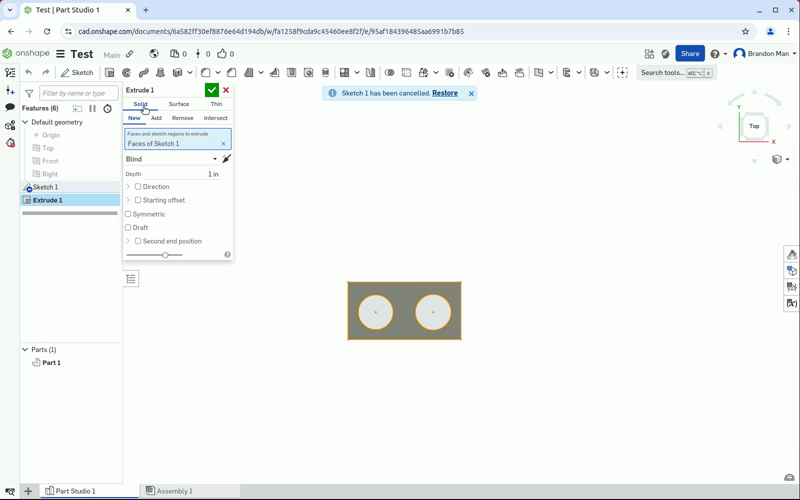
click(143, 106)
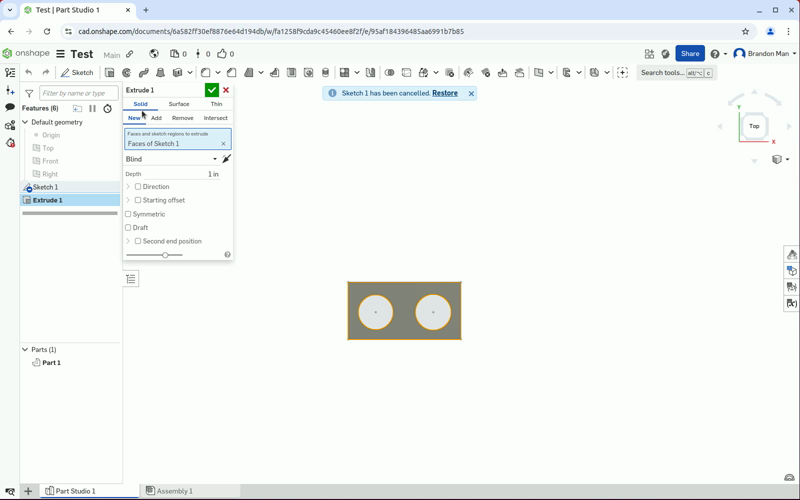
mouse_move(137, 120)
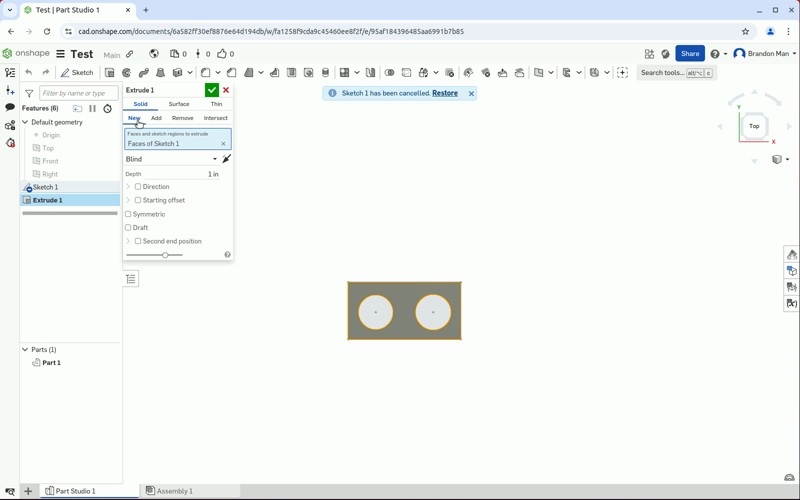
click(137, 120)
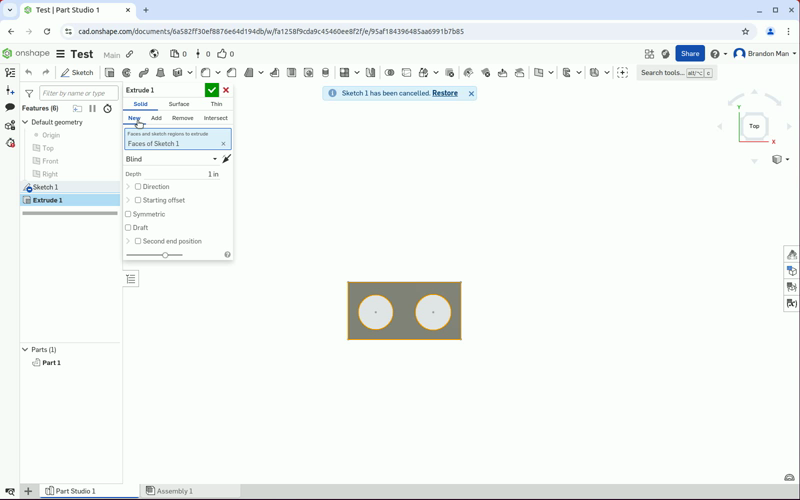
key(tab, 4)
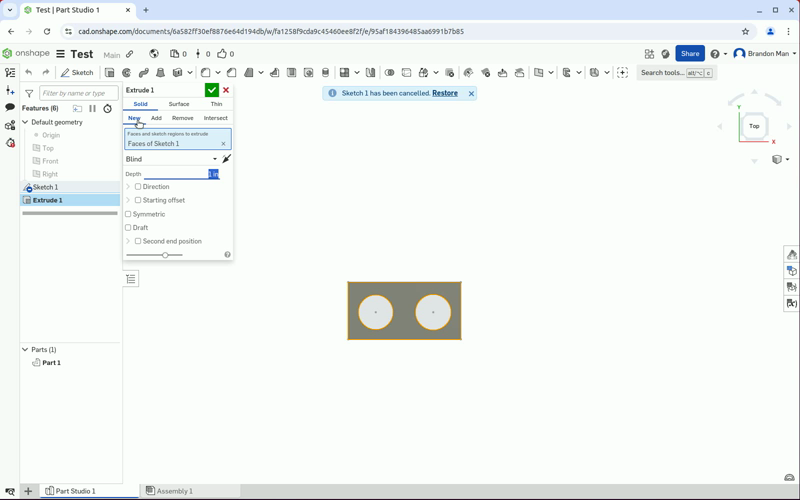
text(13.961)
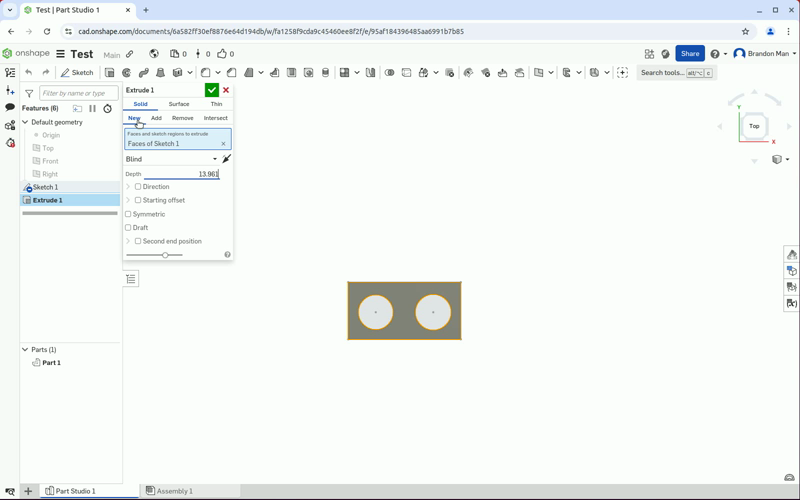
key(enter)
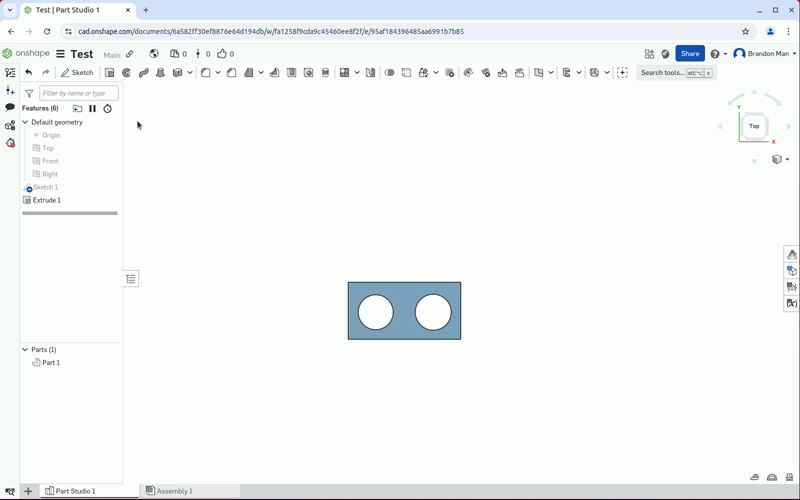
key(shift+h)
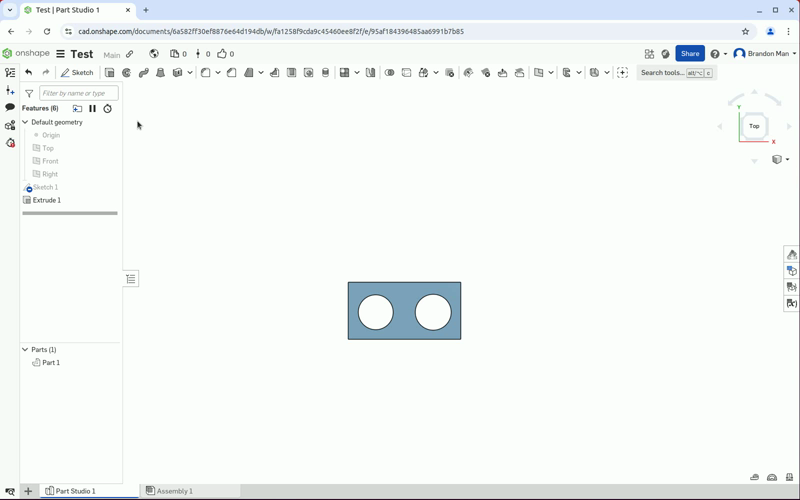
key(shift+h)
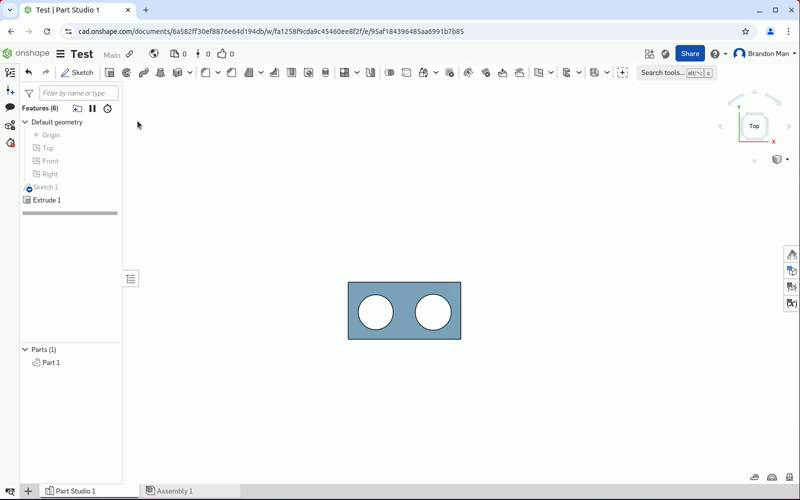
mouse_move(73, 189)
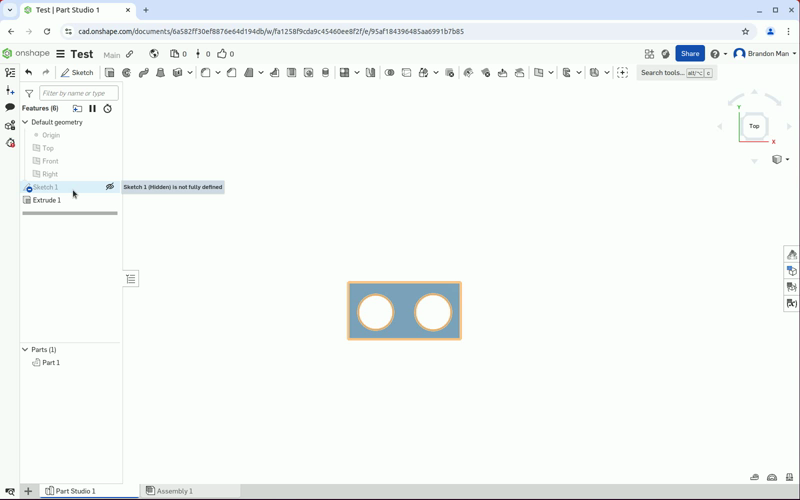
click(73, 189)
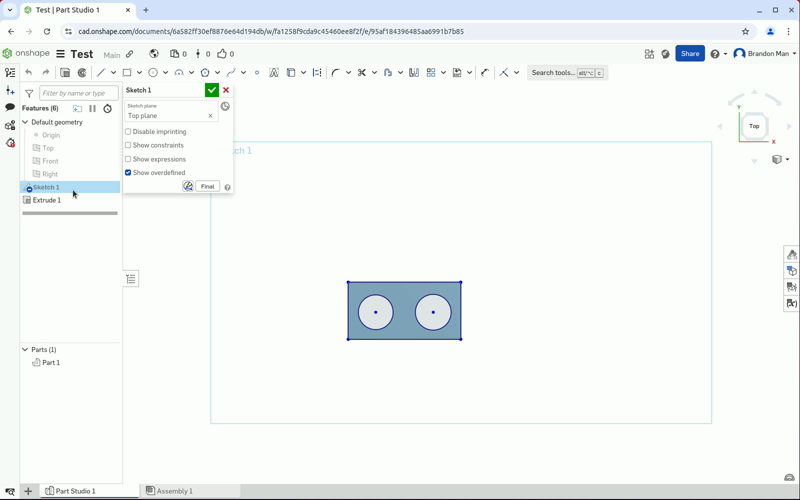
mouse_move(229, 92)
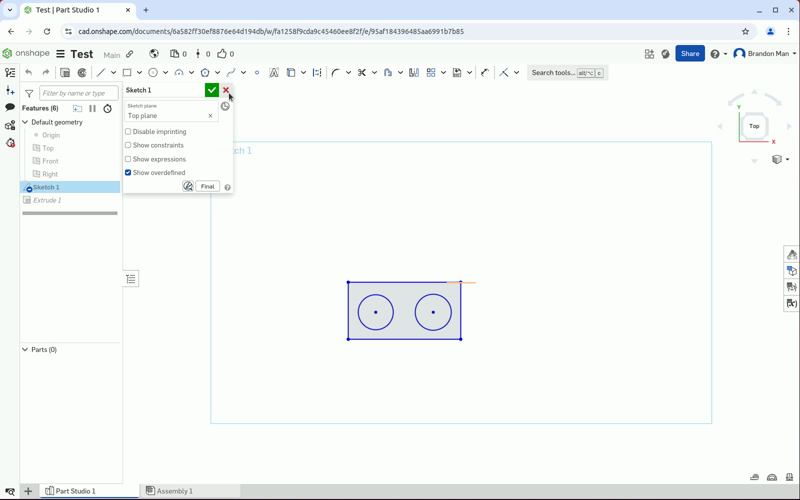
click(229, 92)
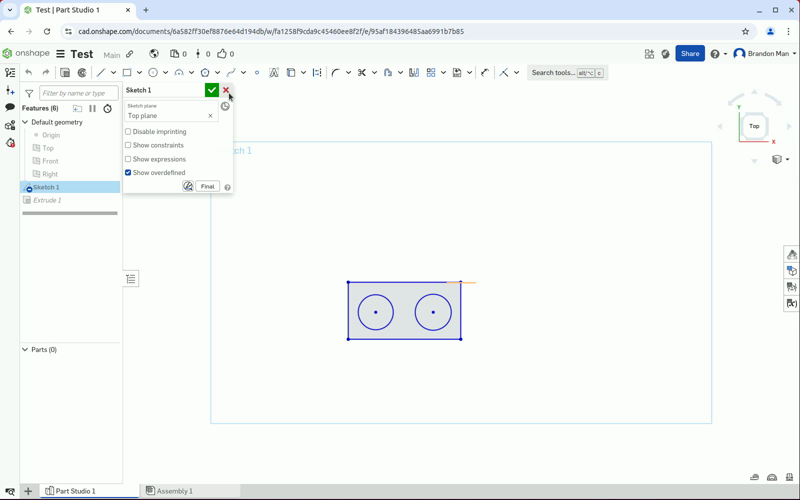
key(shift+s)
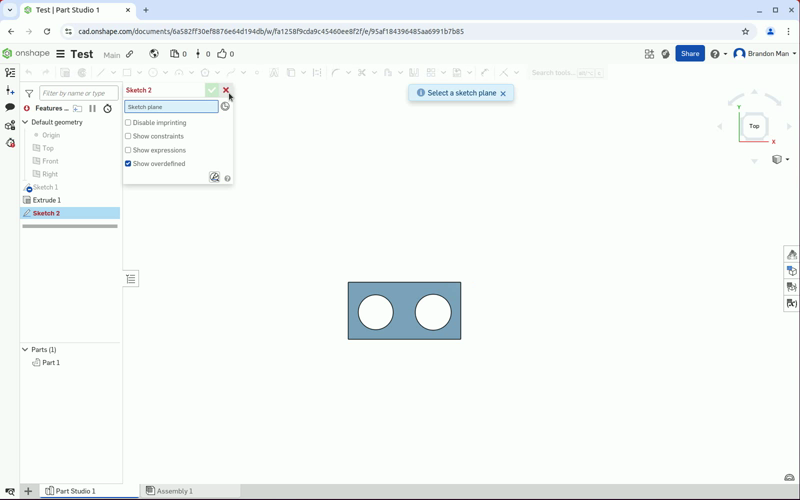
mouse_move(73, 150)
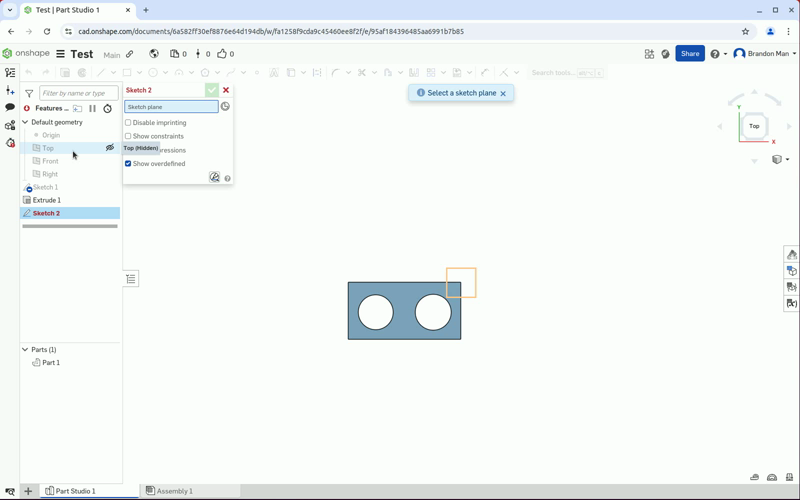
click(73, 150)
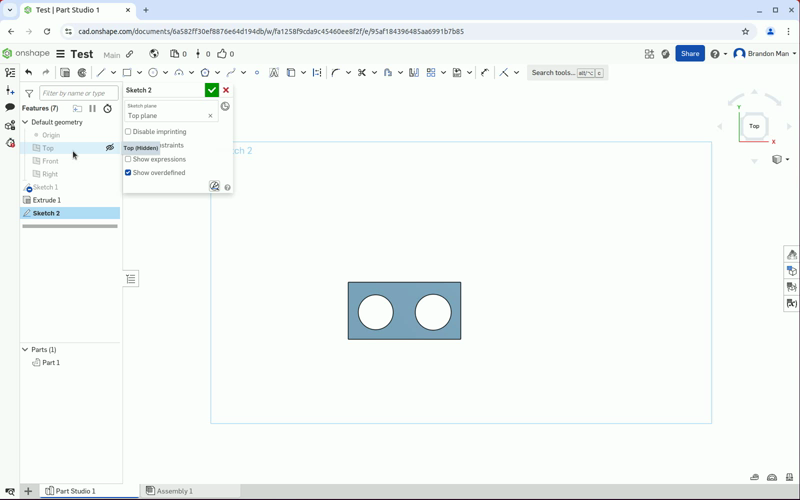
mouse_move(73, 352)
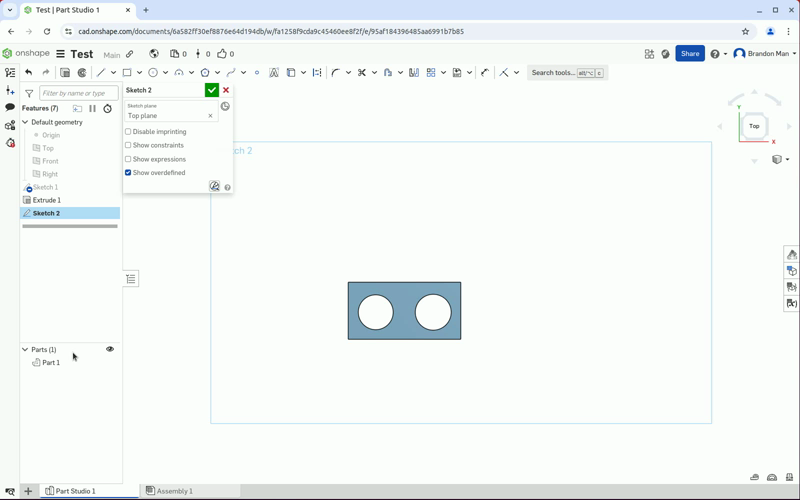
key(y)
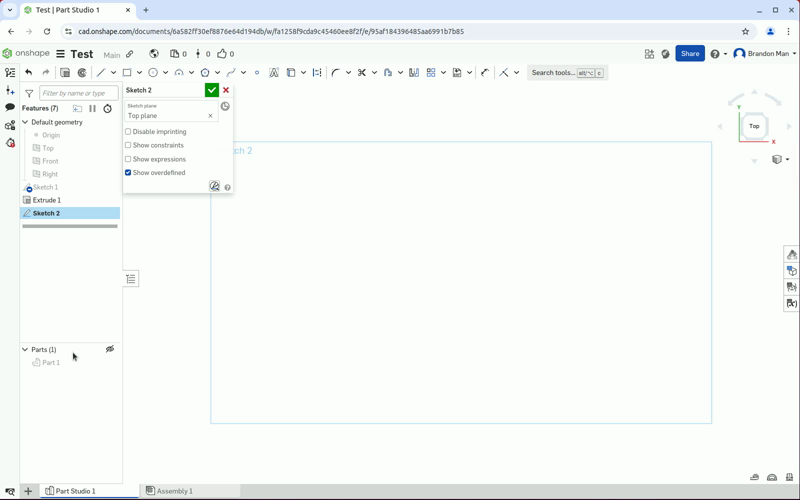
key(c)
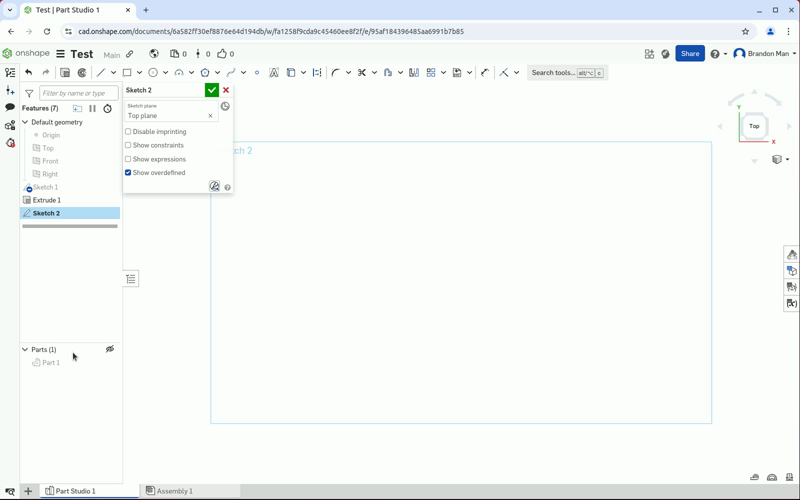
key_down(shift)
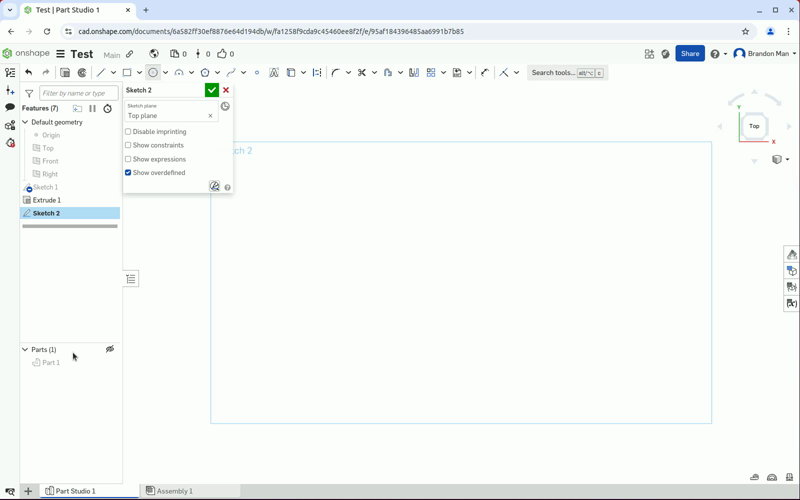
mouse_move(377, 311)
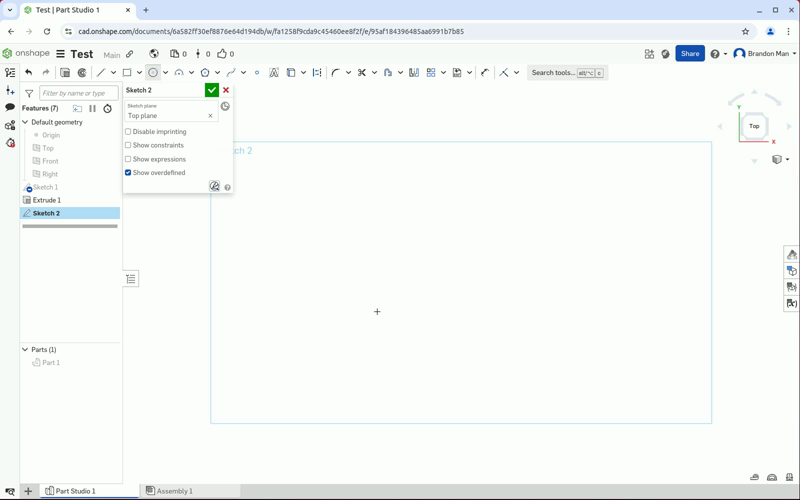
click(377, 311)
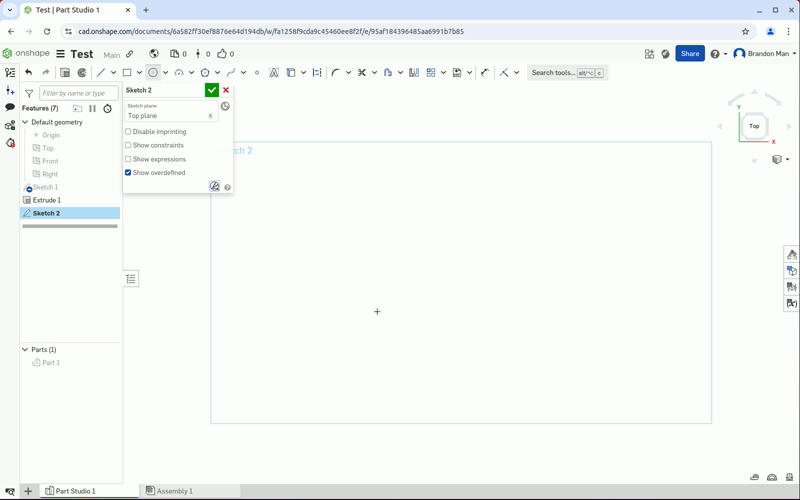
key_up(shift)
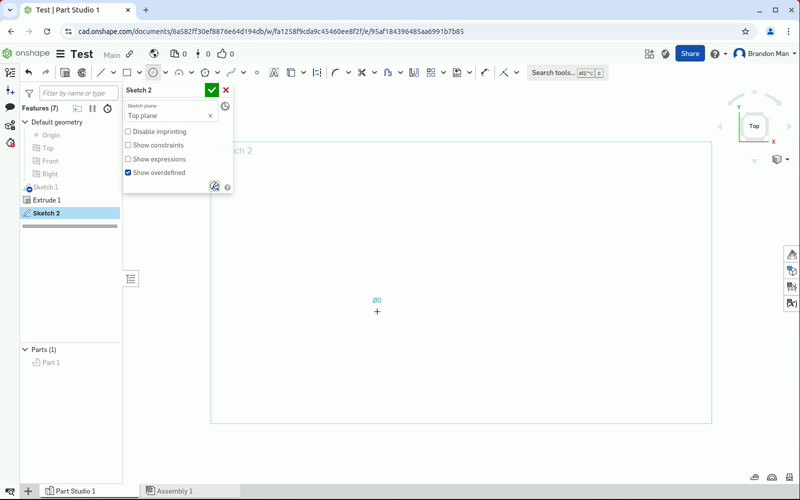
mouse_move(395, 311)
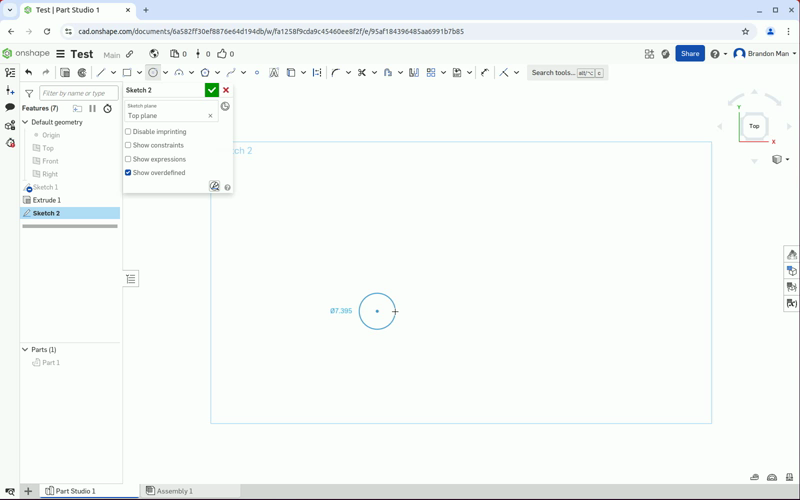
click(395, 311)
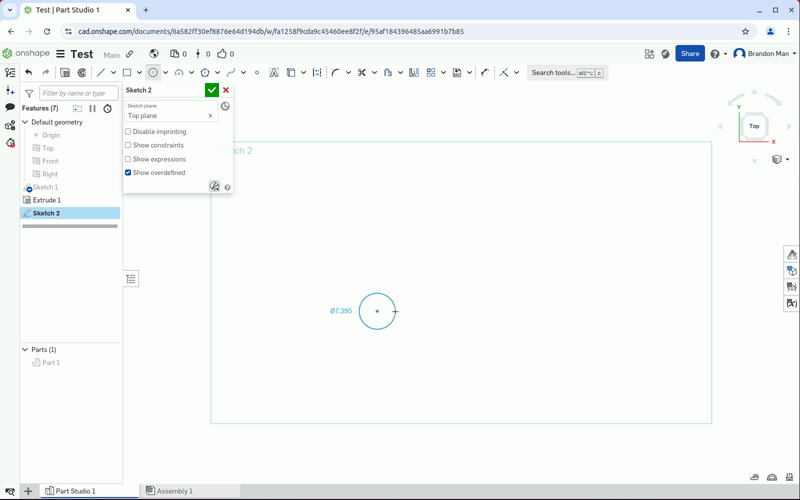
key(esc)
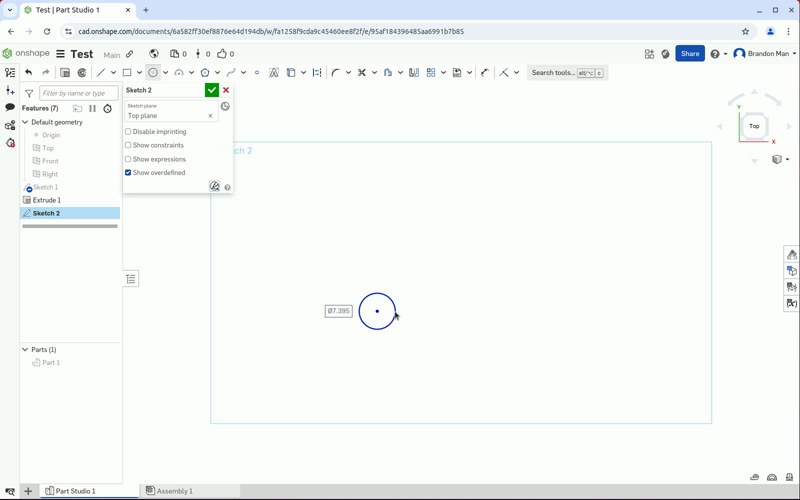
mouse_move(385, 306)
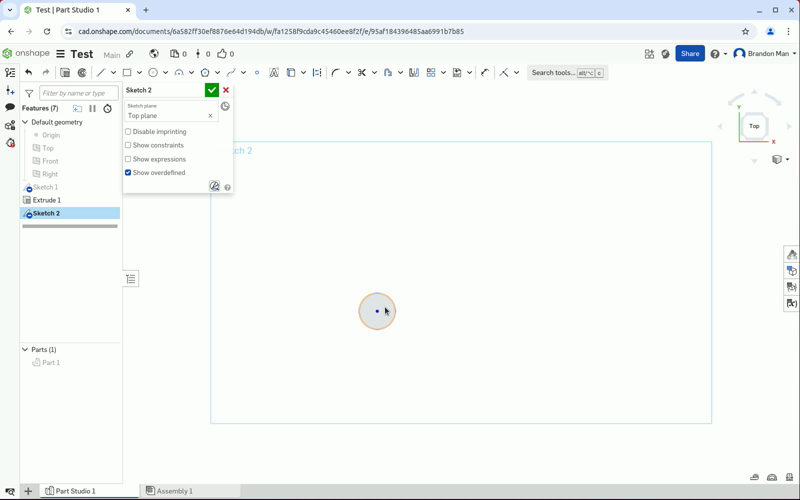
scroll(6)
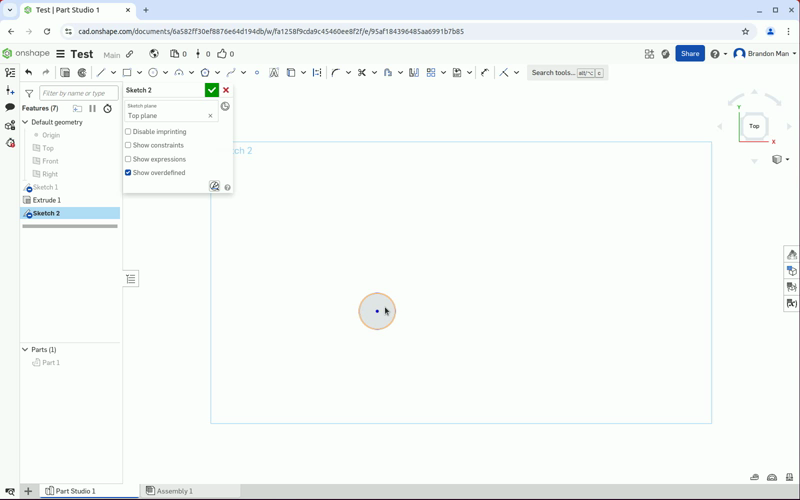
scroll(6)
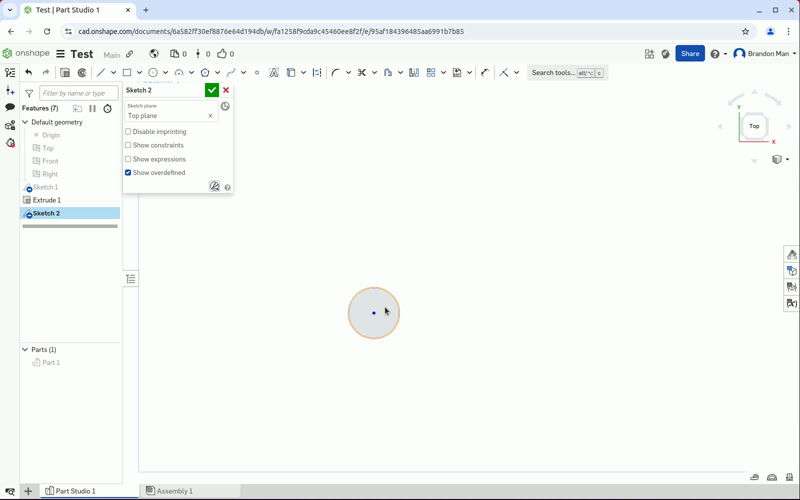
scroll(6)
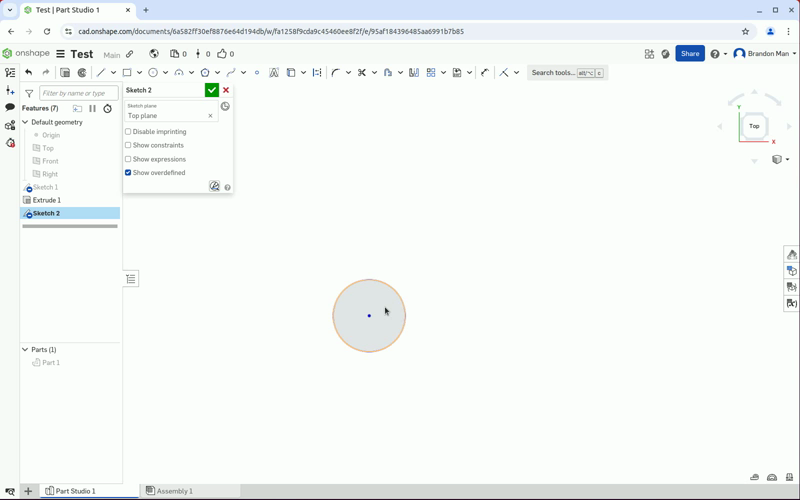
scroll(6)
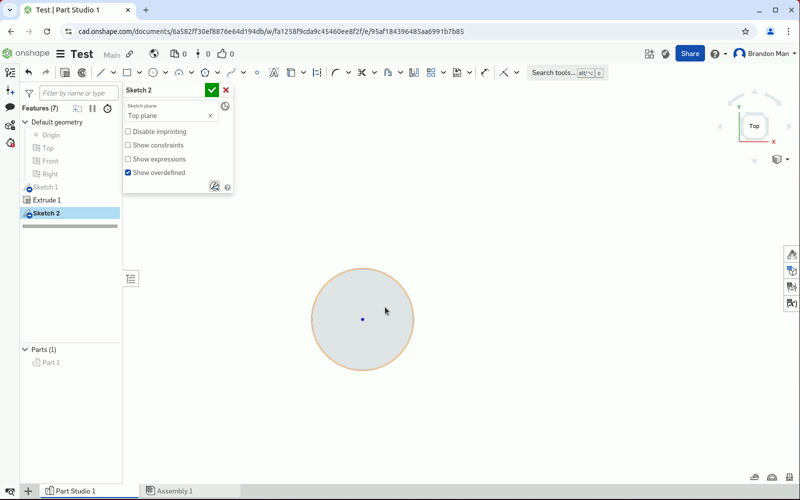
scroll(6)
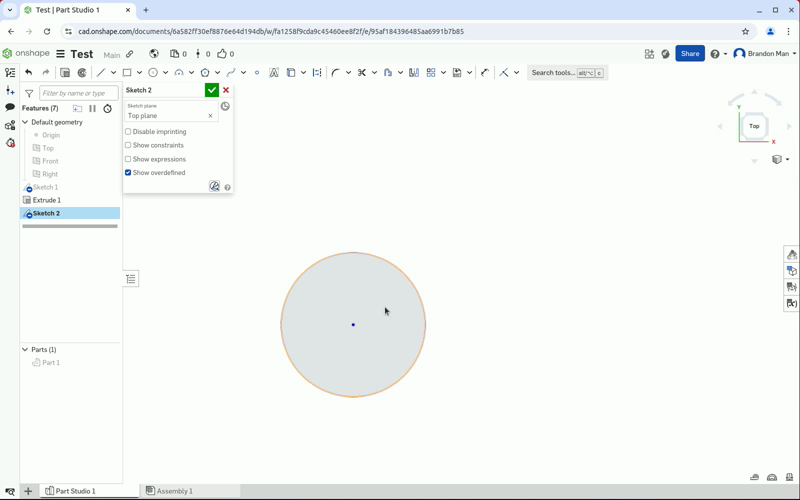
scroll(6)
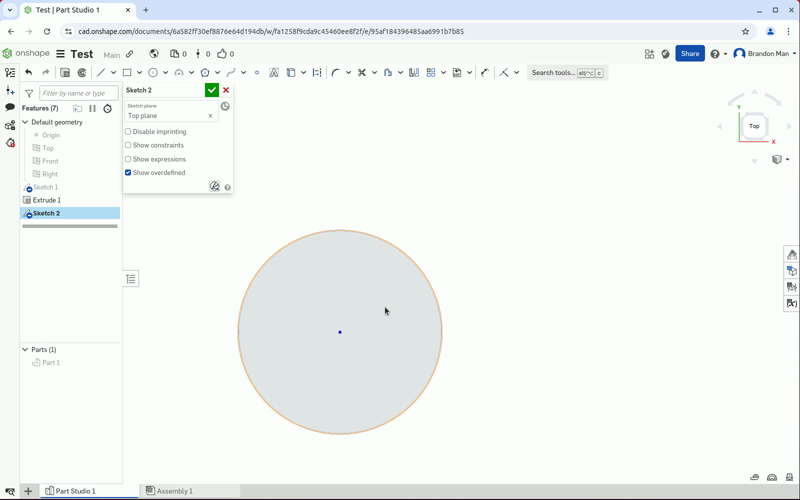
scroll(6)
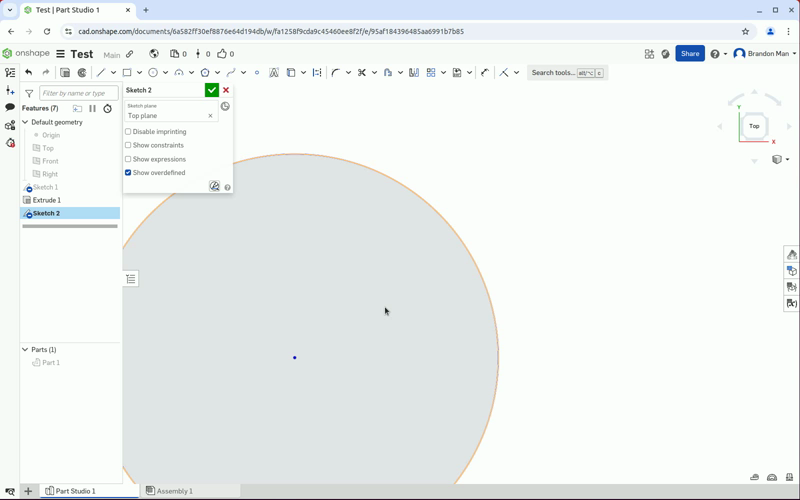
click(385, 306)
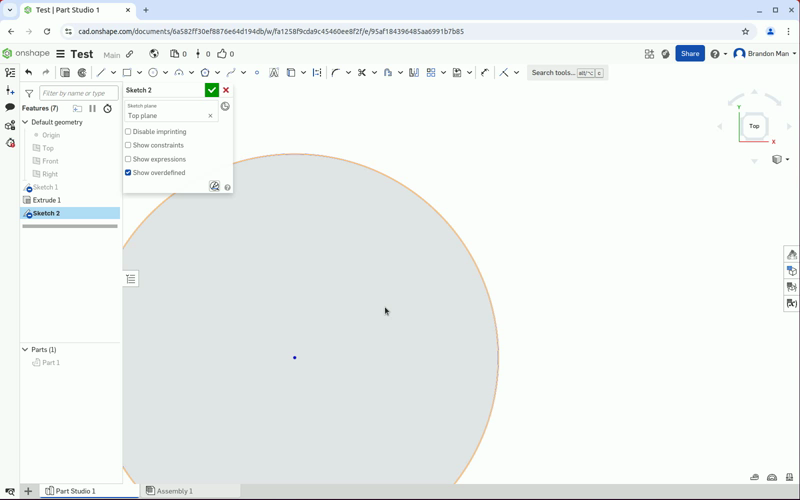
scroll(-6)
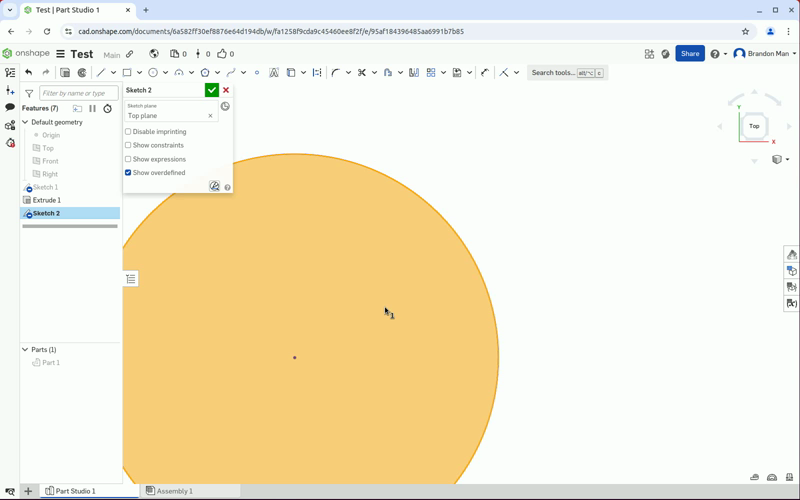
scroll(-6)
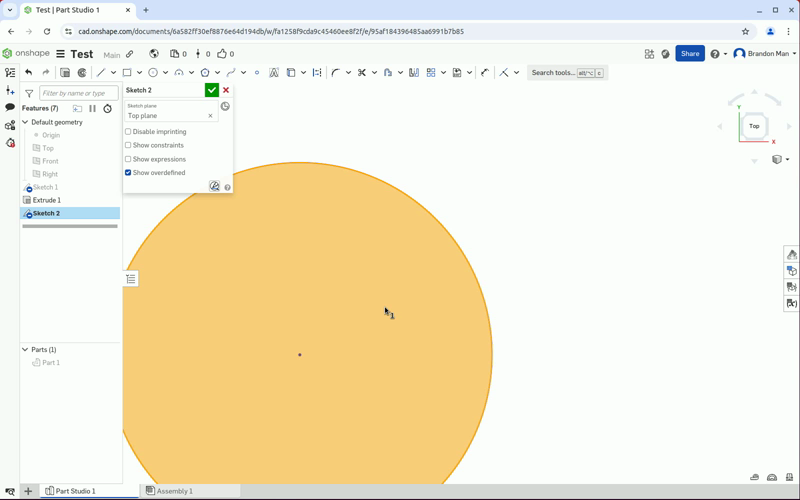
scroll(-6)
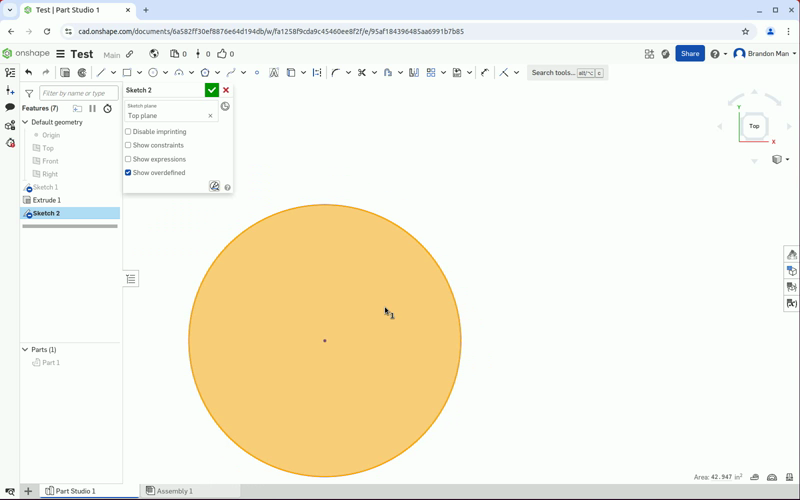
scroll(-6)
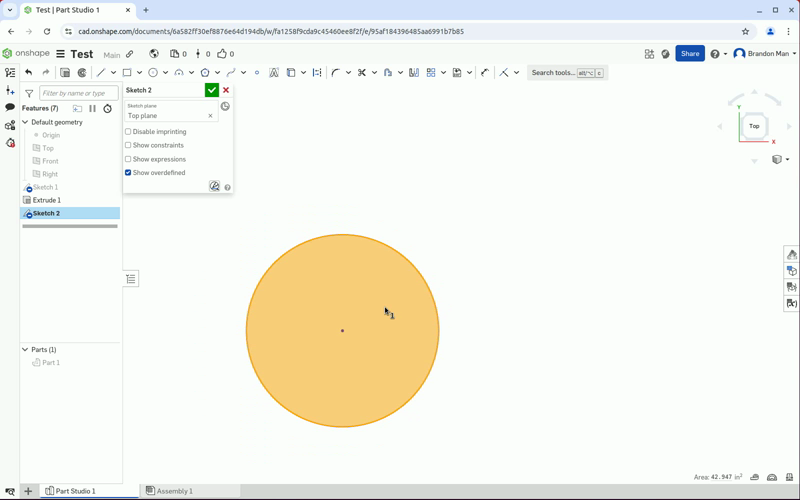
scroll(-6)
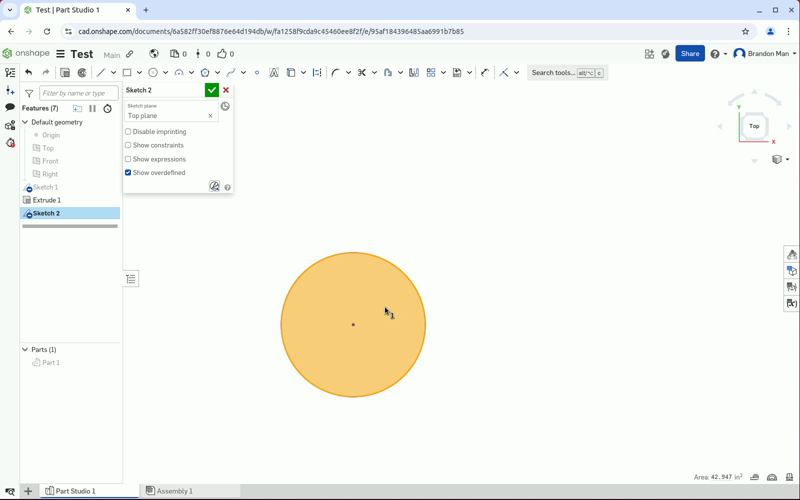
scroll(-6)
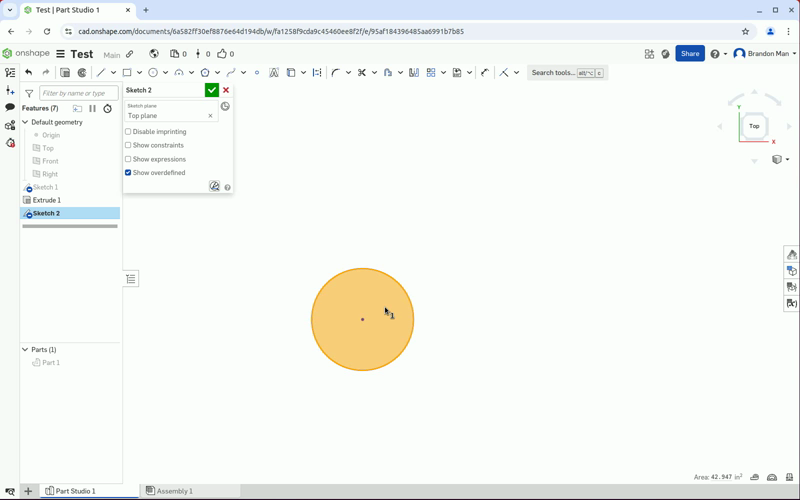
scroll(-6)
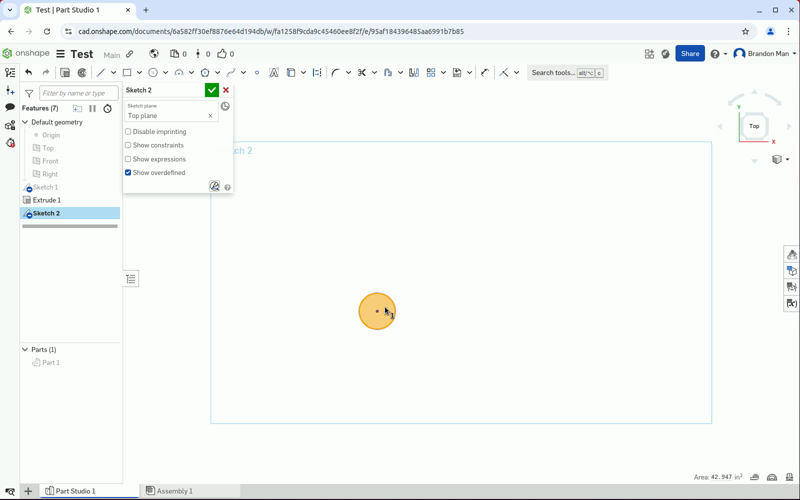
mouse_move(73, 352)
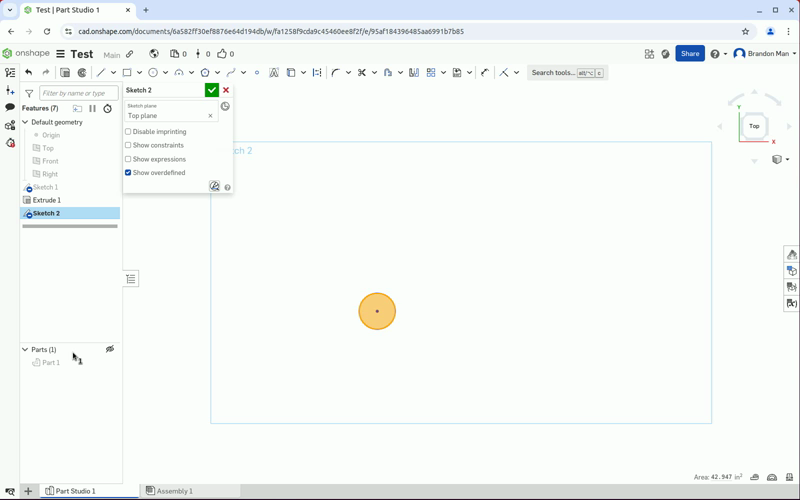
key(shift+y)
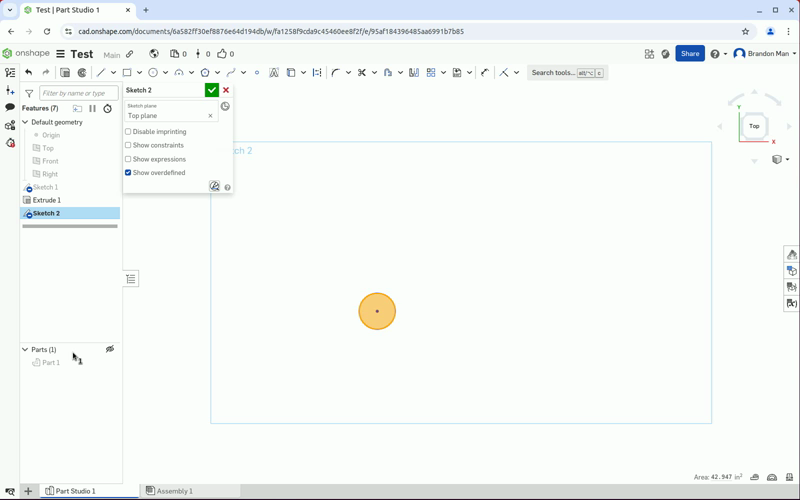
key(shift+e)
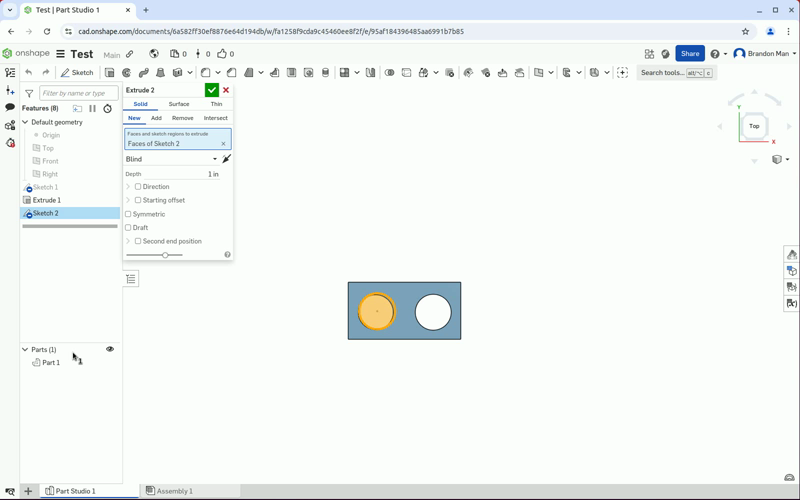
mouse_move(143, 106)
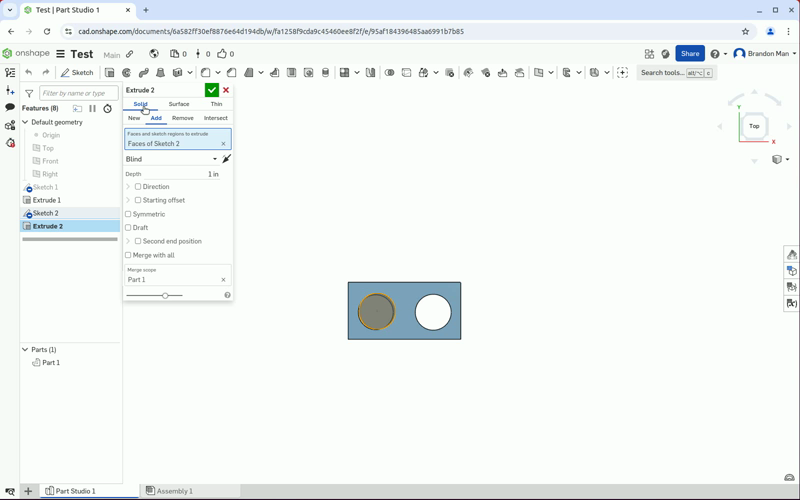
click(143, 106)
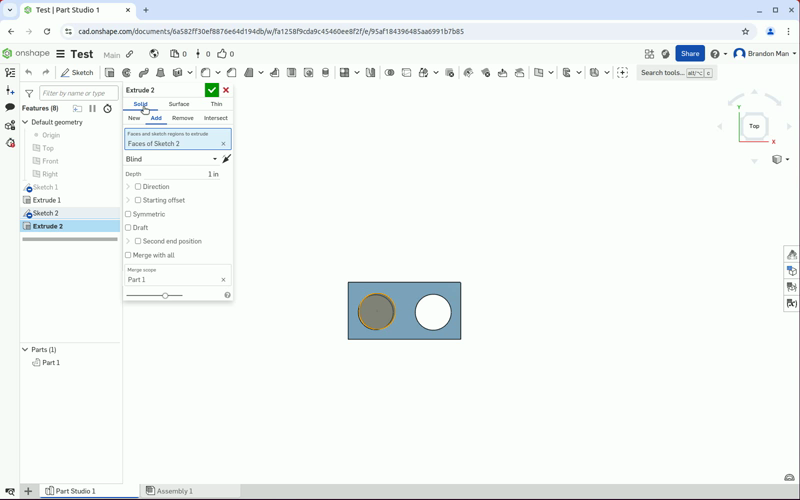
mouse_move(137, 120)
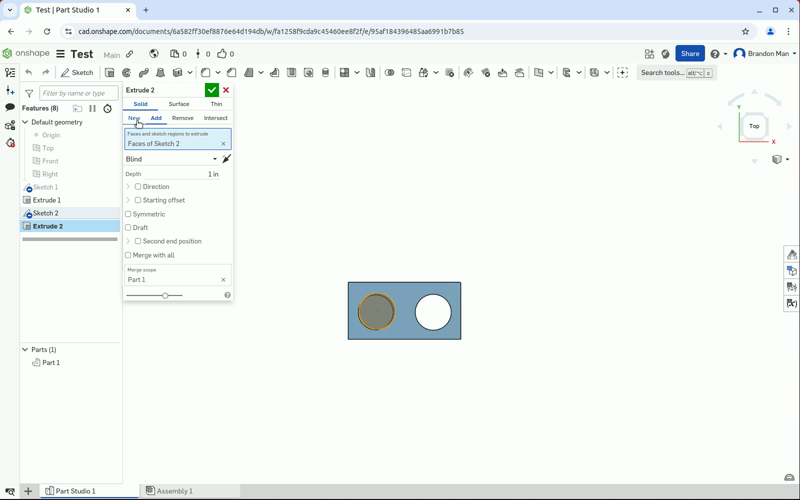
click(137, 120)
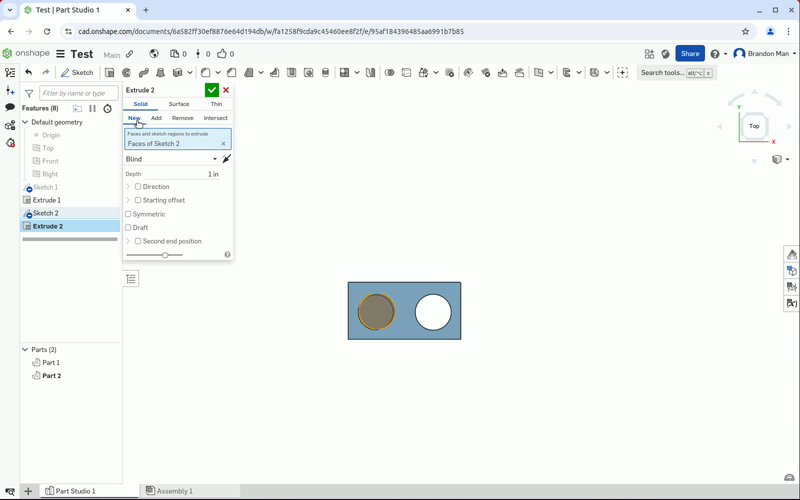
key(tab, 4)
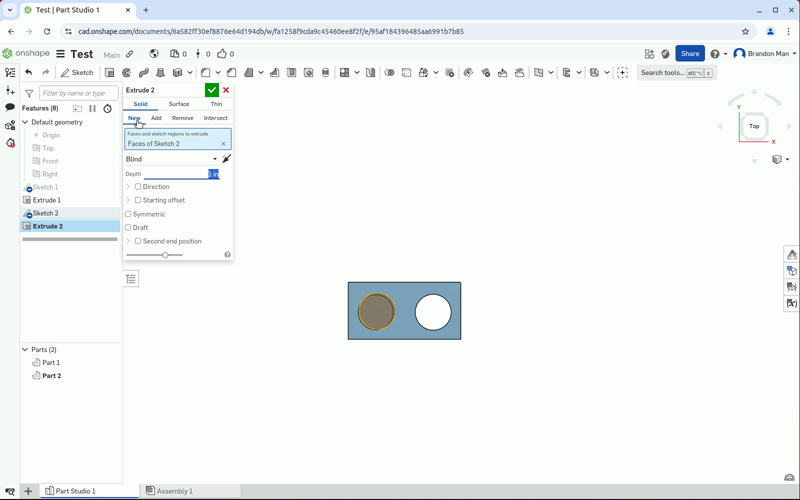
text(13.961)
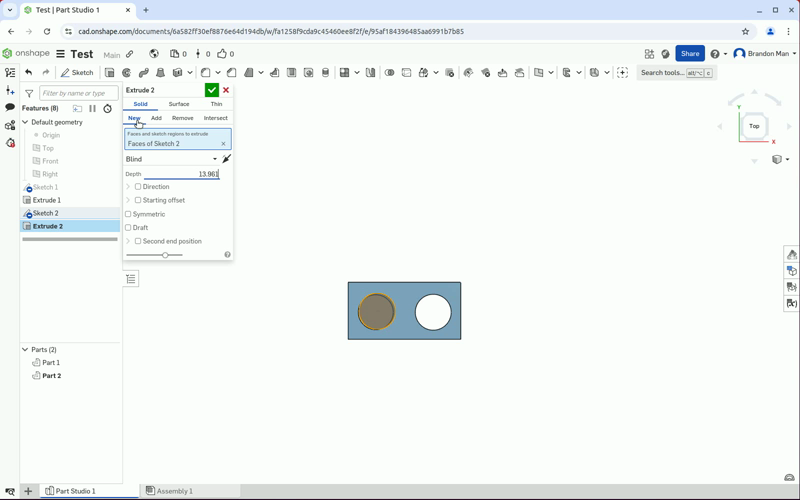
key(enter)
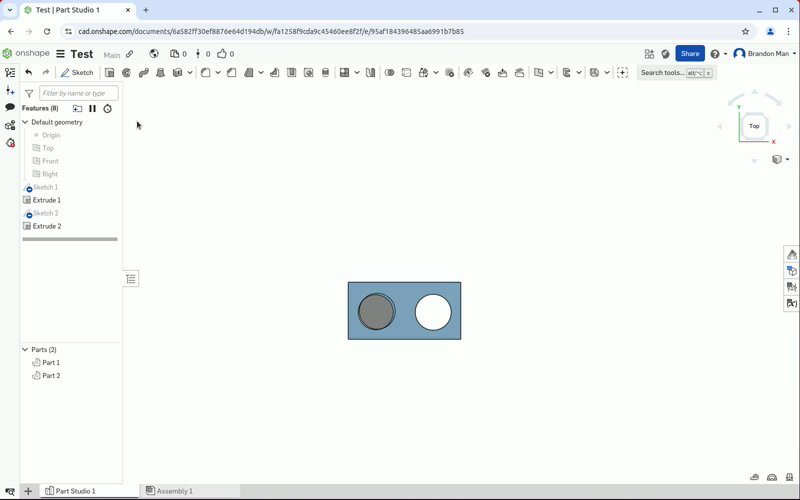
key(shift+h)
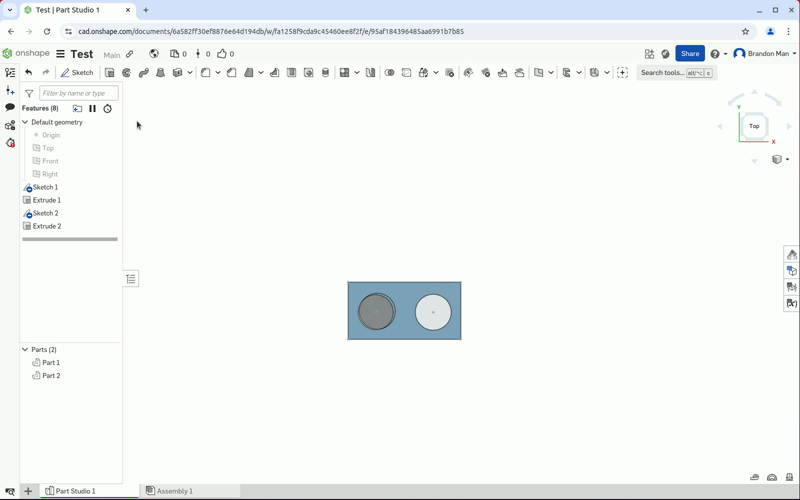
key(shift+h)
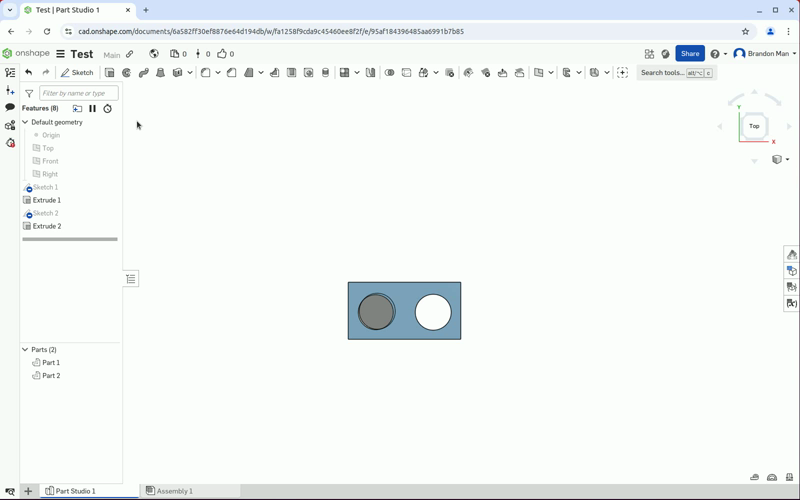
mouse_move(73, 189)
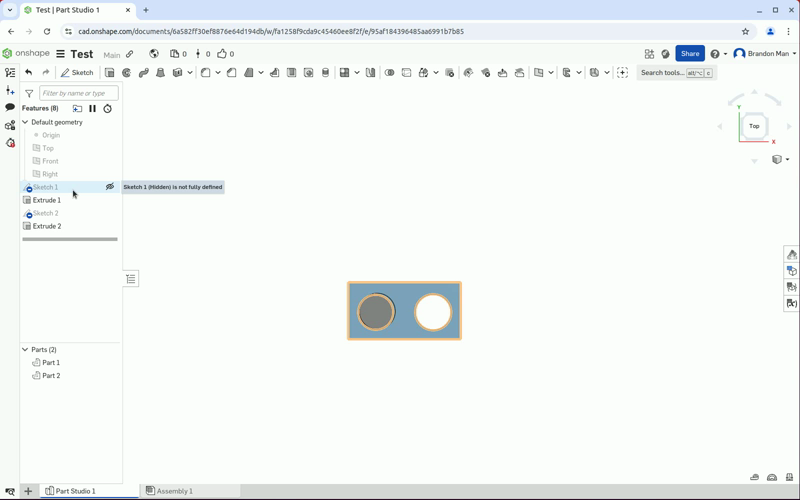
click(73, 189)
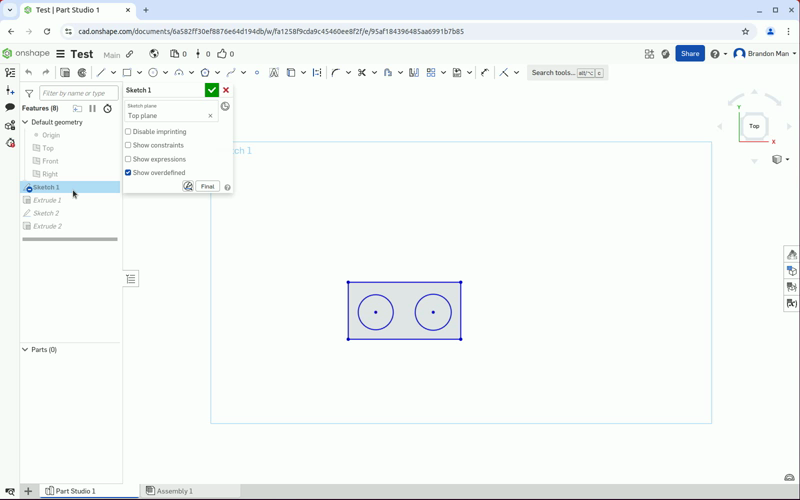
mouse_move(229, 92)
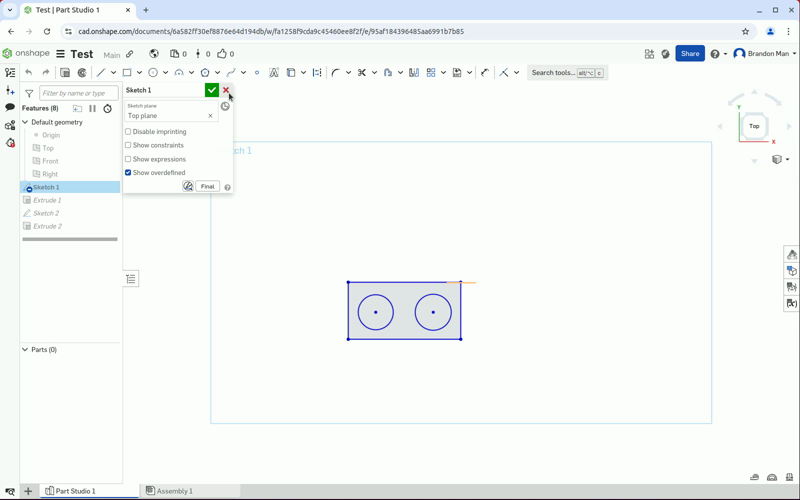
click(229, 92)
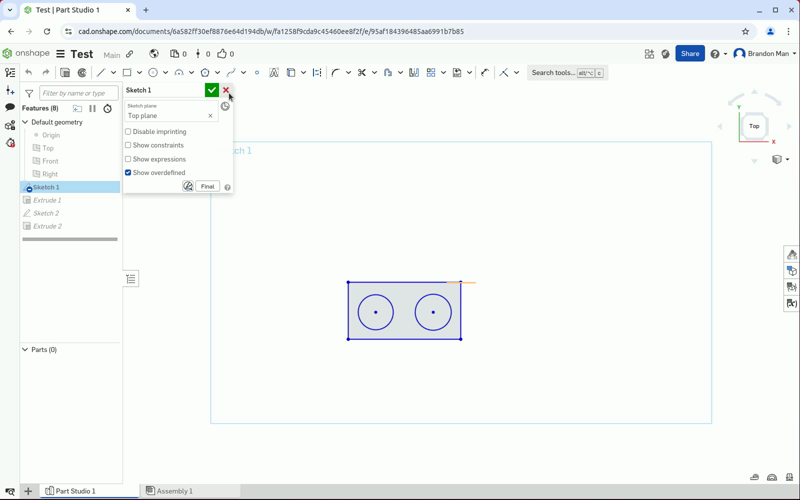
key(shift+s)
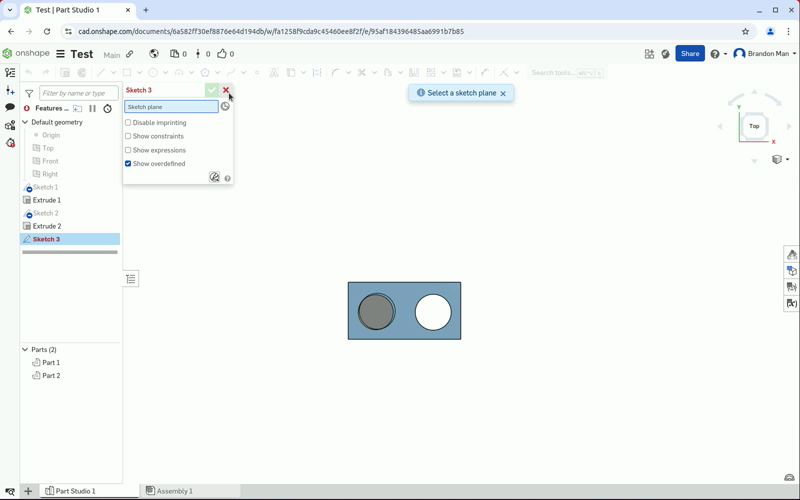
mouse_move(73, 150)
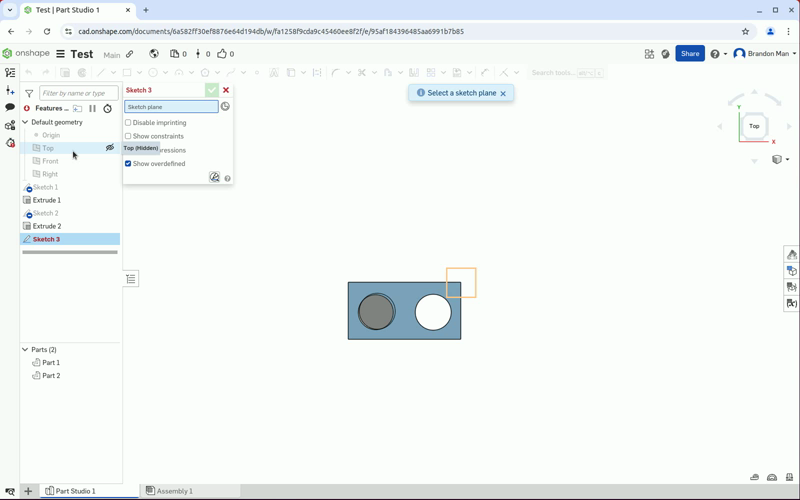
click(73, 150)
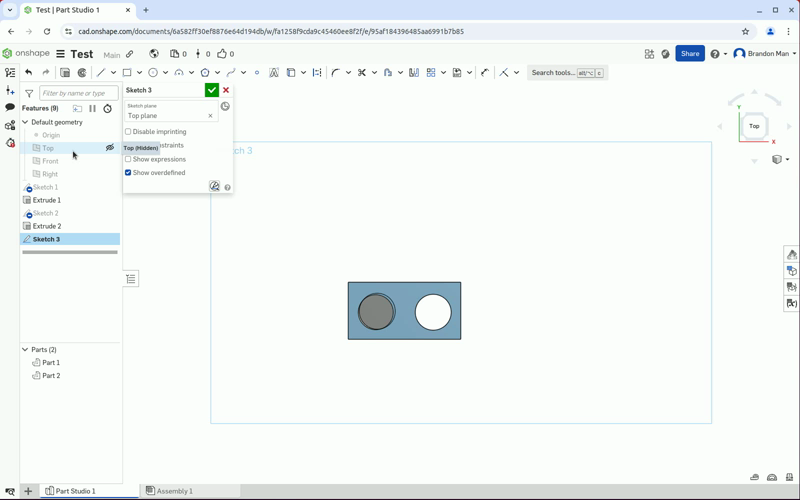
mouse_move(73, 352)
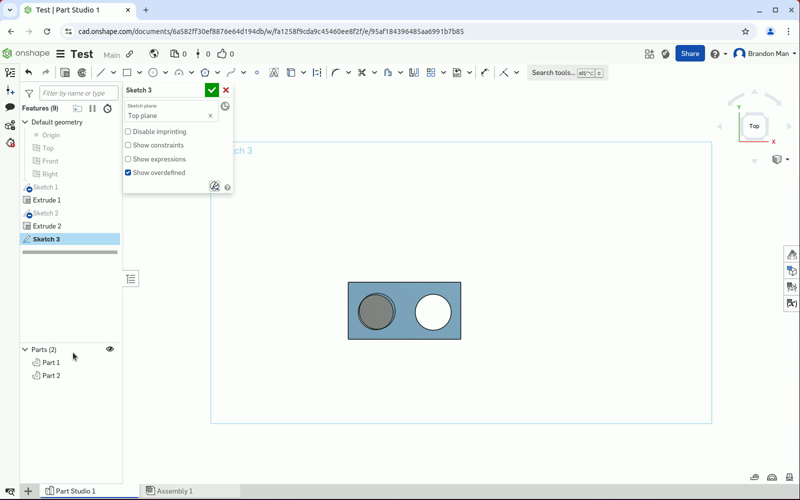
key(y)
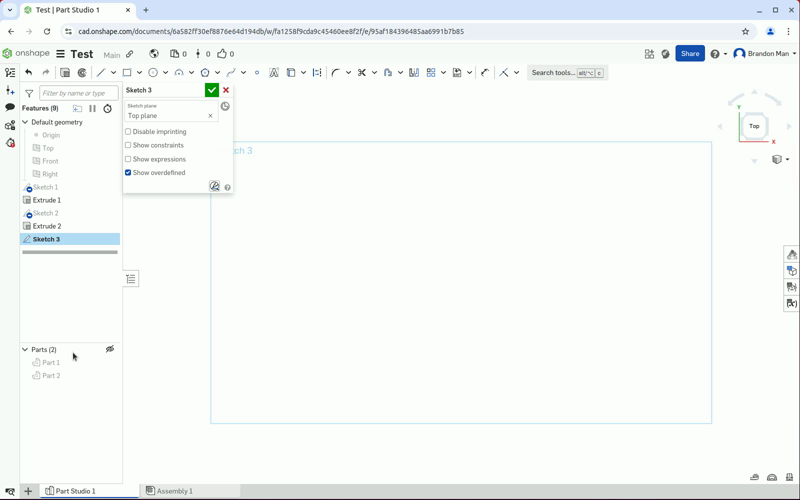
key(c)
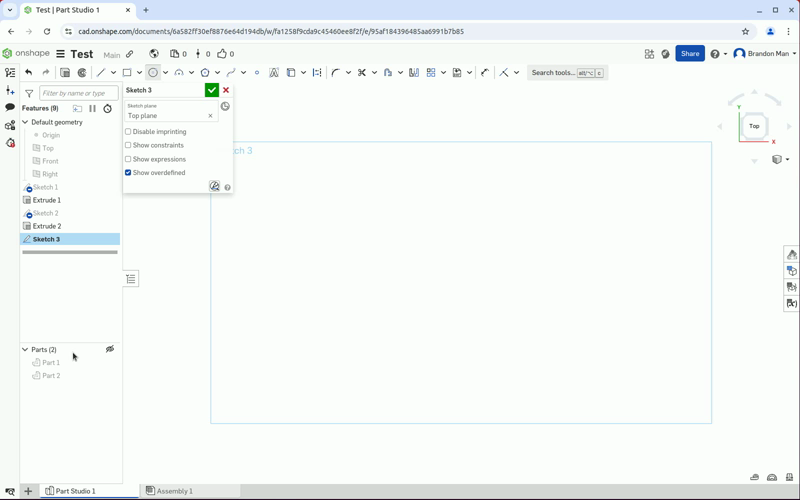
key_down(shift)
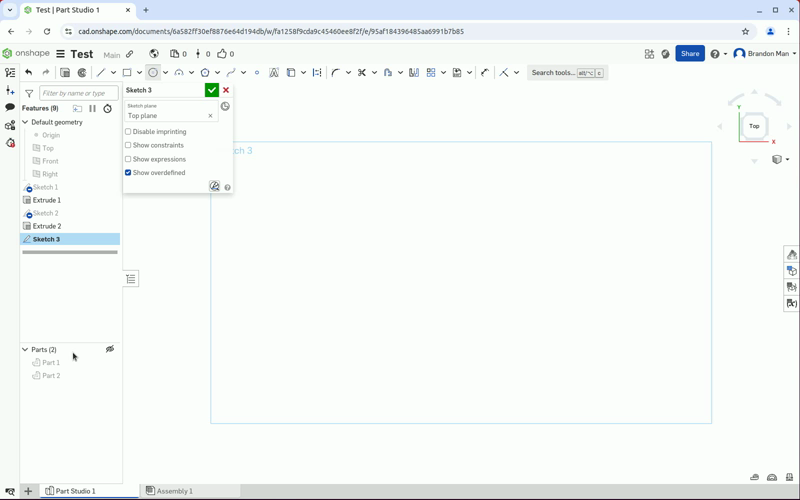
mouse_move(433, 311)
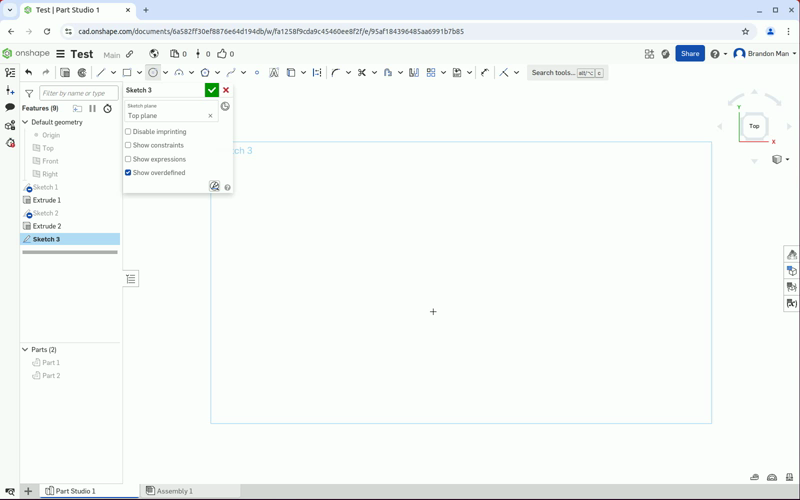
click(433, 311)
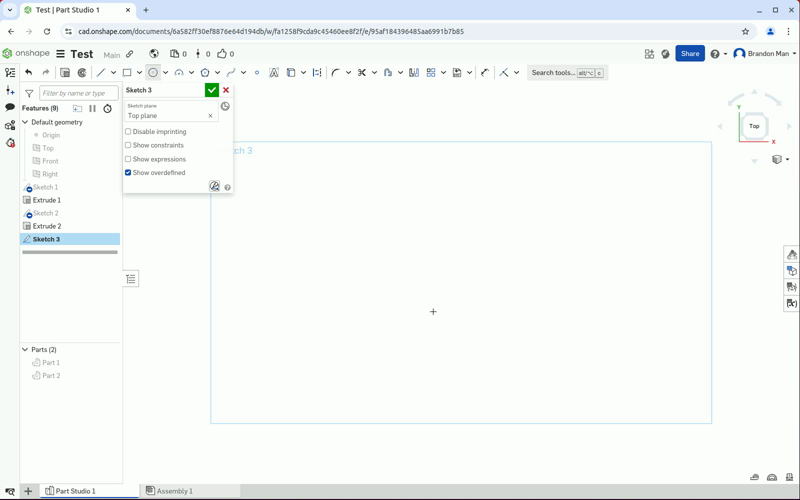
key_up(shift)
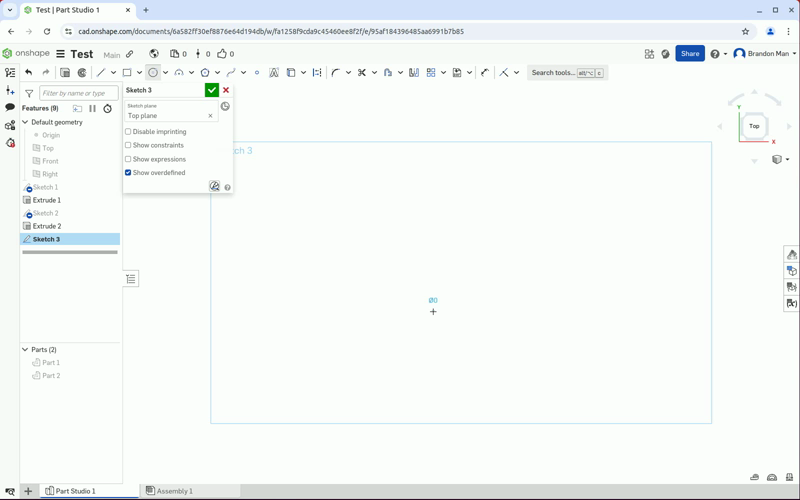
mouse_move(451, 311)
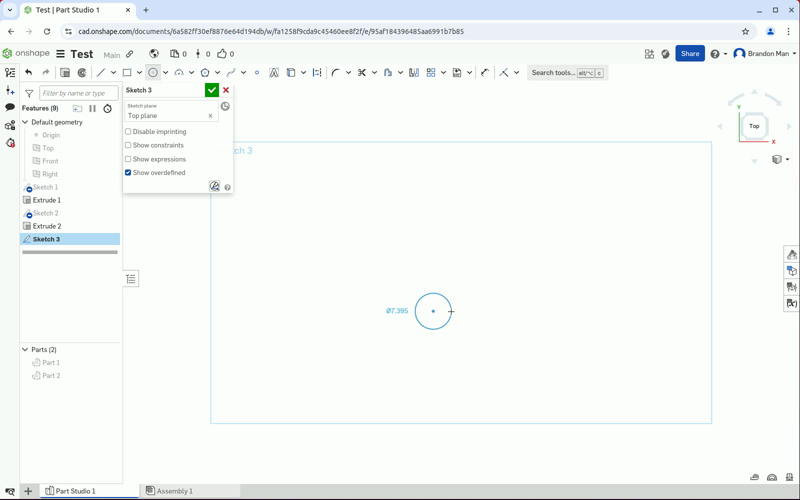
click(451, 311)
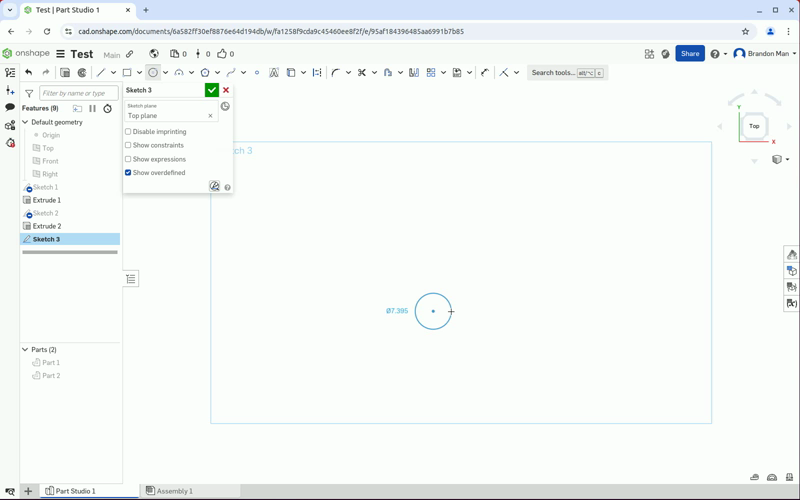
key(esc)
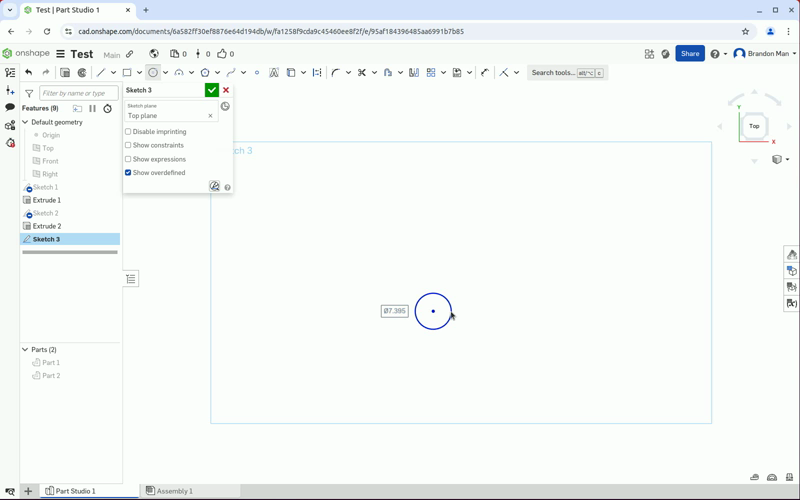
mouse_move(428, 315)
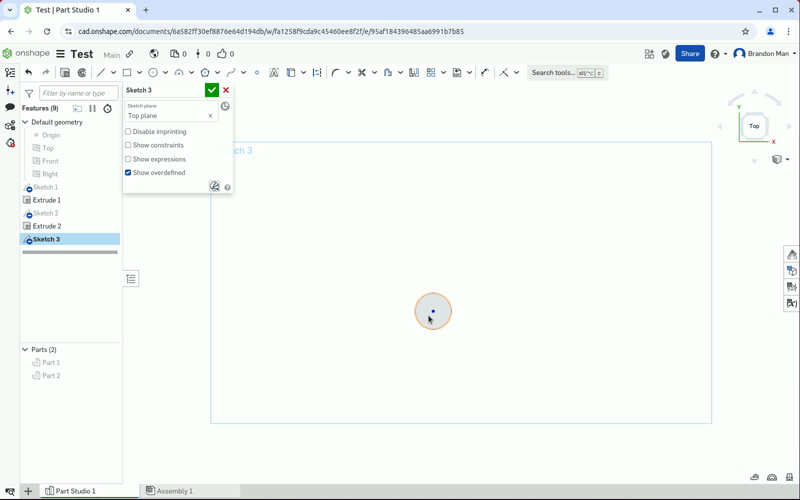
scroll(6)
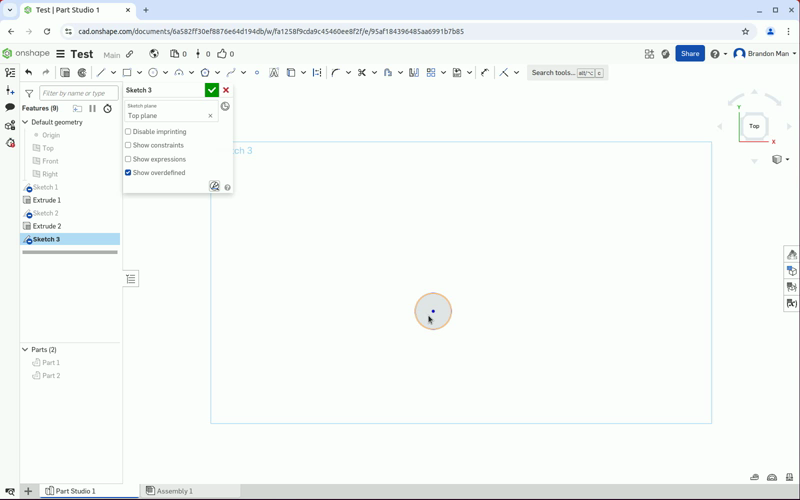
scroll(6)
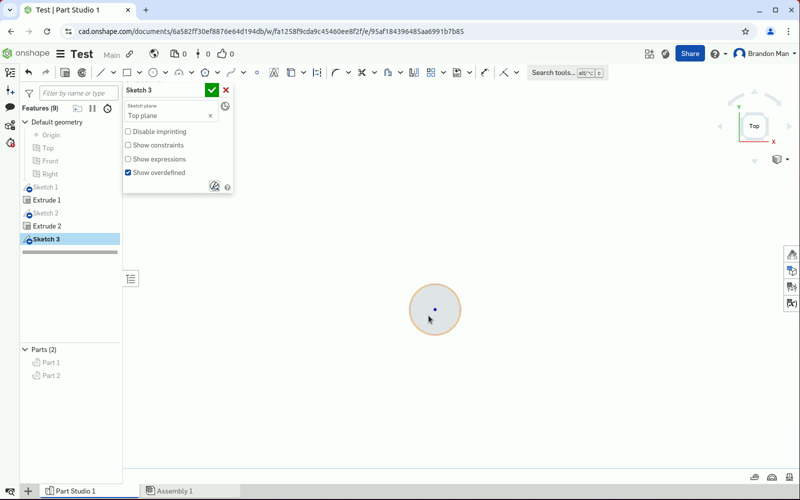
scroll(6)
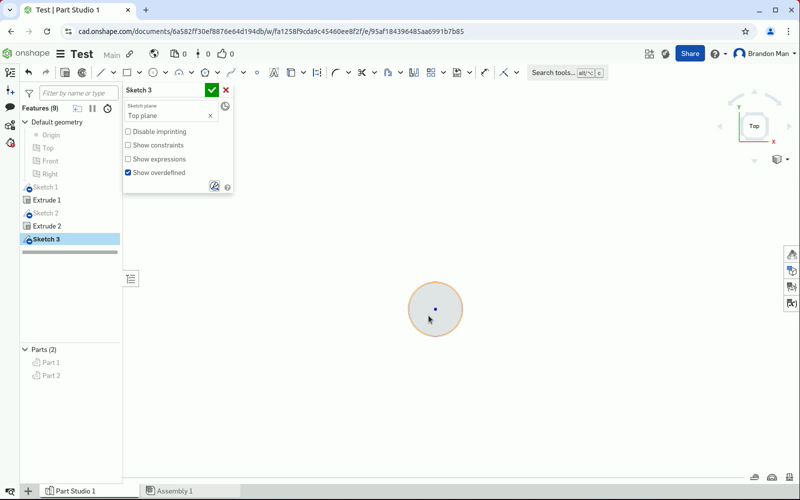
scroll(6)
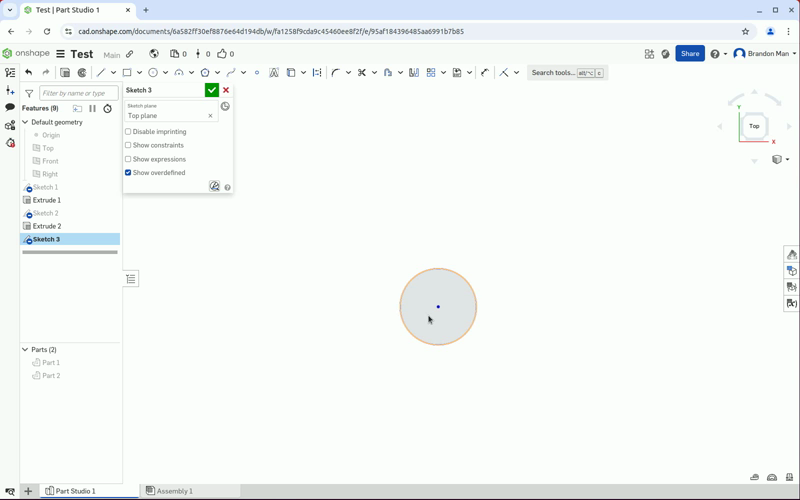
scroll(6)
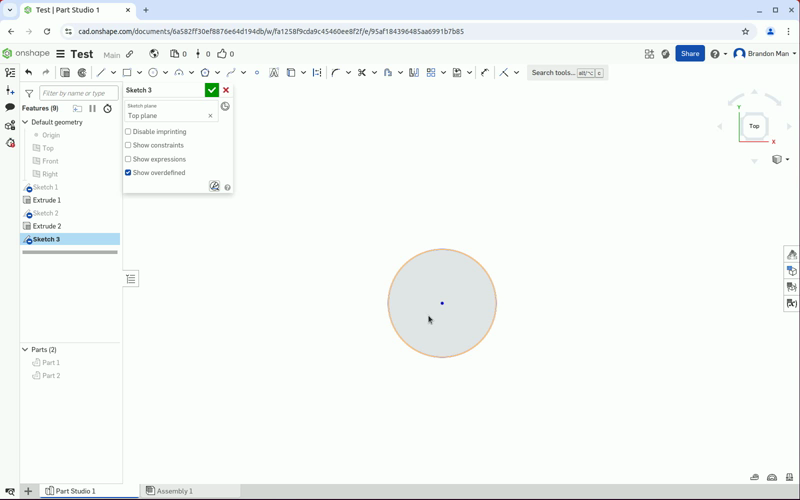
scroll(6)
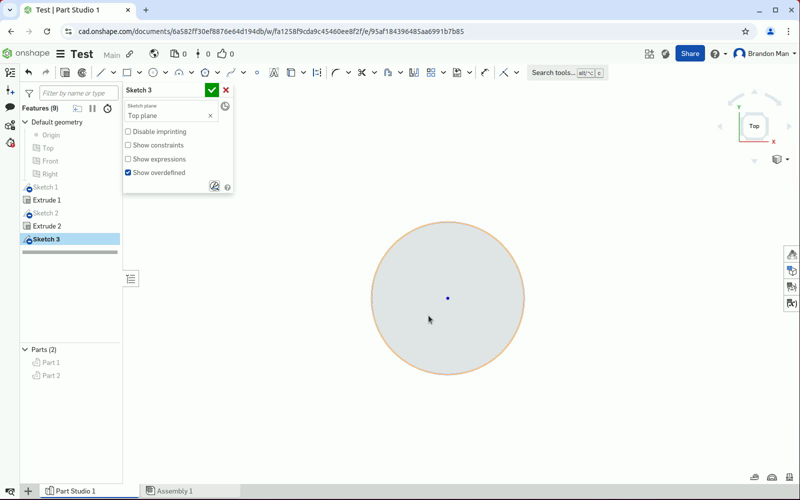
scroll(6)
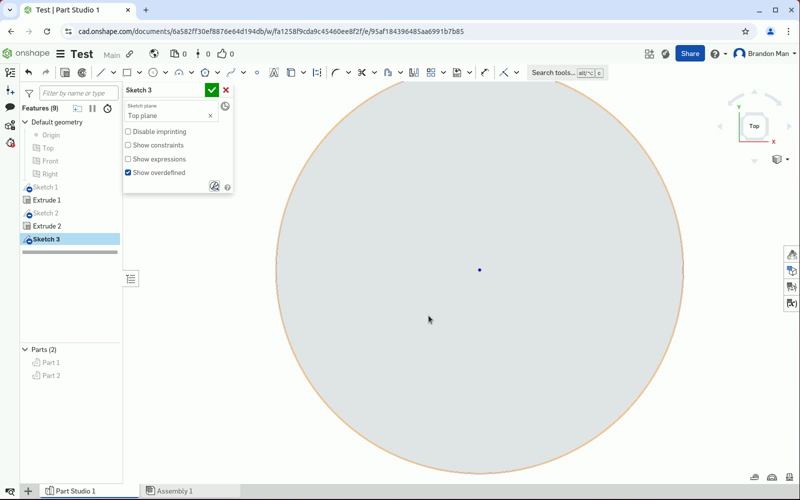
click(428, 315)
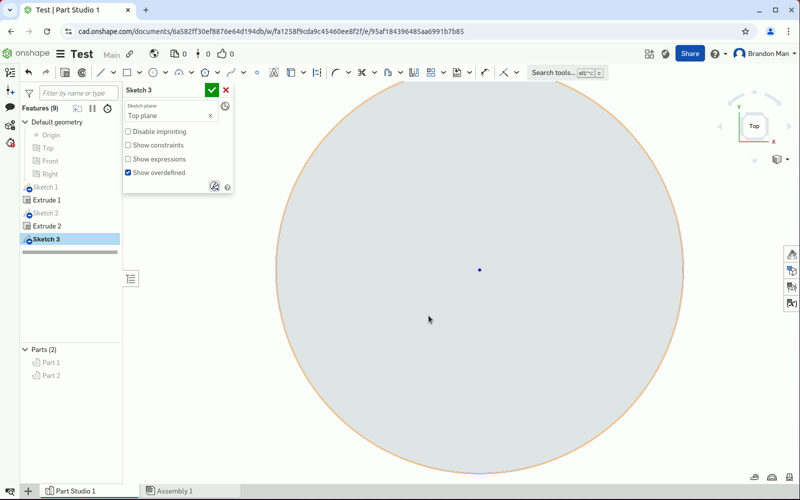
scroll(-6)
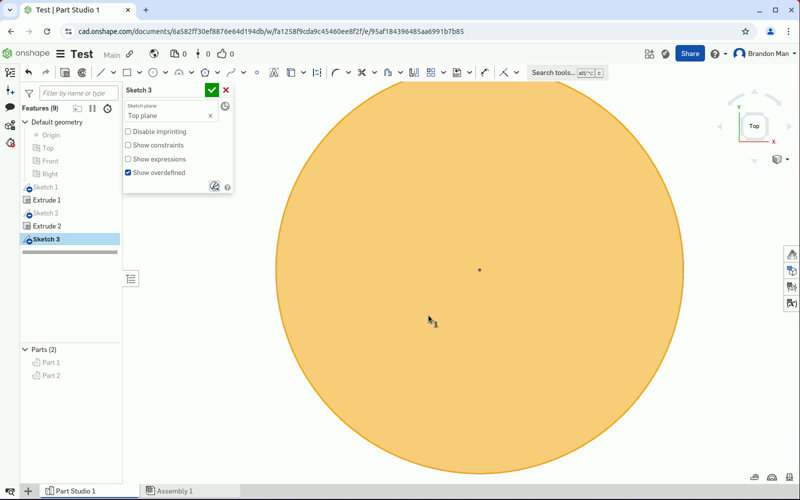
scroll(-6)
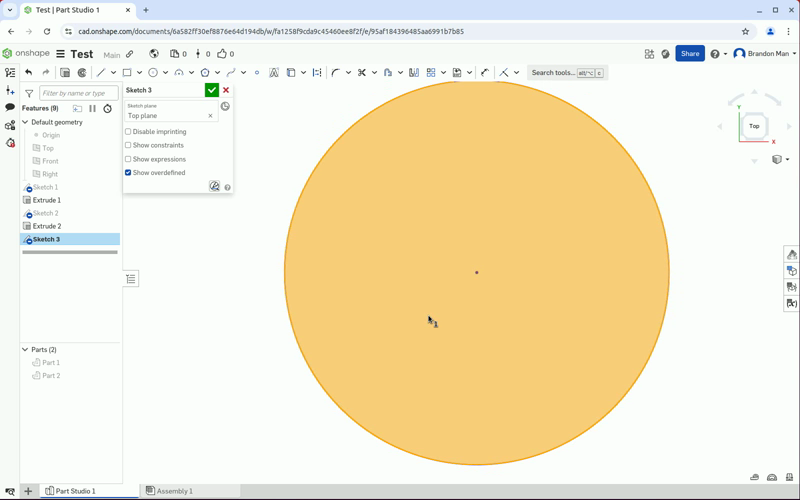
scroll(-6)
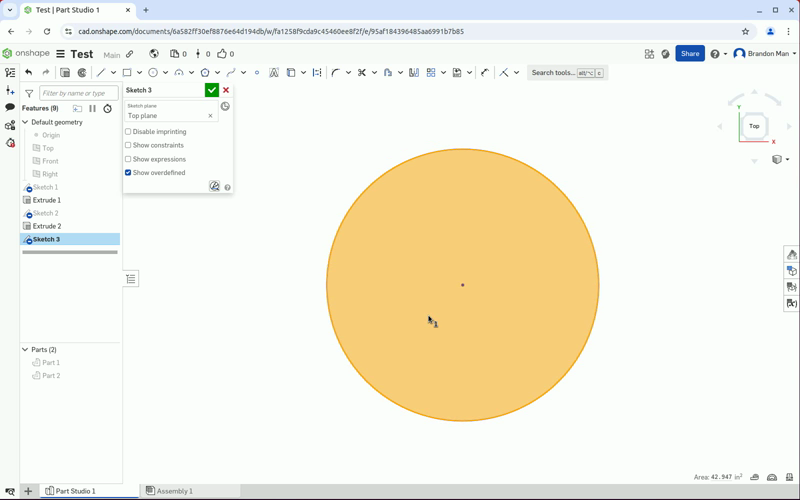
scroll(-6)
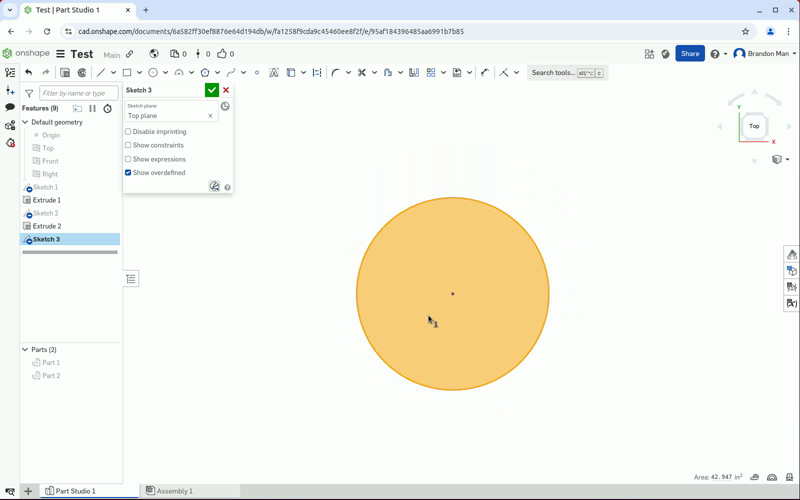
scroll(-6)
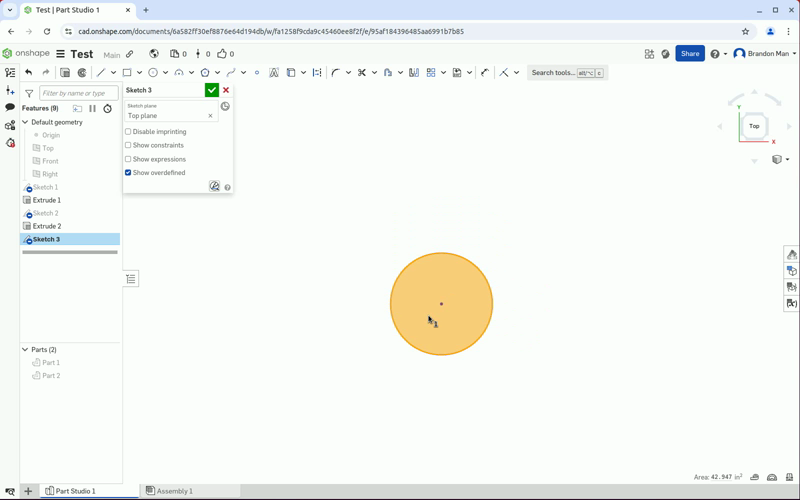
scroll(-6)
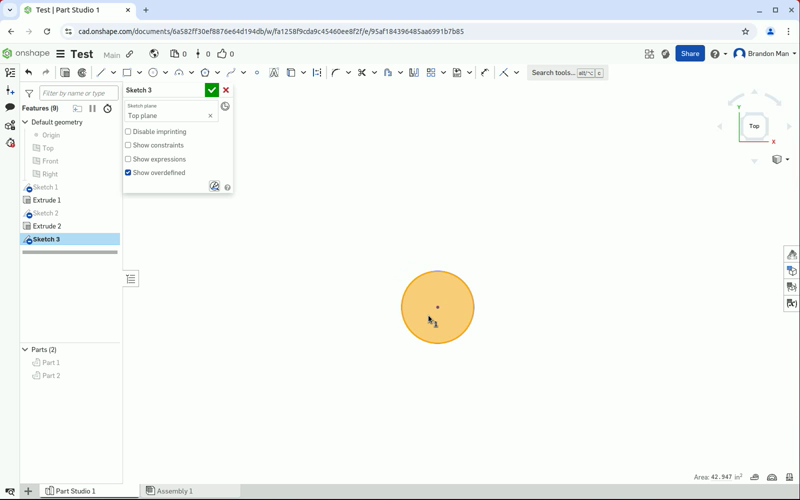
scroll(-6)
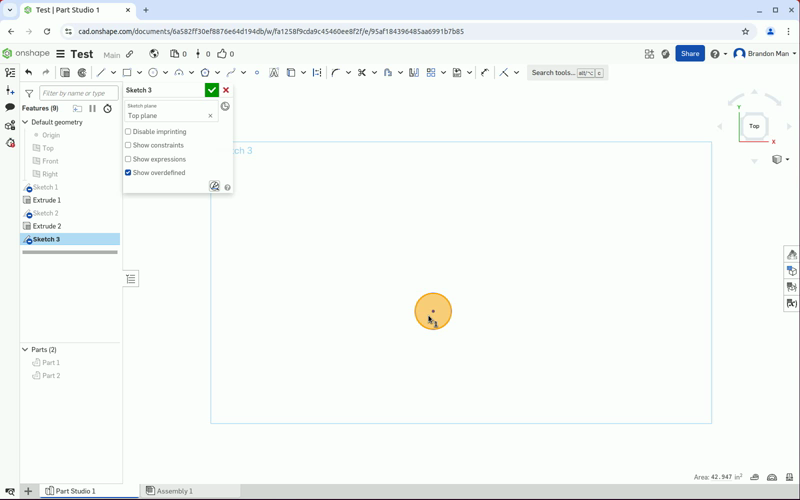
mouse_move(73, 352)
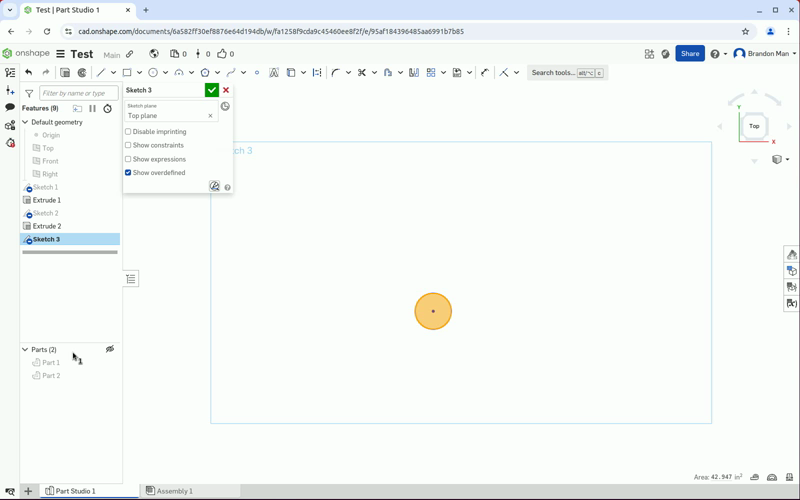
key(shift+y)
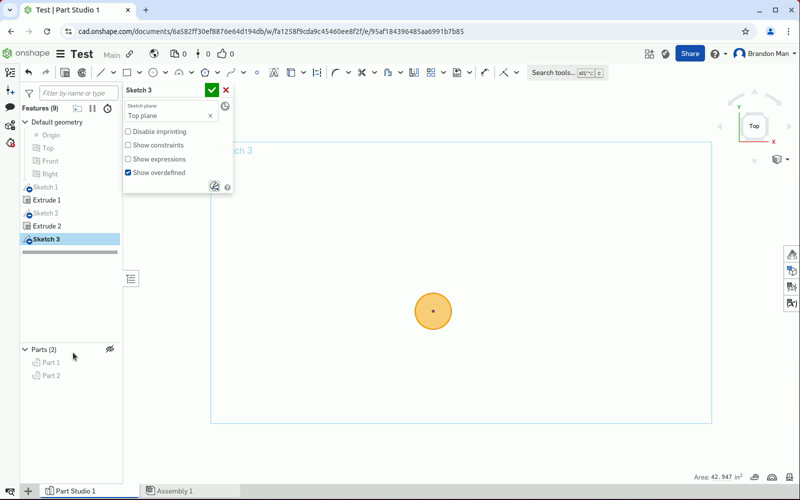
key(shift+e)
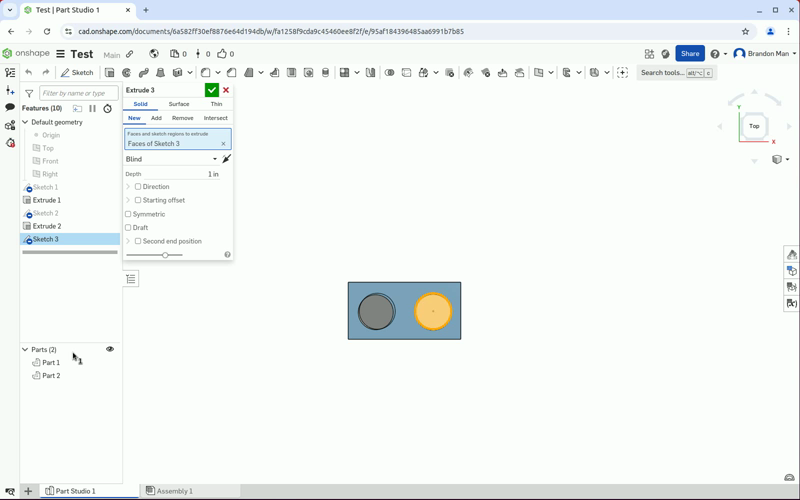
mouse_move(143, 106)
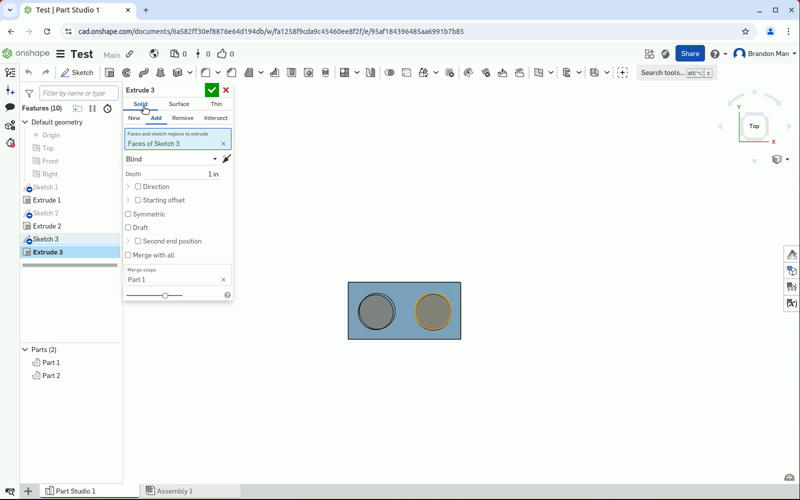
click(143, 106)
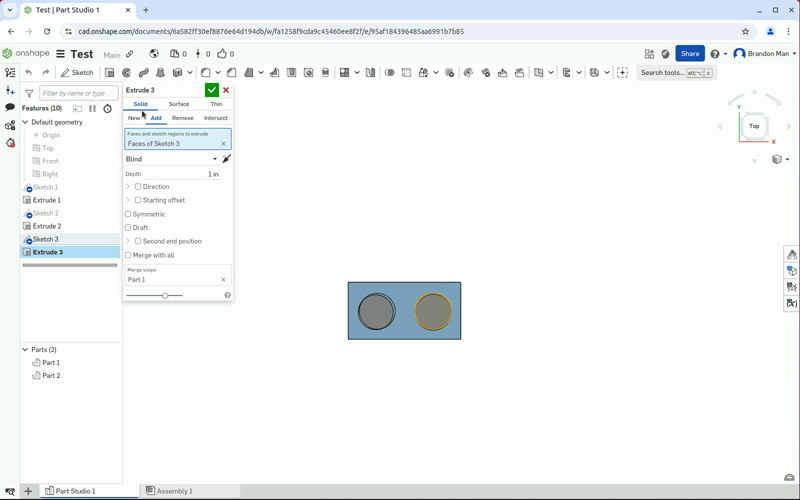
mouse_move(137, 120)
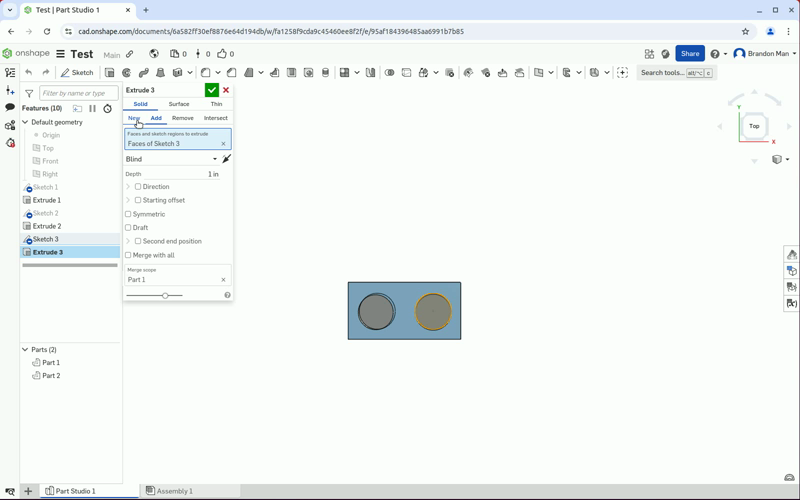
click(137, 120)
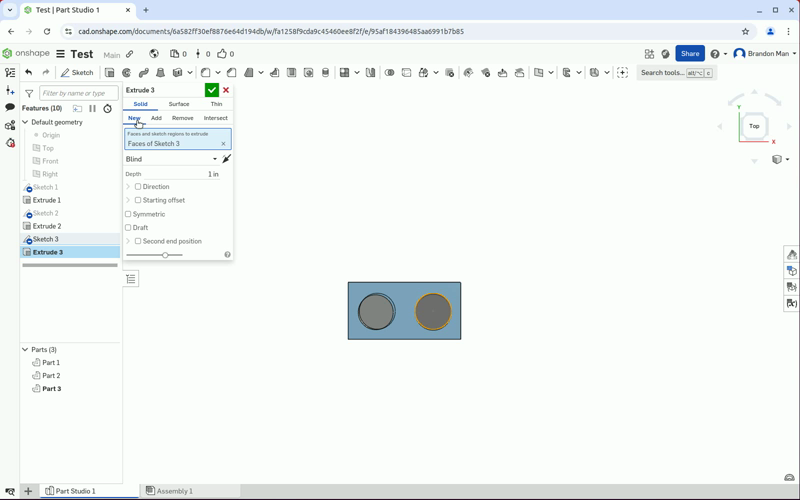
key(tab, 4)
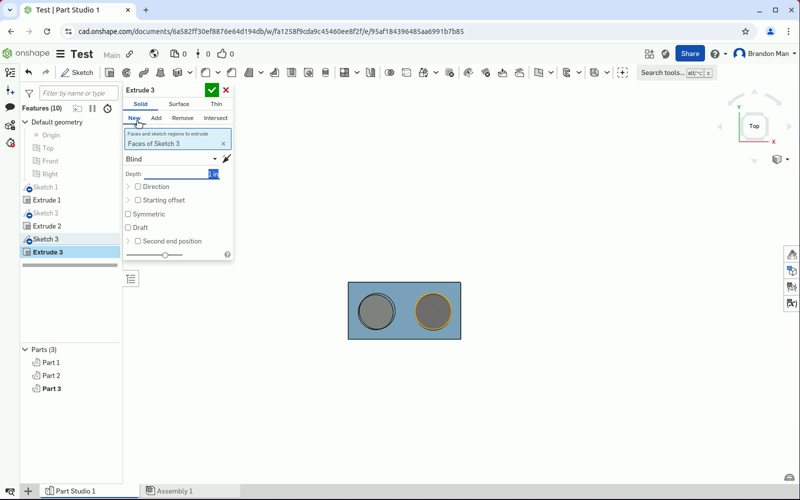
text(13.961)
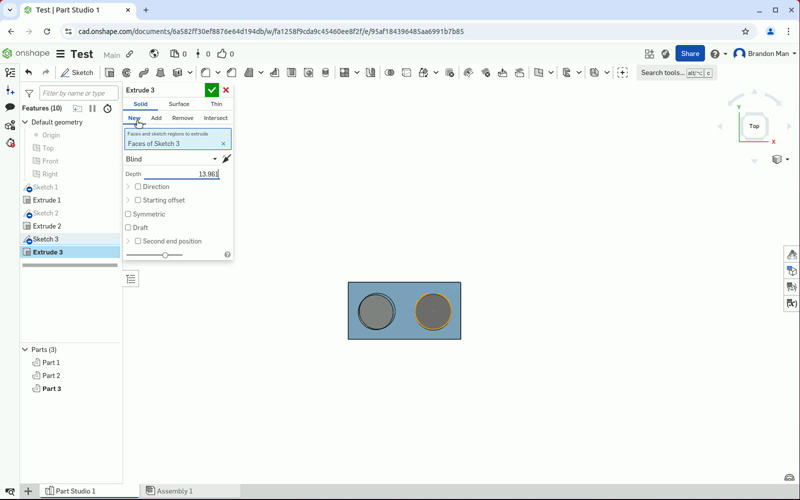
key(enter)
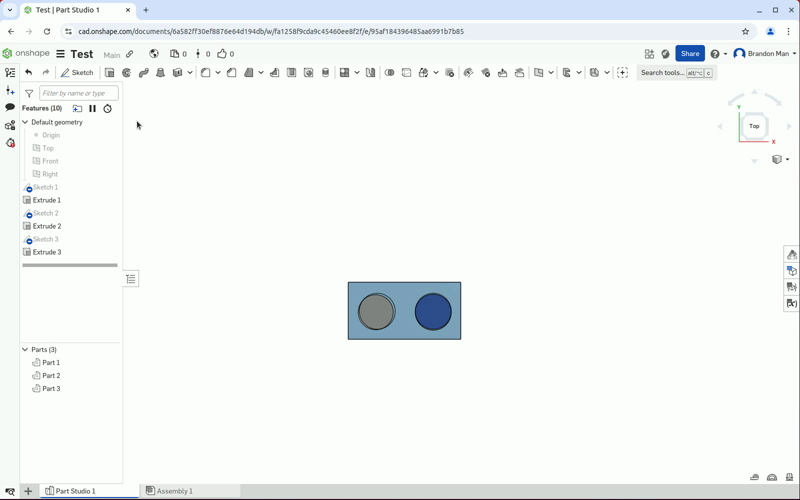
key(shift+h)
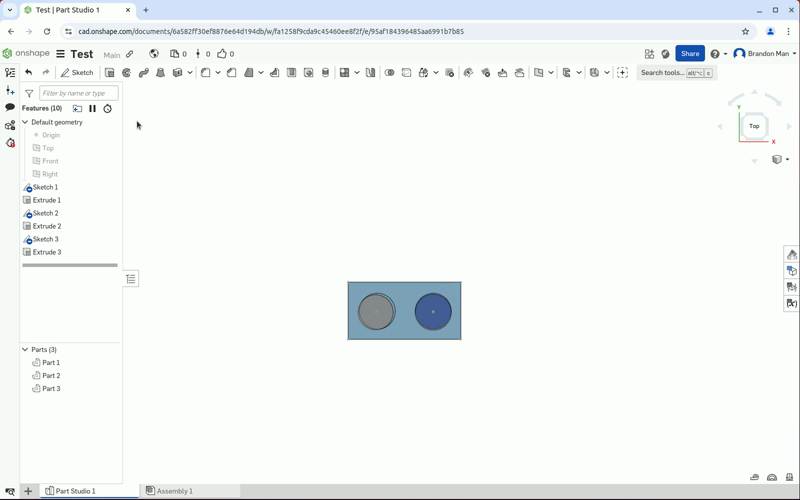
key(shift+h)
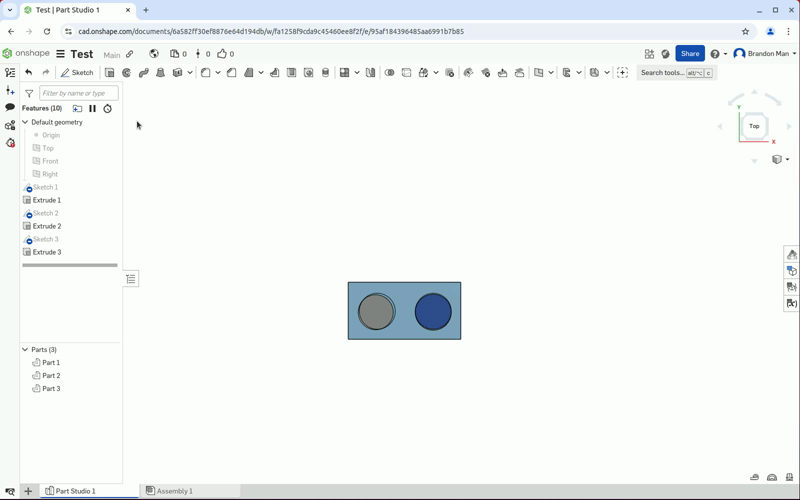
mouse_move(73, 189)
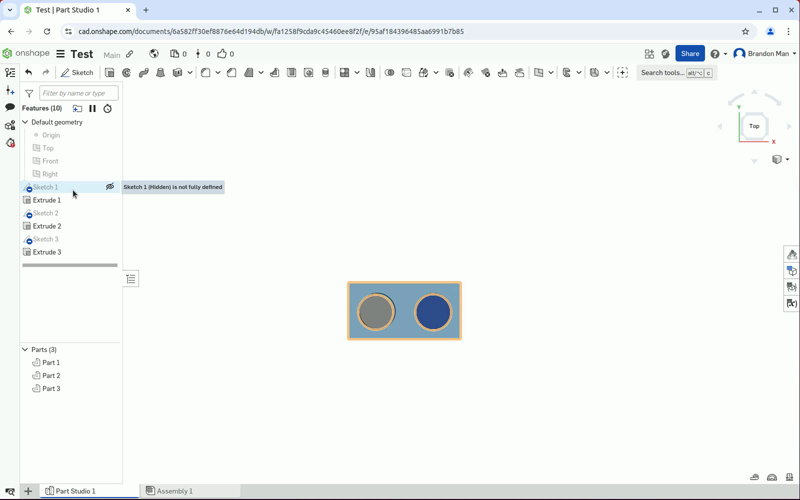
click(73, 189)
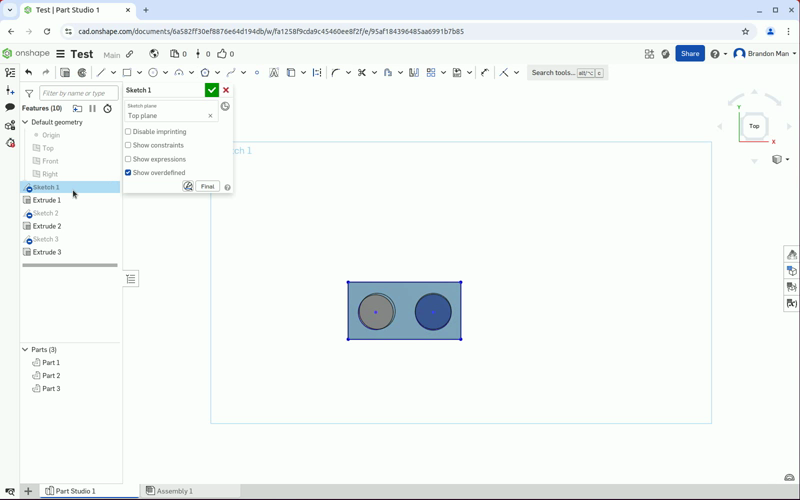
mouse_move(229, 92)
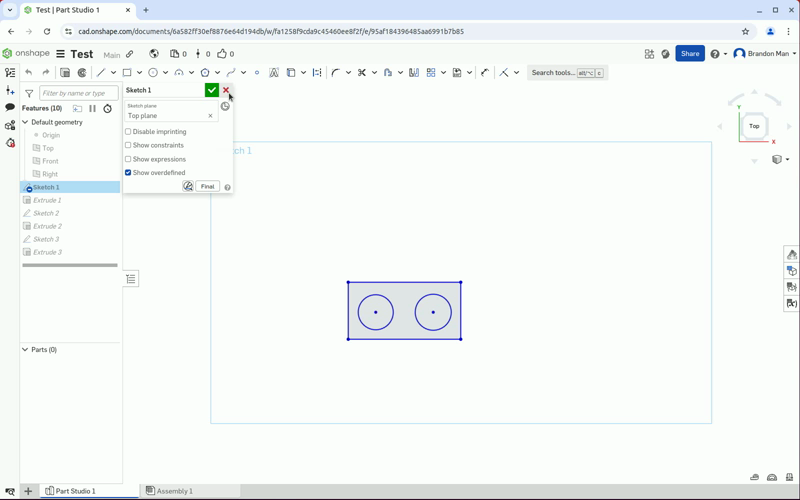
click(229, 92)
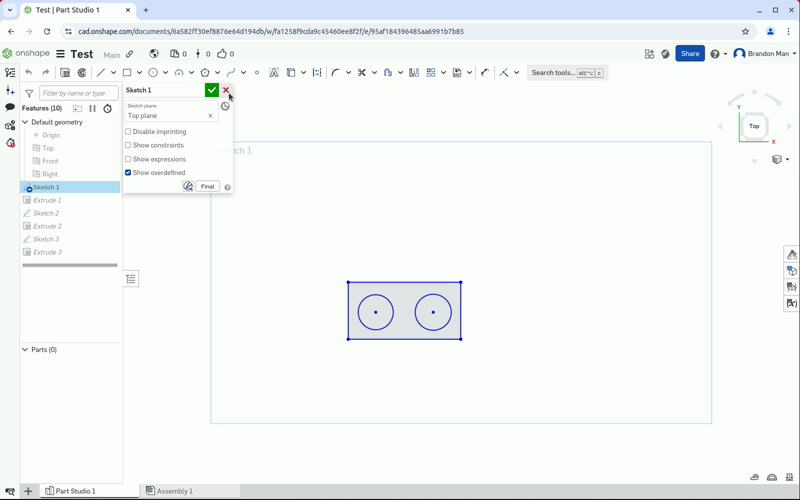
key(shift+s)
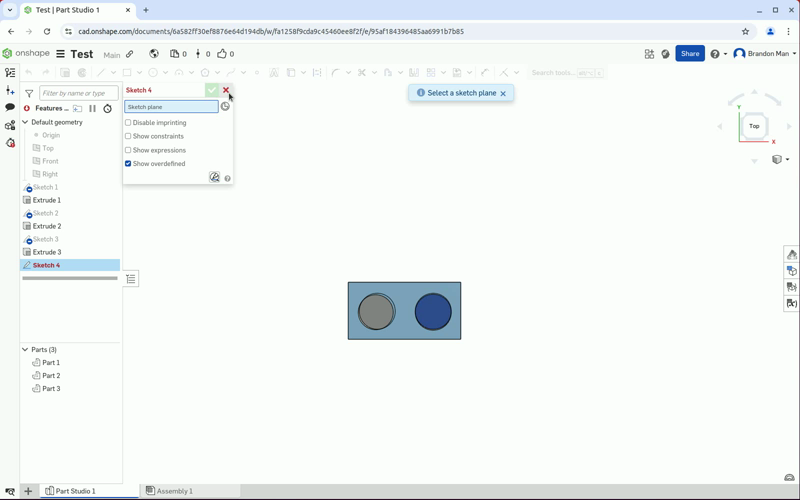
mouse_move(73, 150)
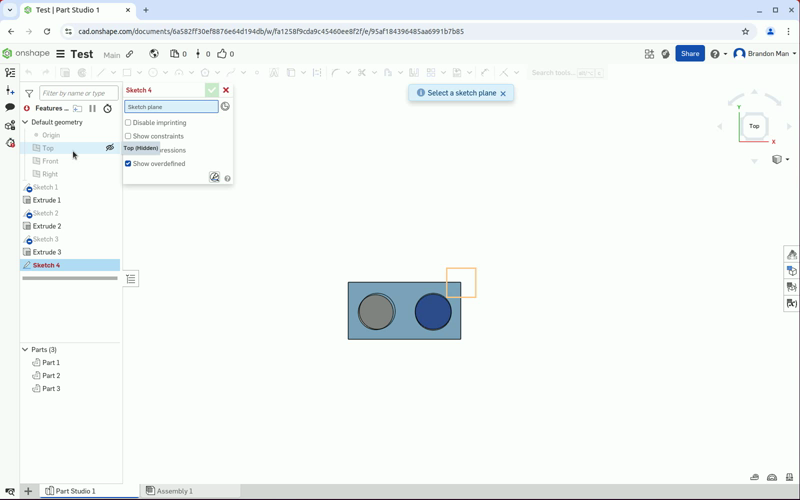
click(73, 150)
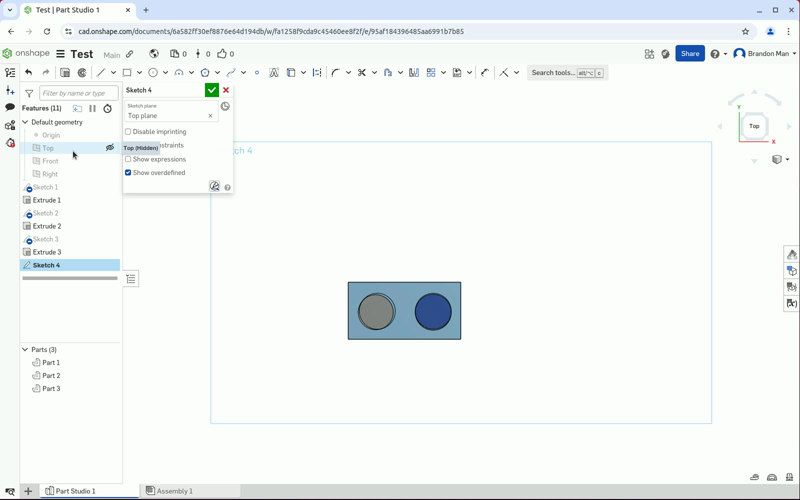
mouse_move(73, 352)
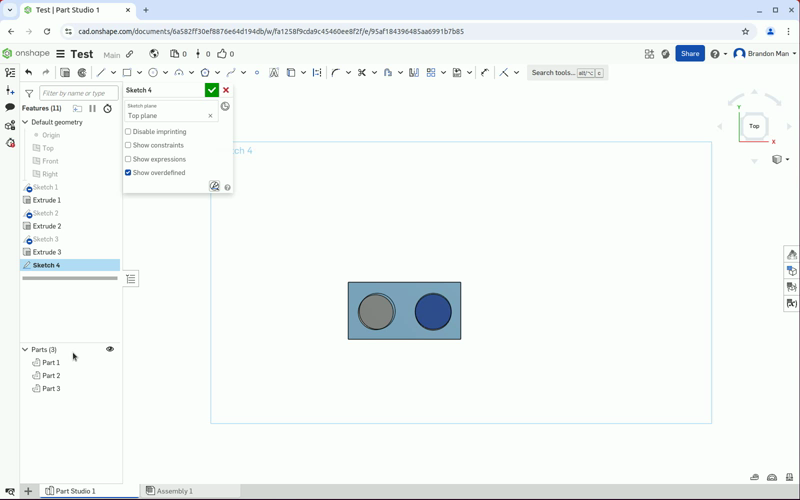
key(y)
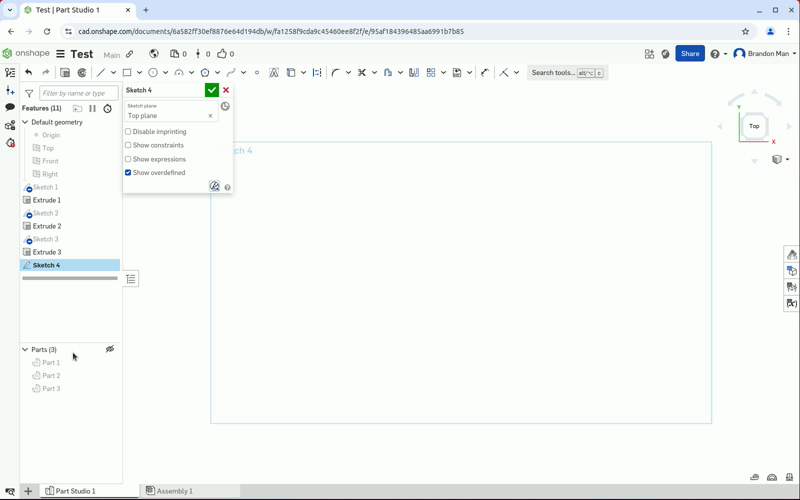
key(c)
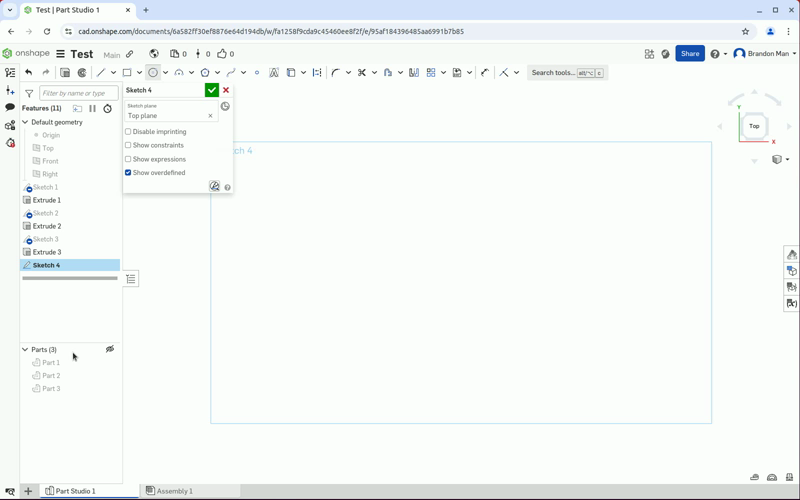
key_down(shift)
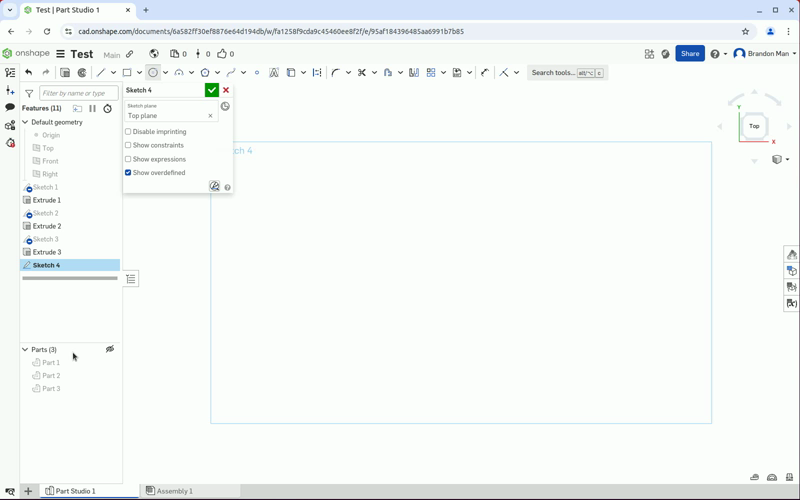
mouse_move(433, 311)
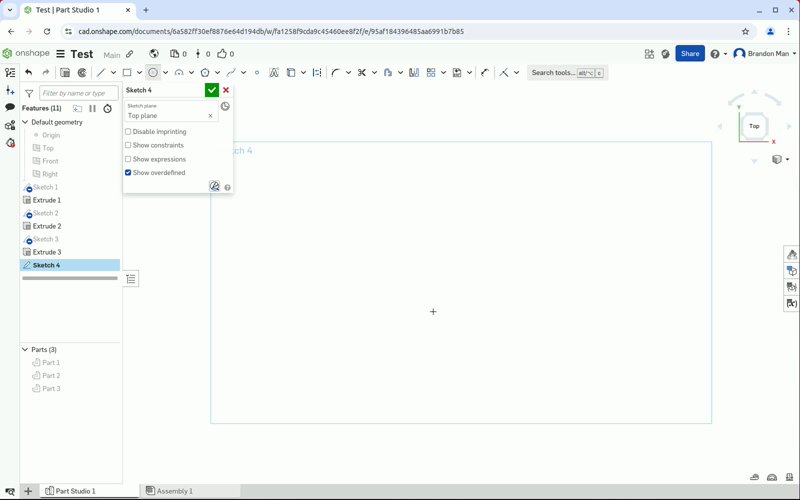
click(433, 311)
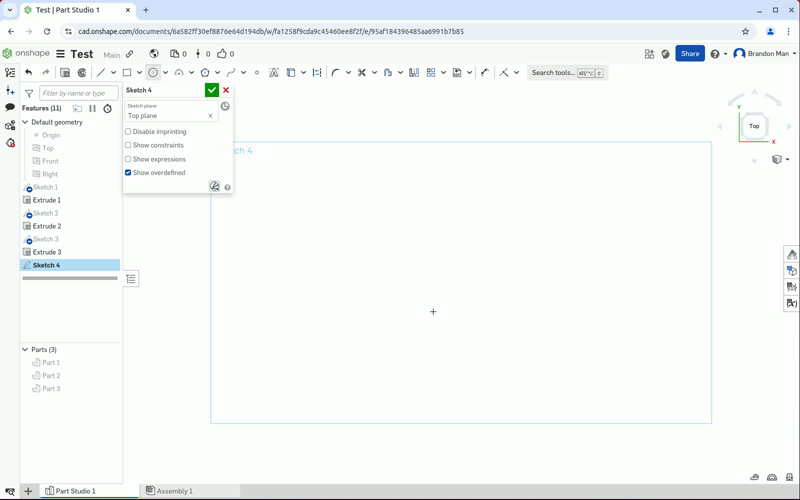
key_up(shift)
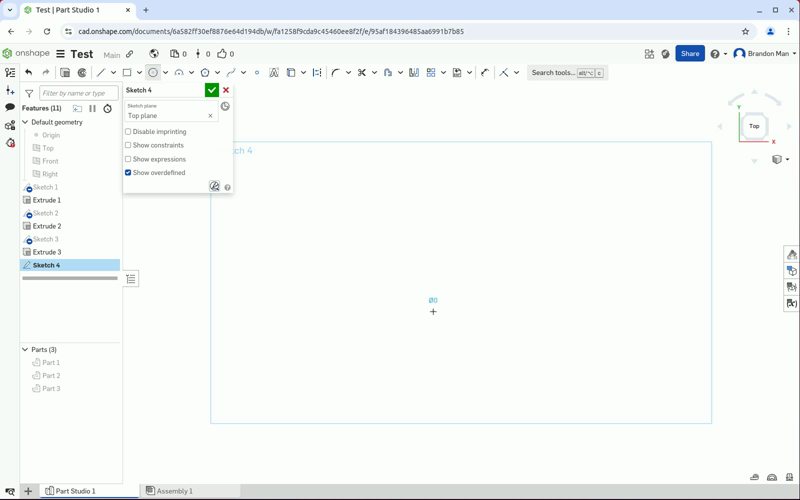
mouse_move(451, 311)
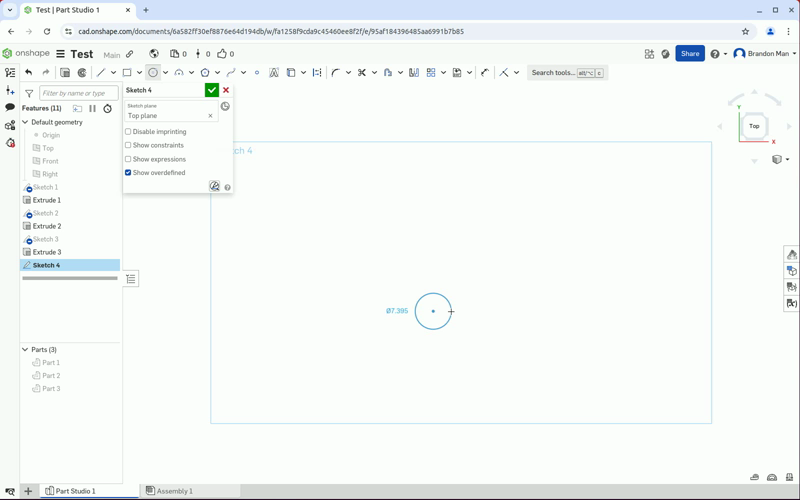
click(451, 311)
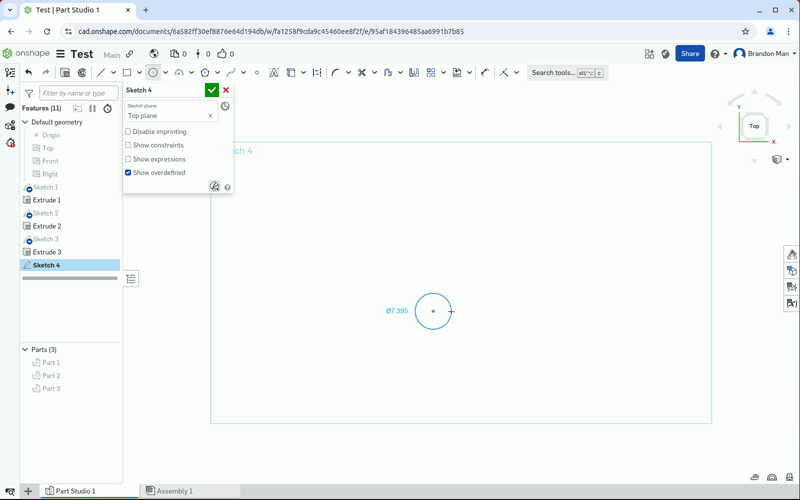
key(esc)
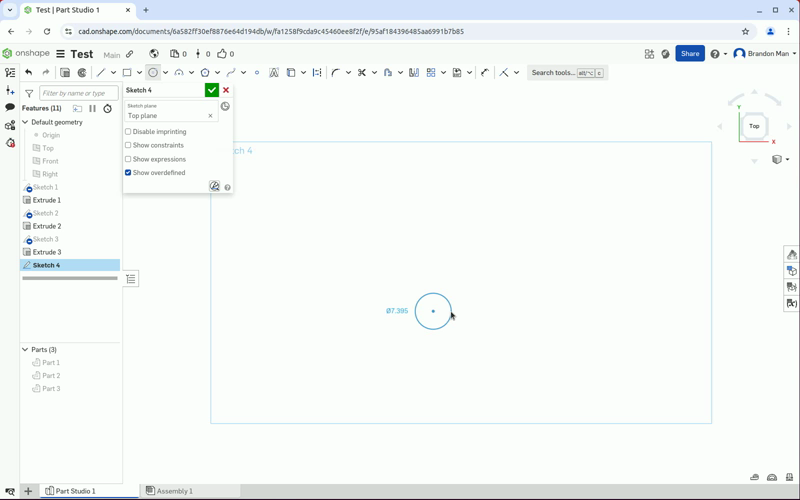
mouse_move(439, 325)
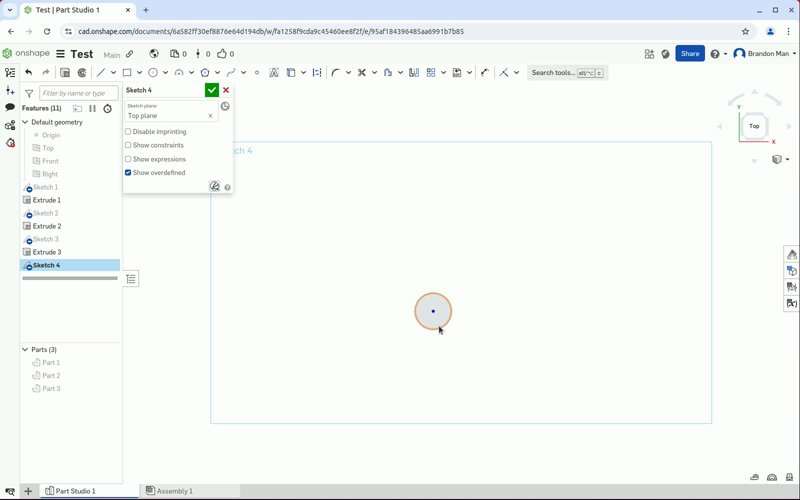
scroll(6)
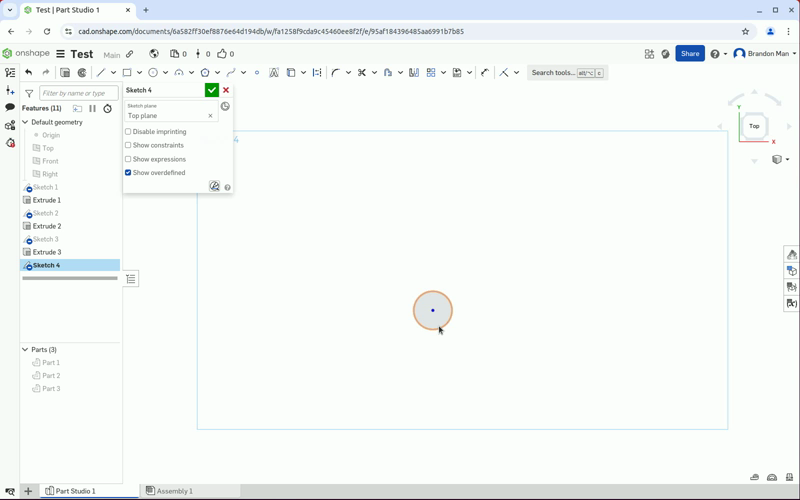
scroll(6)
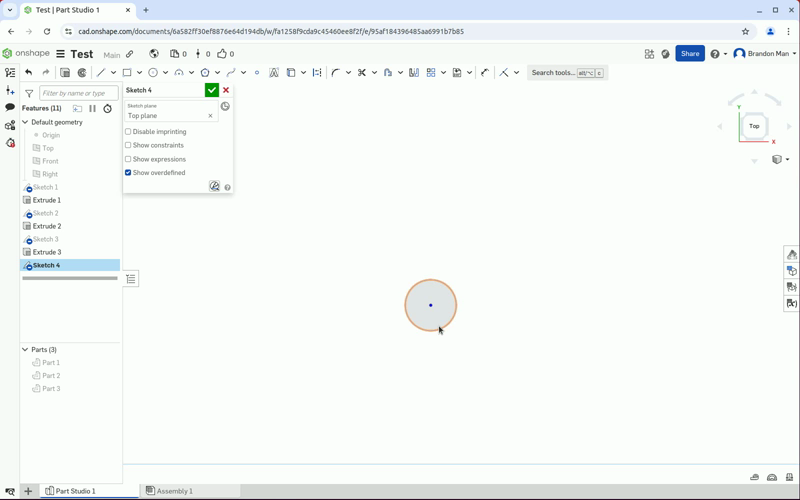
scroll(6)
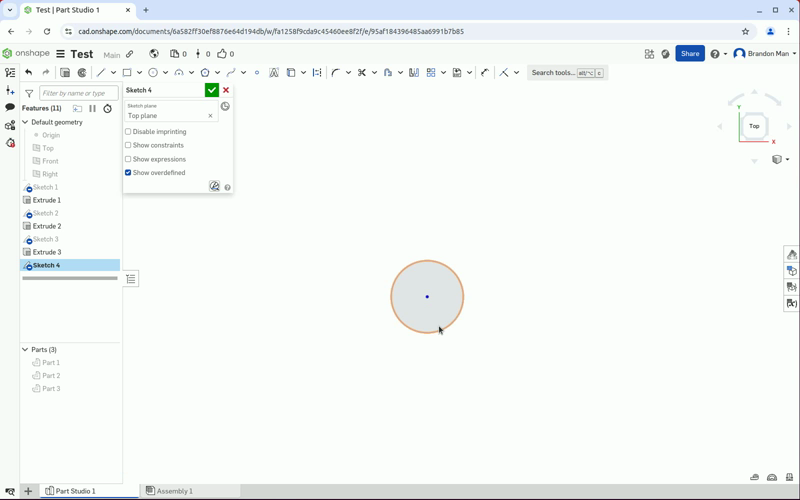
scroll(6)
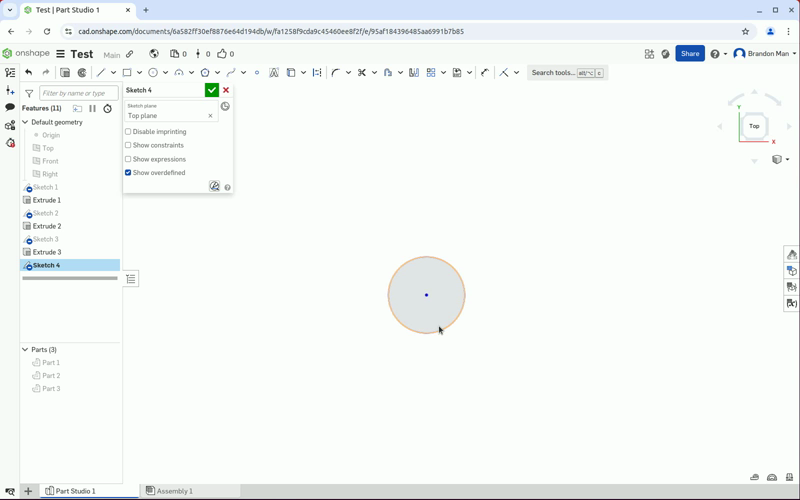
scroll(6)
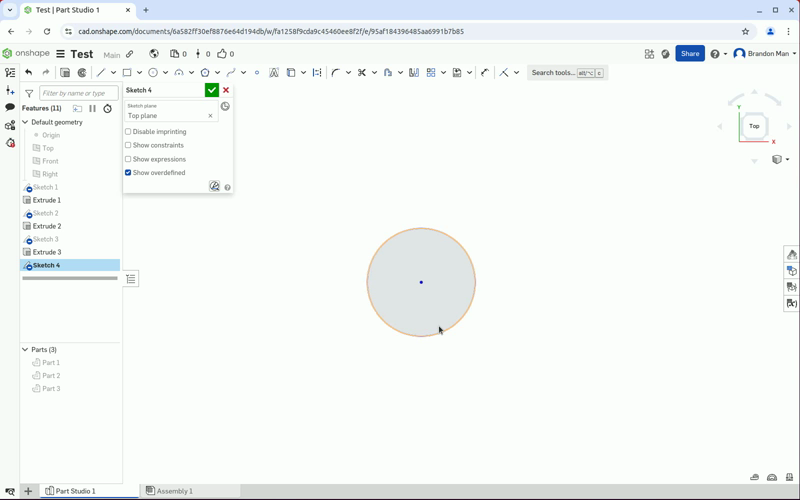
scroll(6)
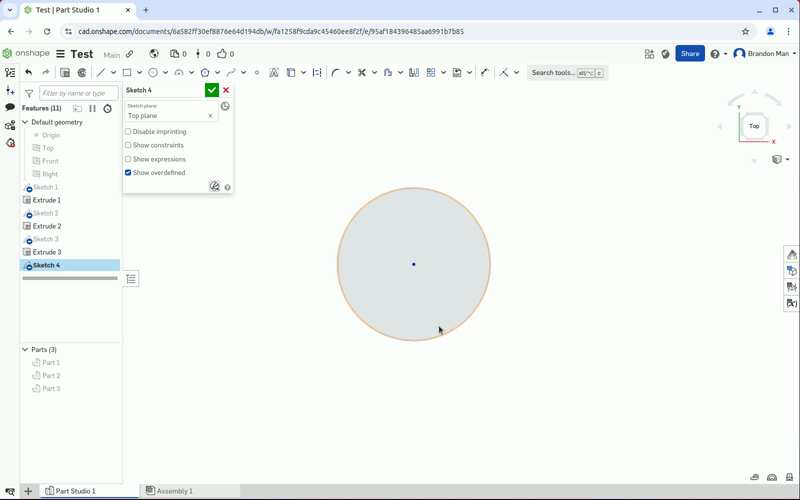
scroll(6)
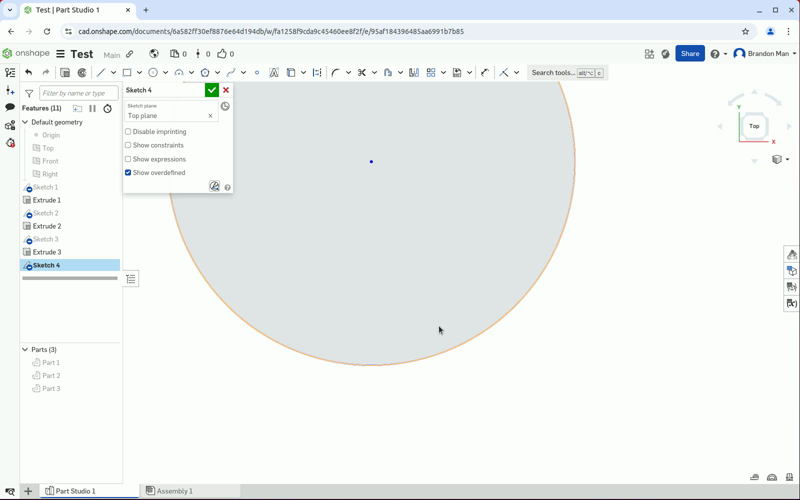
click(439, 325)
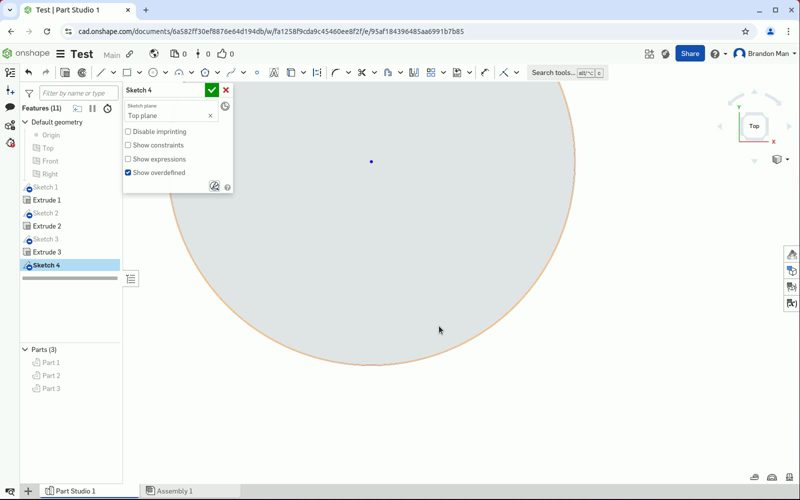
scroll(-6)
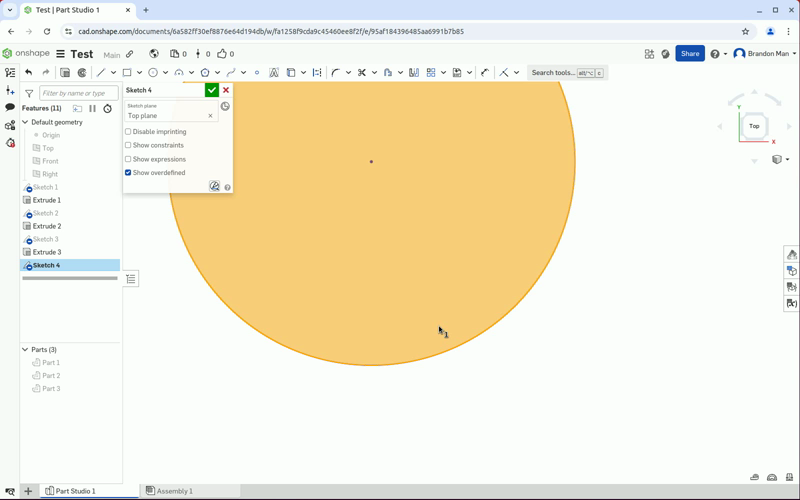
scroll(-6)
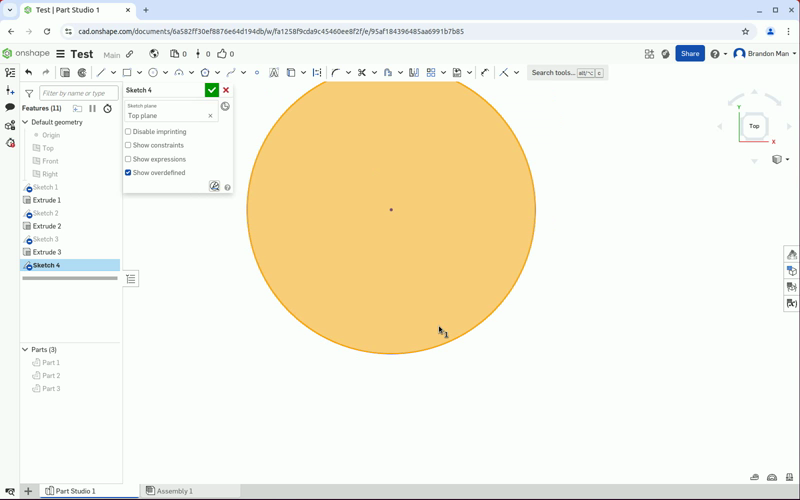
scroll(-6)
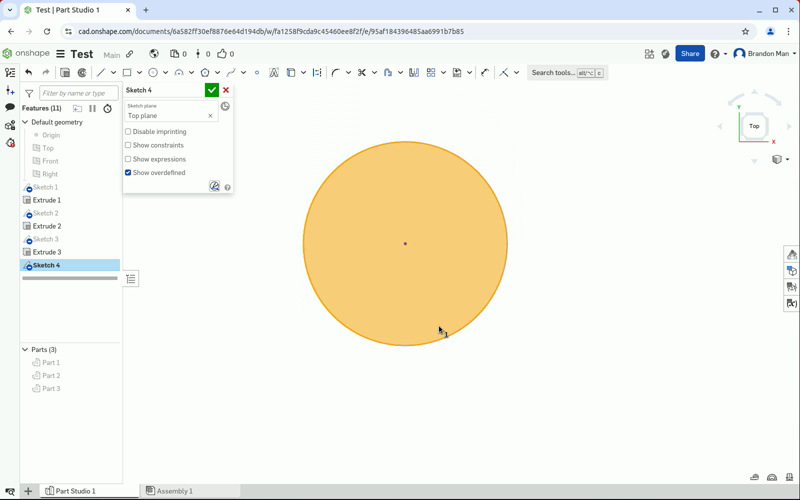
scroll(-6)
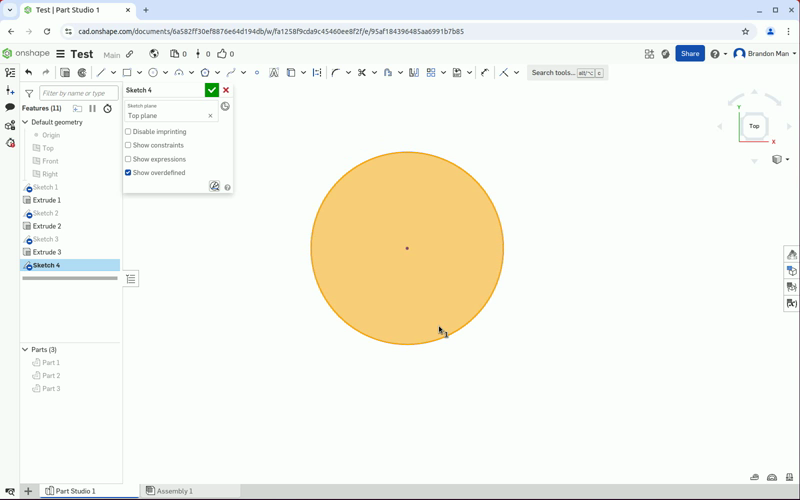
scroll(-6)
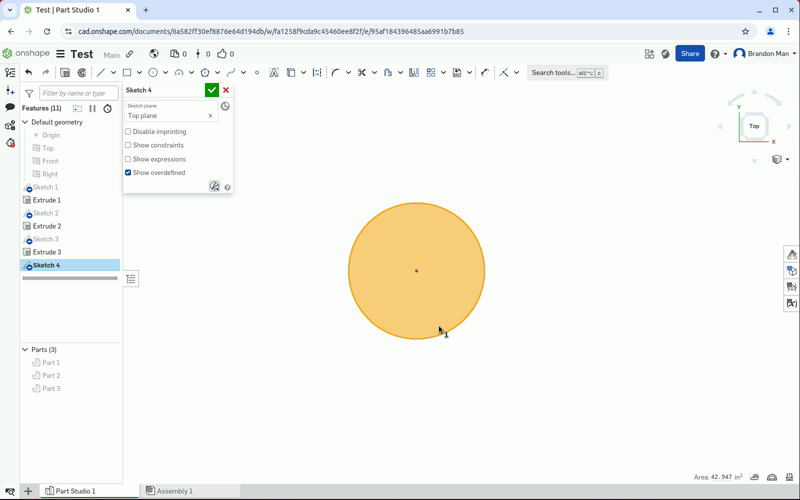
scroll(-6)
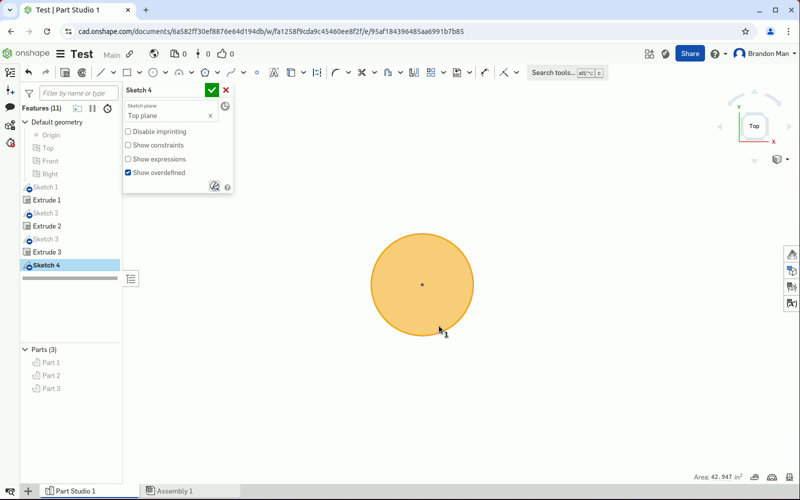
scroll(-6)
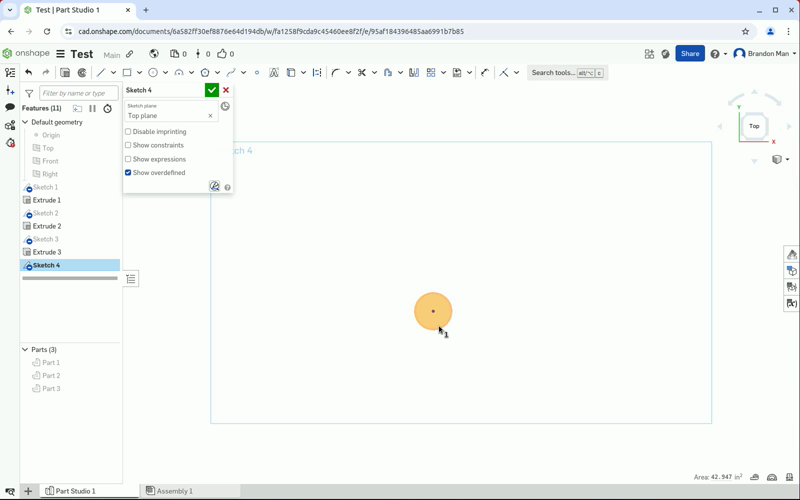
mouse_move(73, 352)
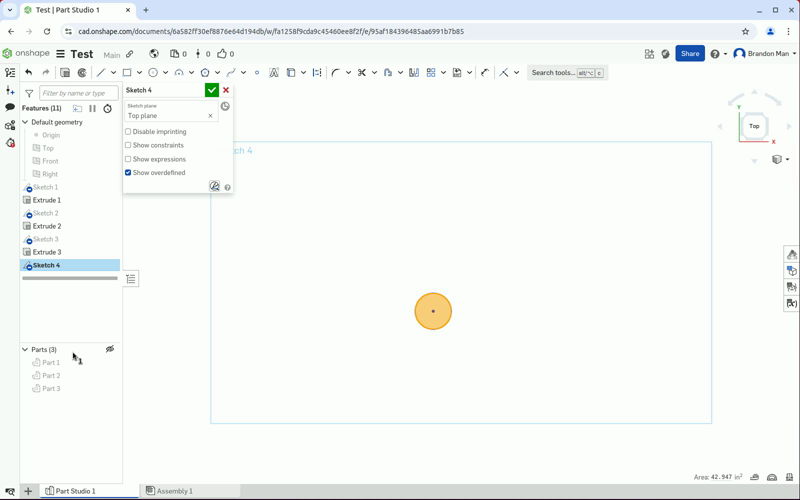
key(shift+y)
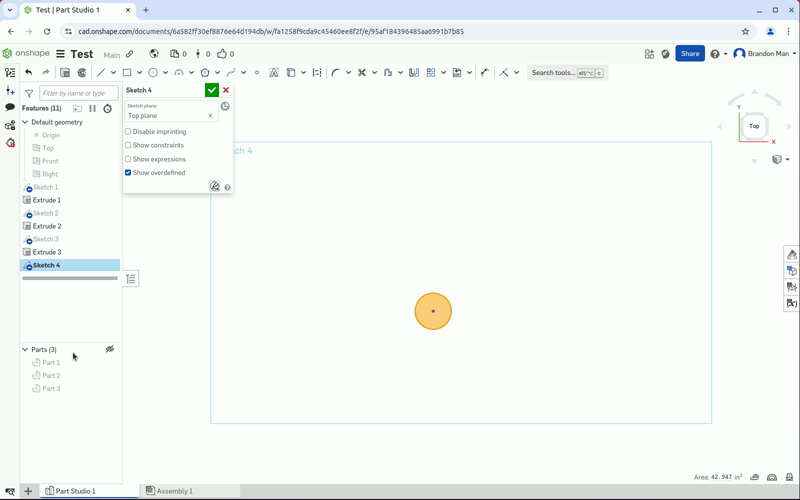
key(shift+e)
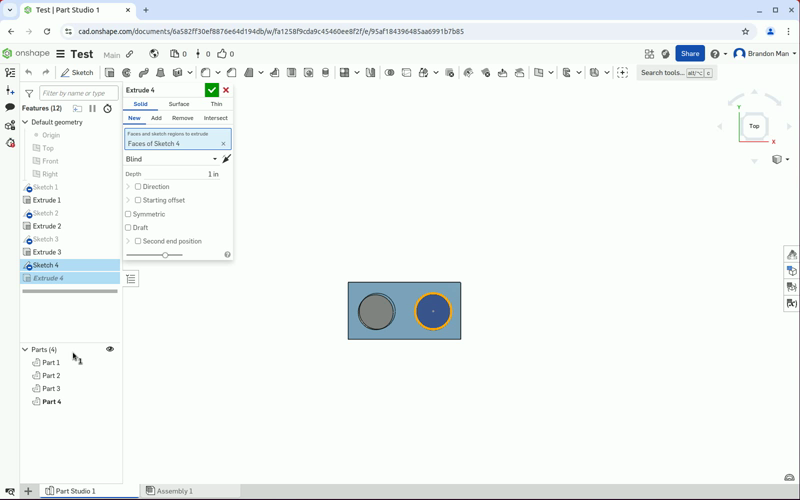
mouse_move(143, 106)
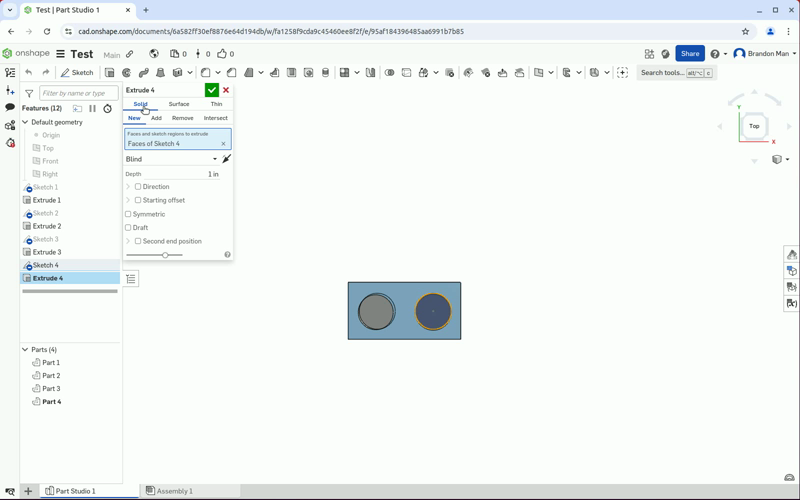
click(143, 106)
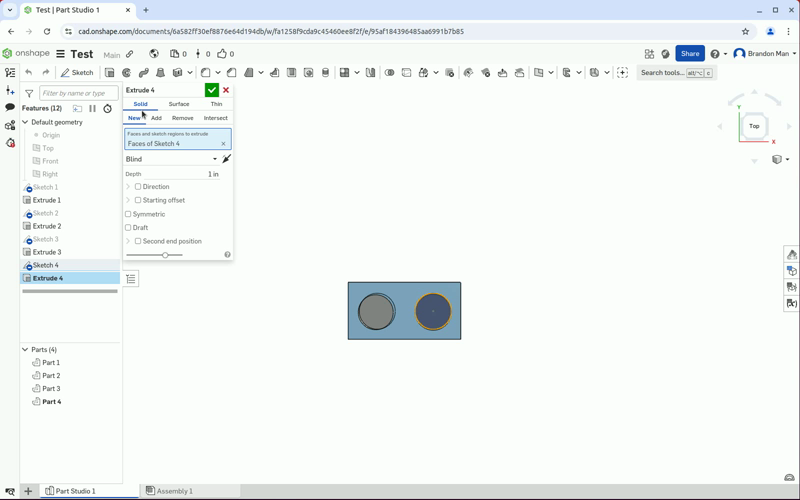
mouse_move(137, 120)
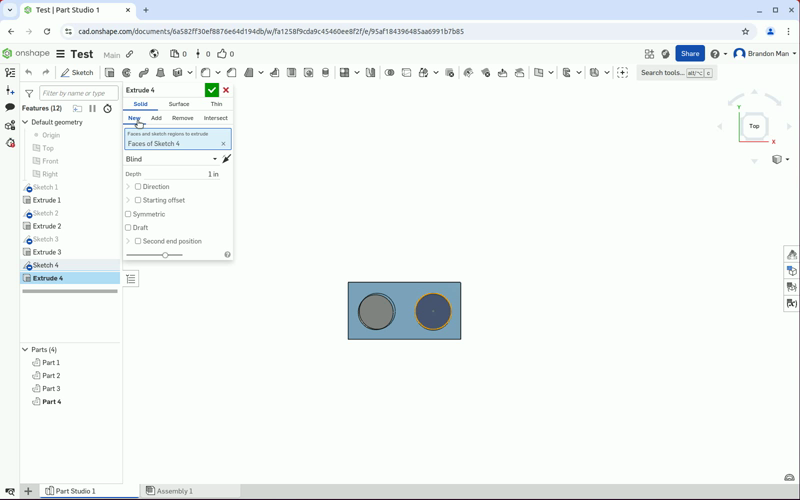
click(137, 120)
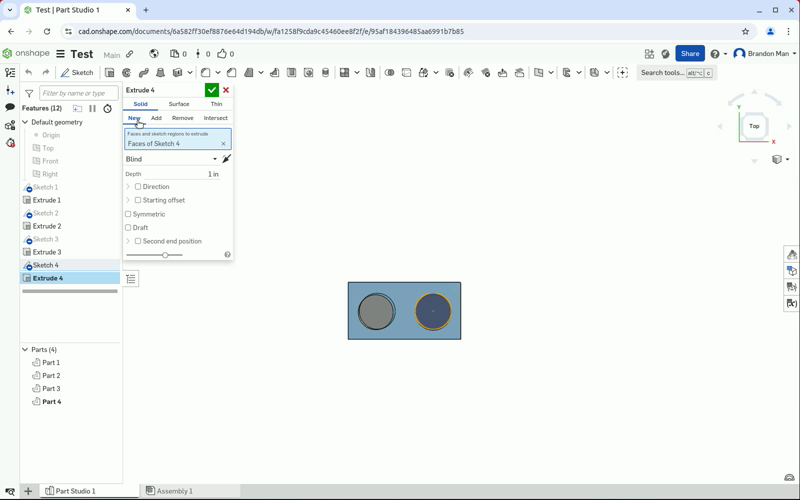
key(tab, 4)
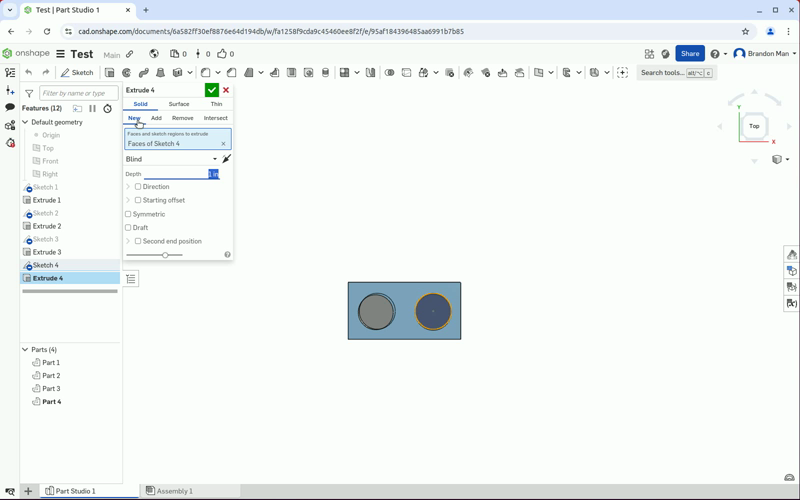
text(-4.092)
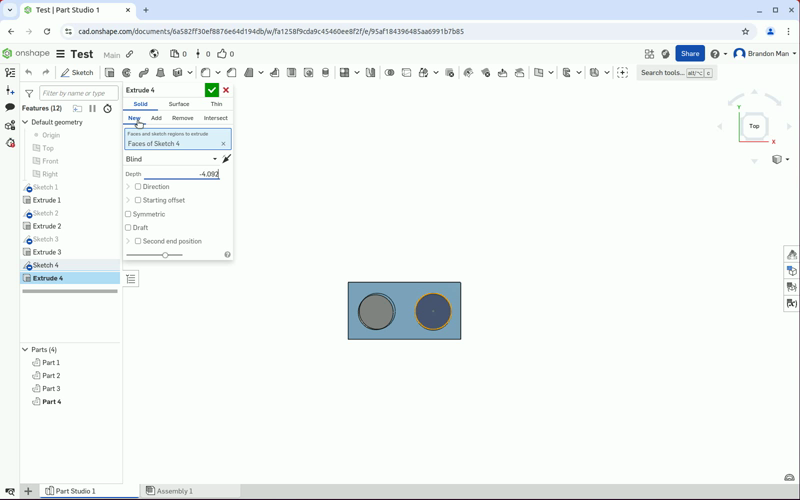
key(enter)
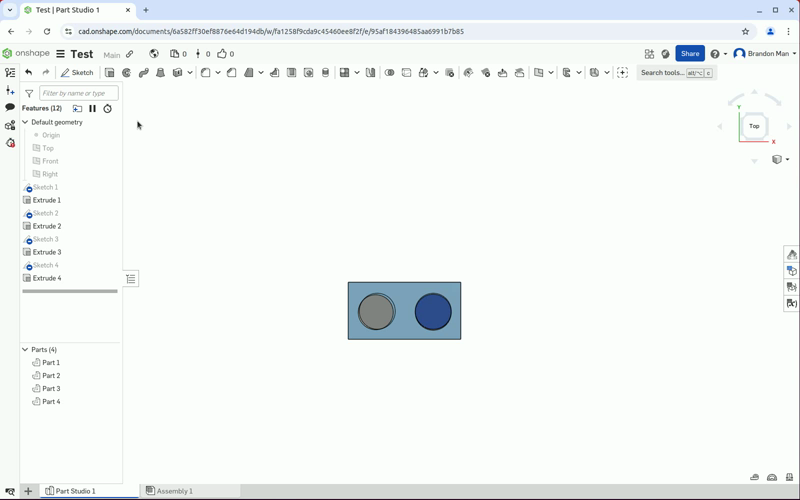
key(shift+h)
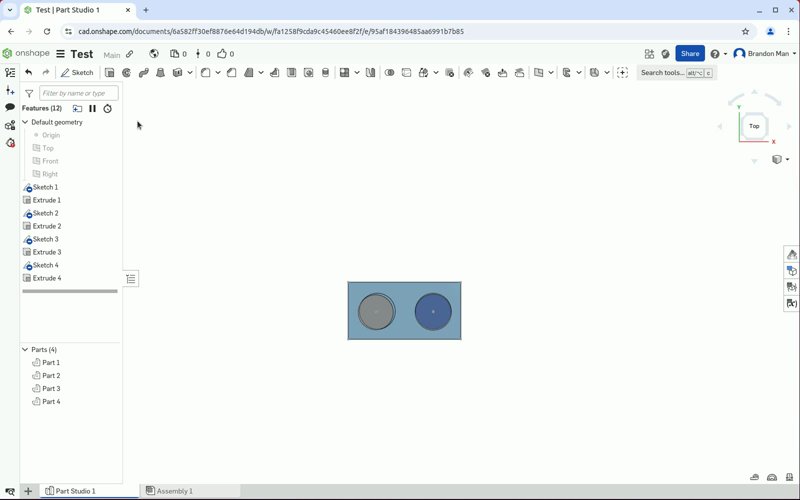
key(shift+h)
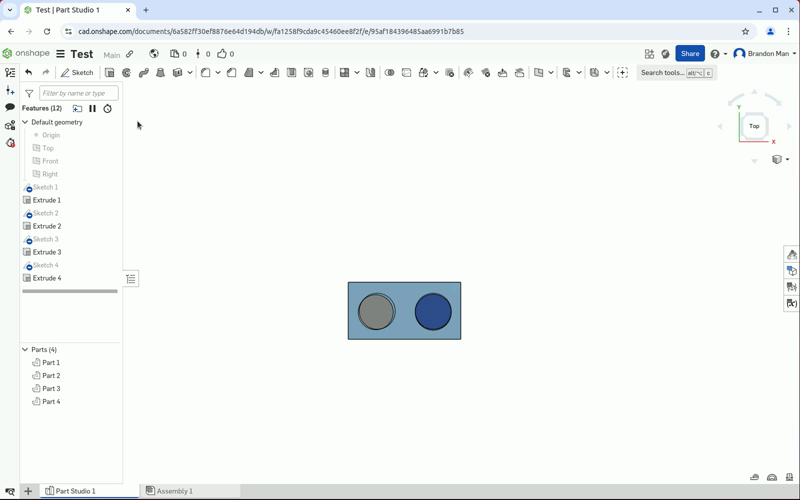
mouse_move(73, 189)
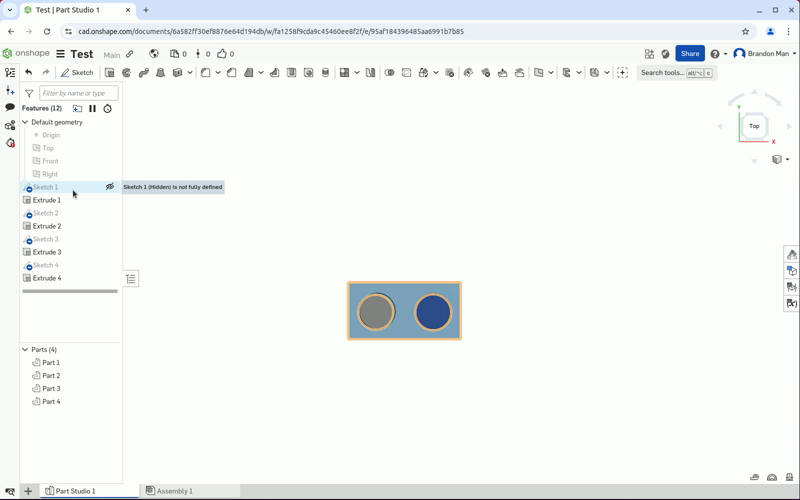
click(73, 189)
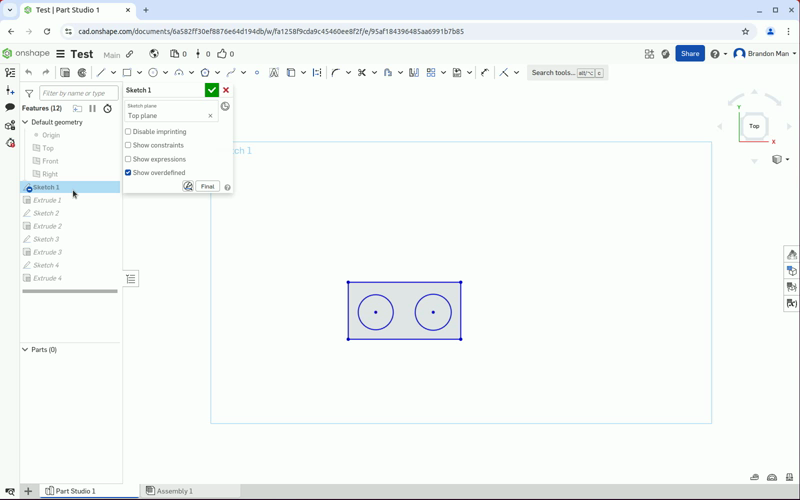
mouse_move(229, 92)
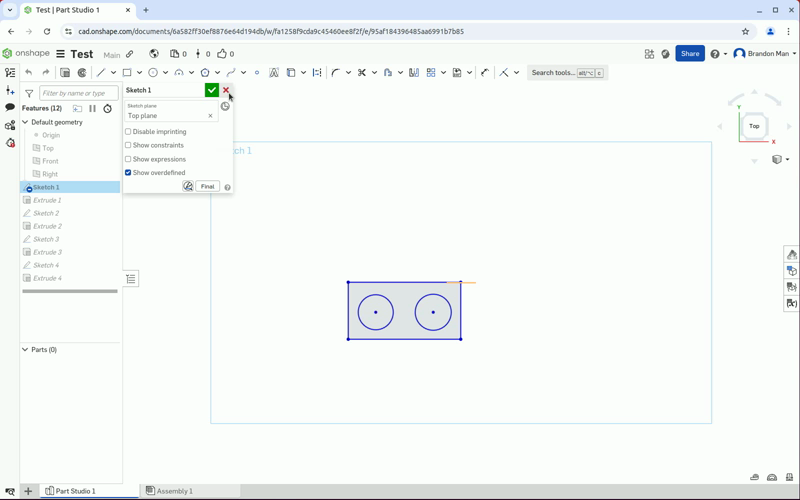
click(229, 92)
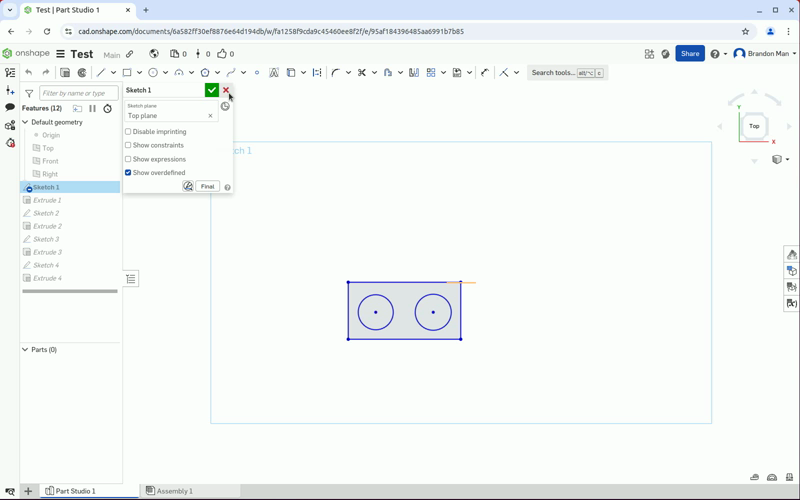
key(shift+s)
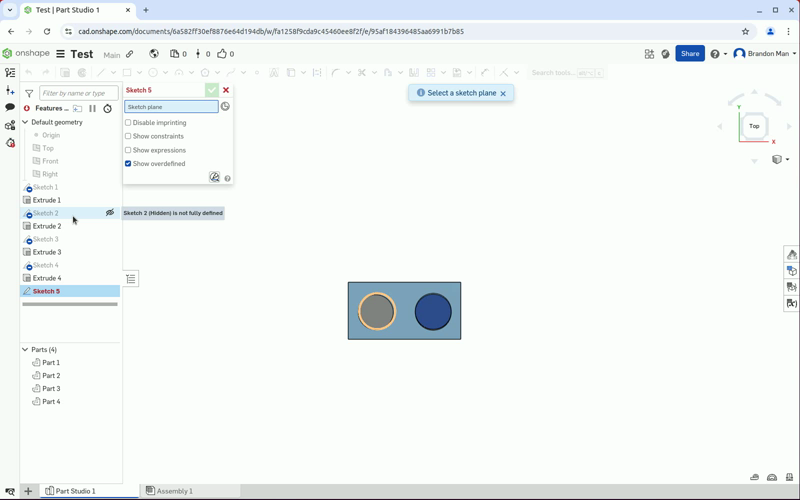
scroll(3)
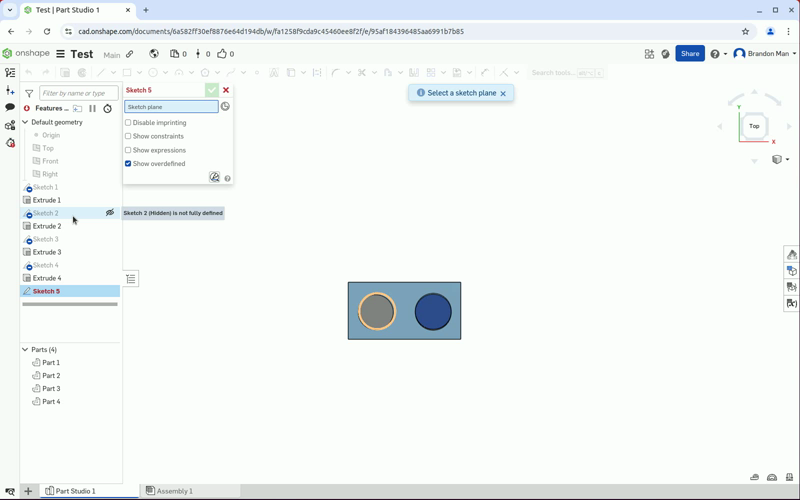
mouse_move(73, 150)
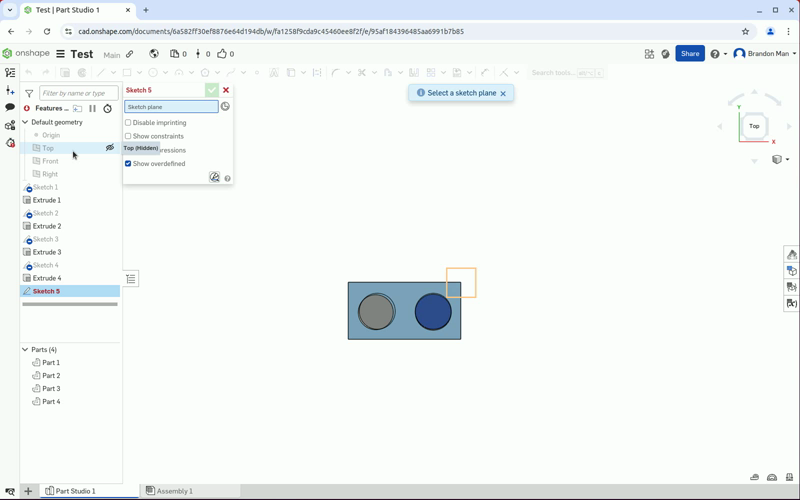
click(73, 150)
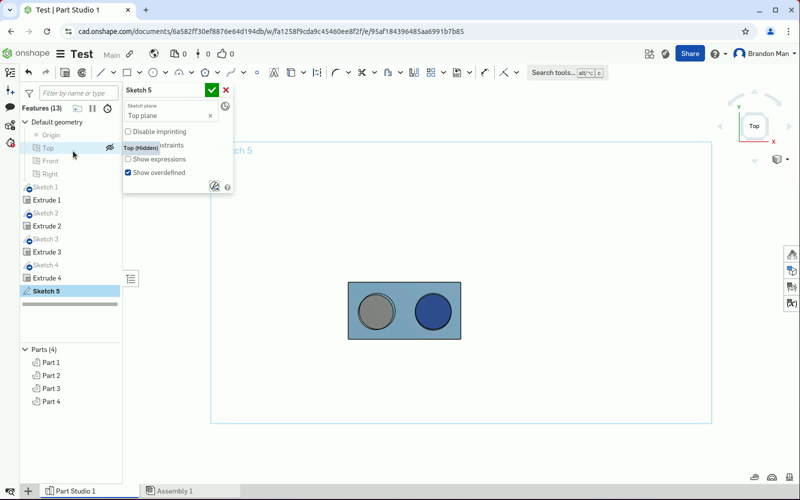
mouse_move(73, 352)
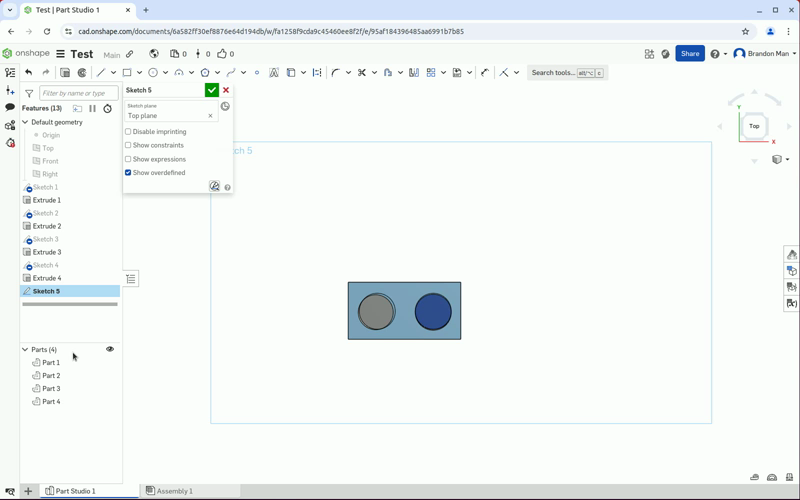
key(y)
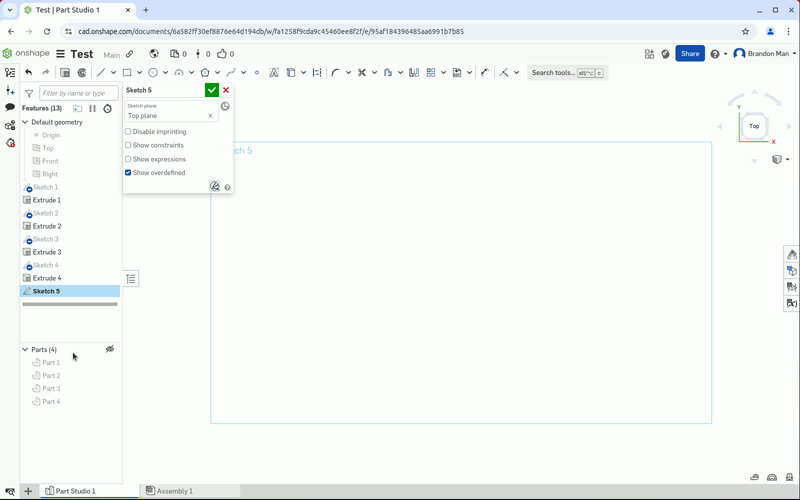
key(c)
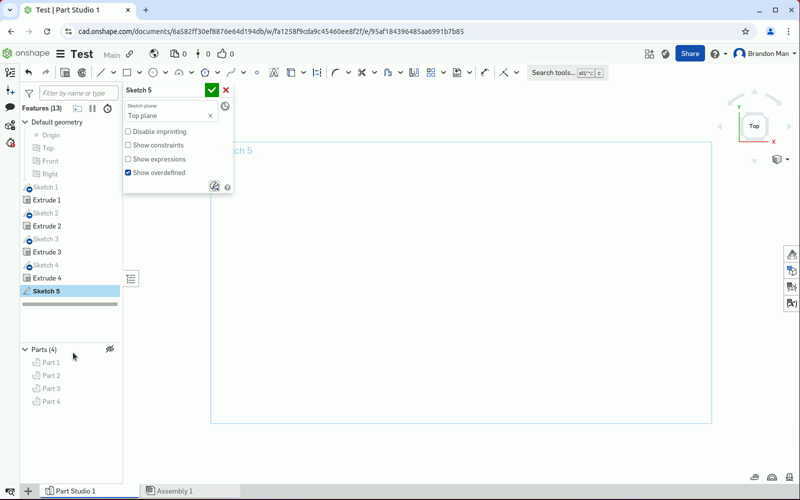
key_down(shift)
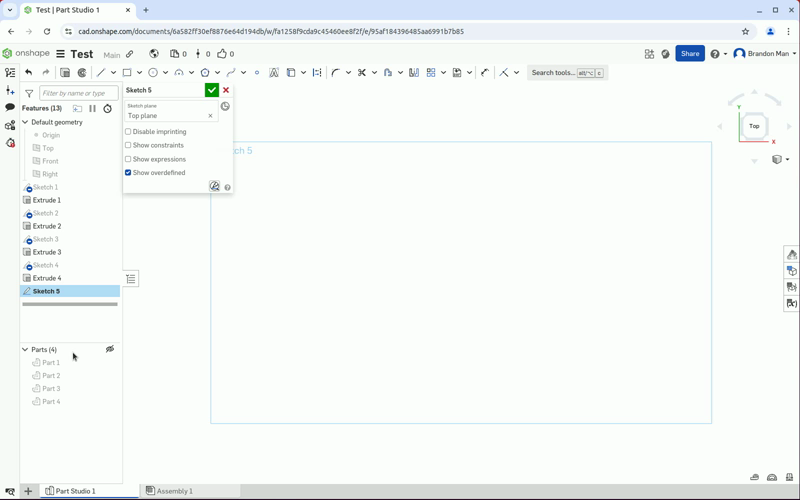
mouse_move(377, 311)
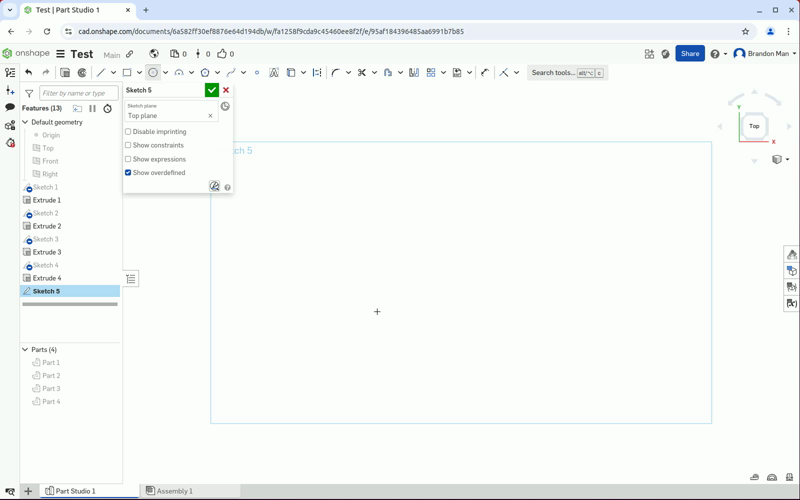
click(377, 311)
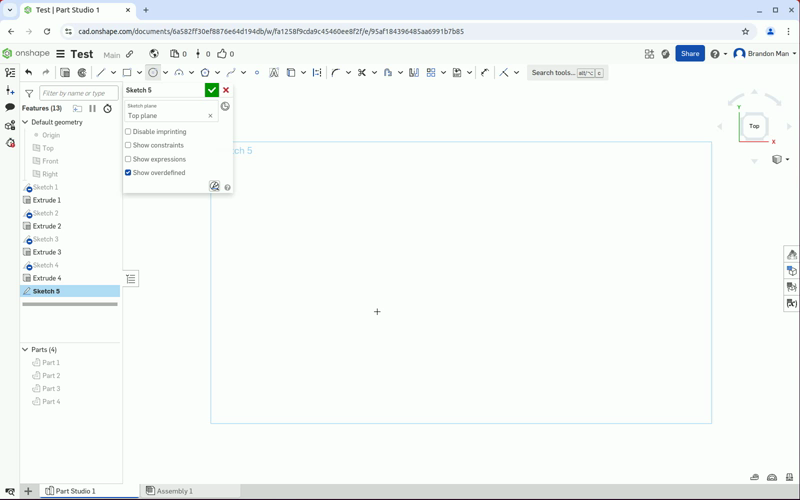
key_up(shift)
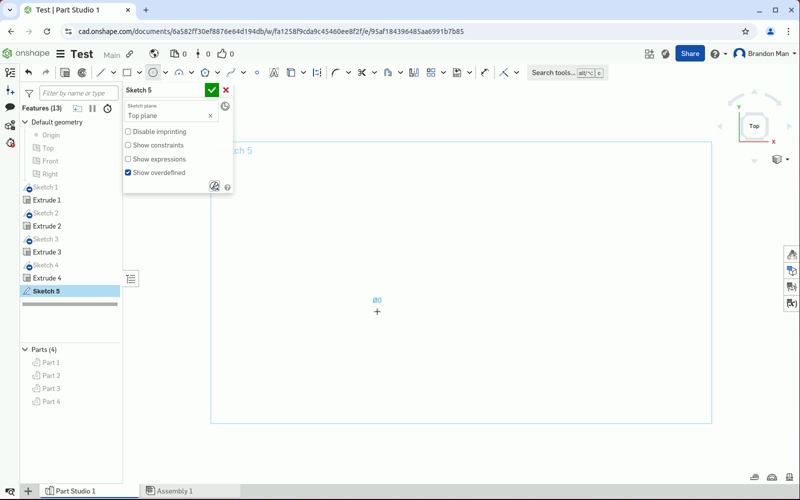
mouse_move(395, 311)
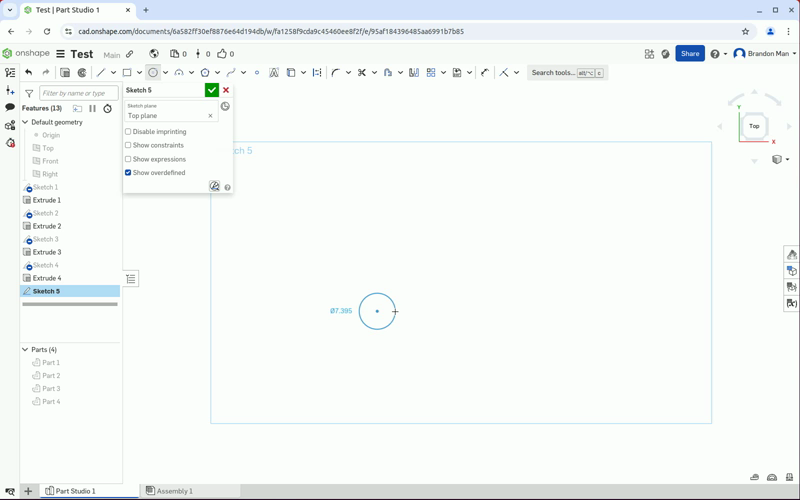
click(395, 311)
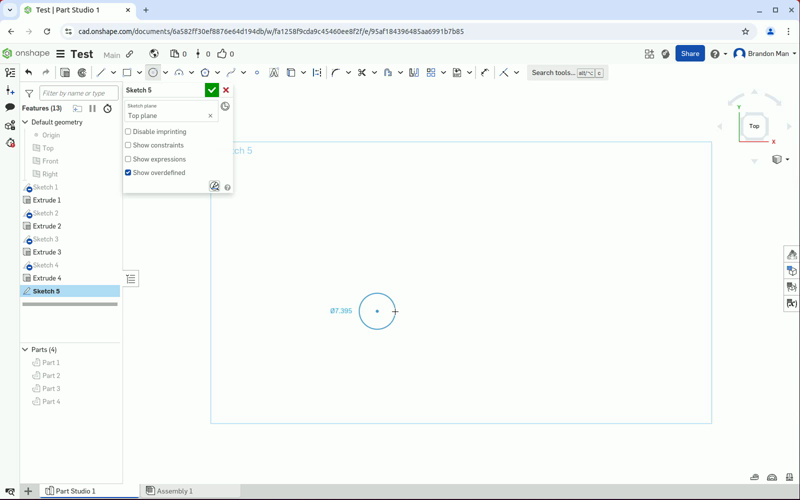
key(esc)
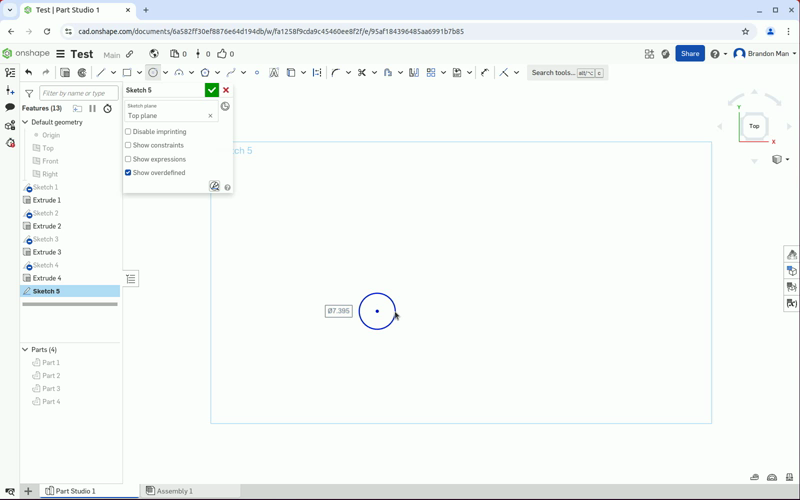
mouse_move(388, 321)
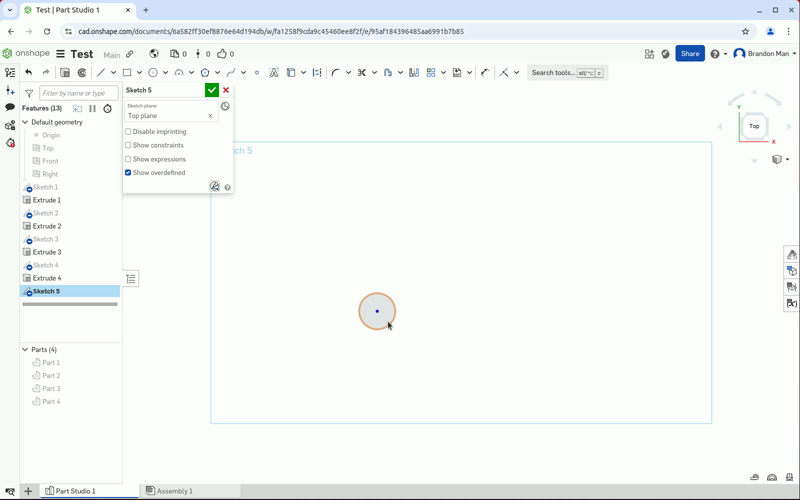
scroll(6)
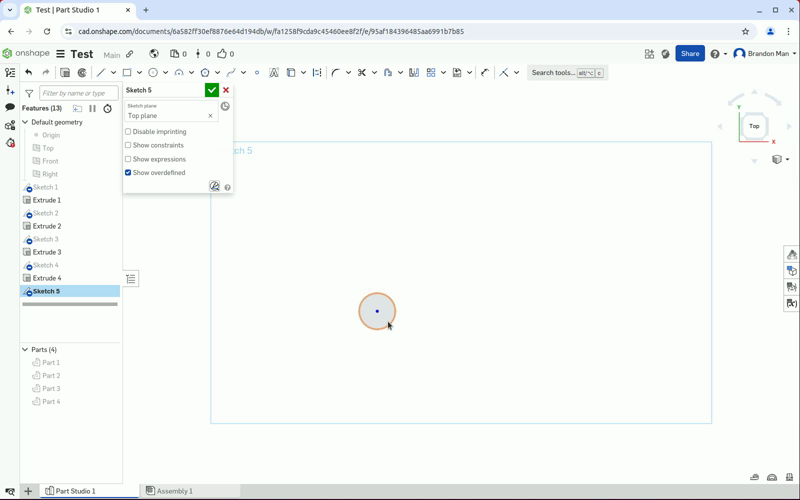
scroll(6)
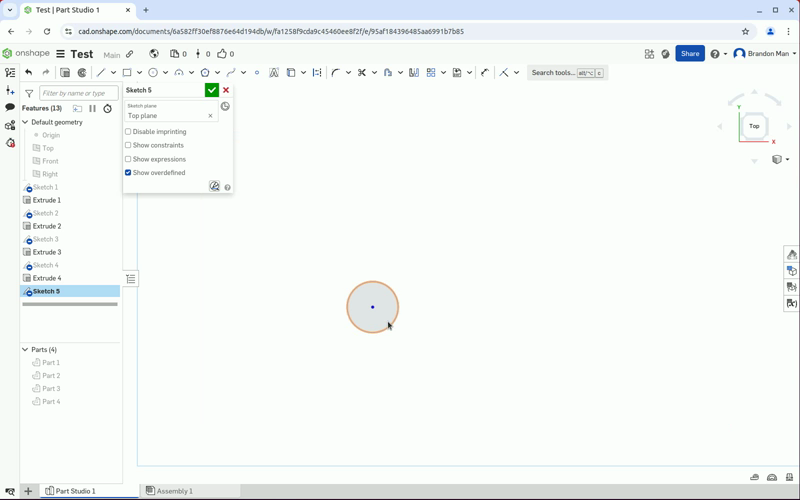
scroll(6)
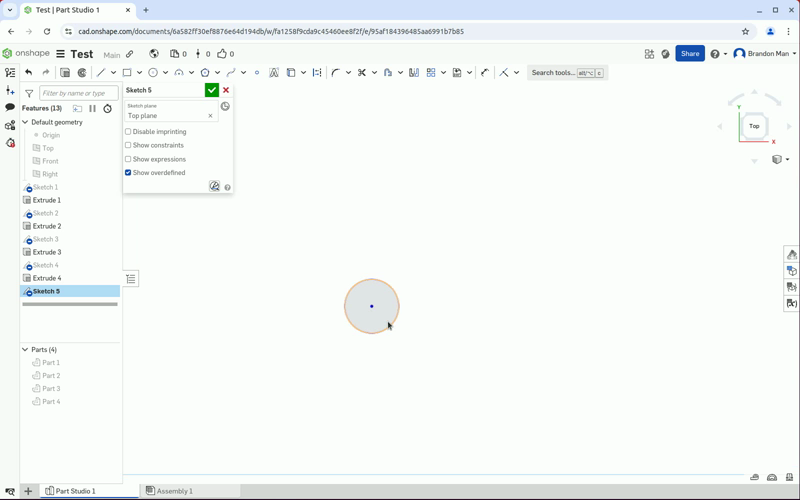
scroll(6)
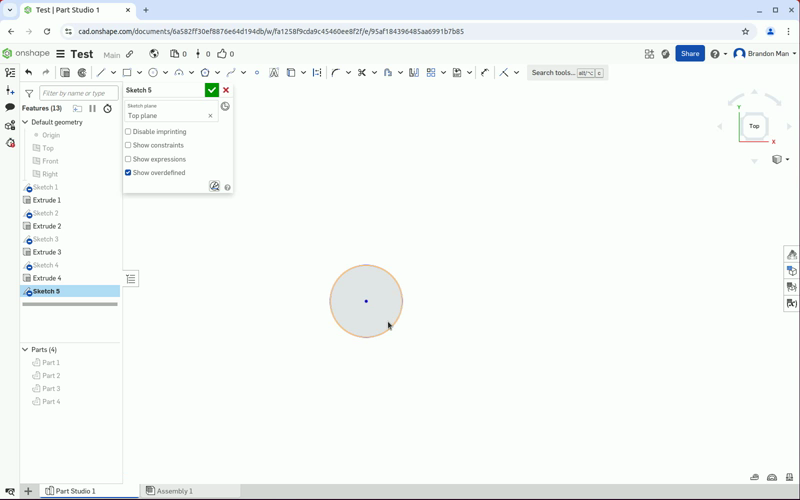
scroll(6)
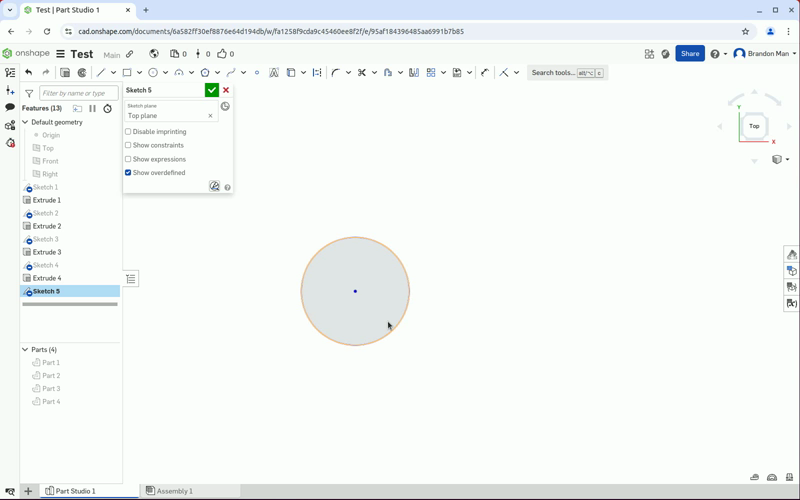
scroll(6)
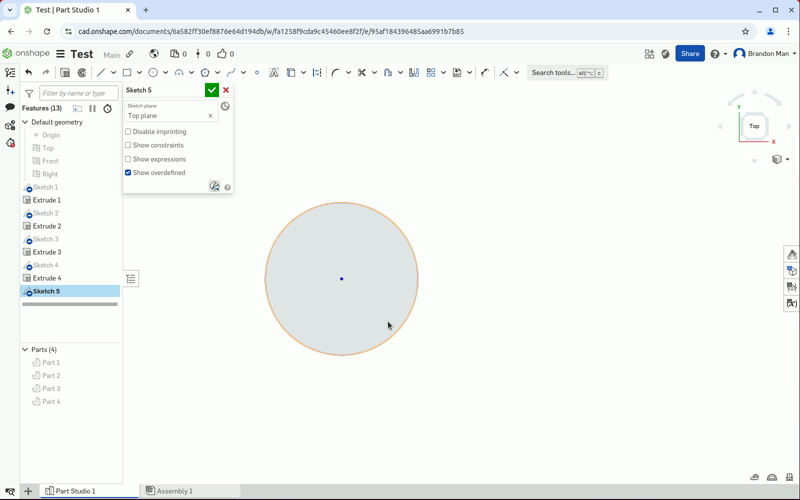
scroll(6)
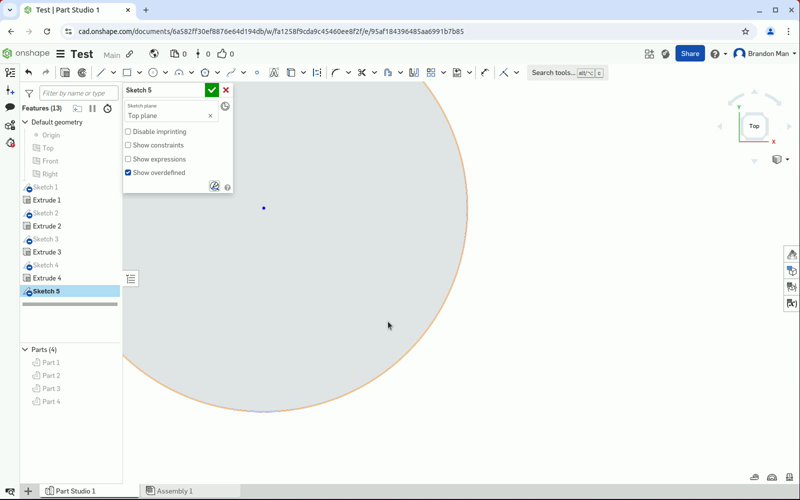
click(388, 321)
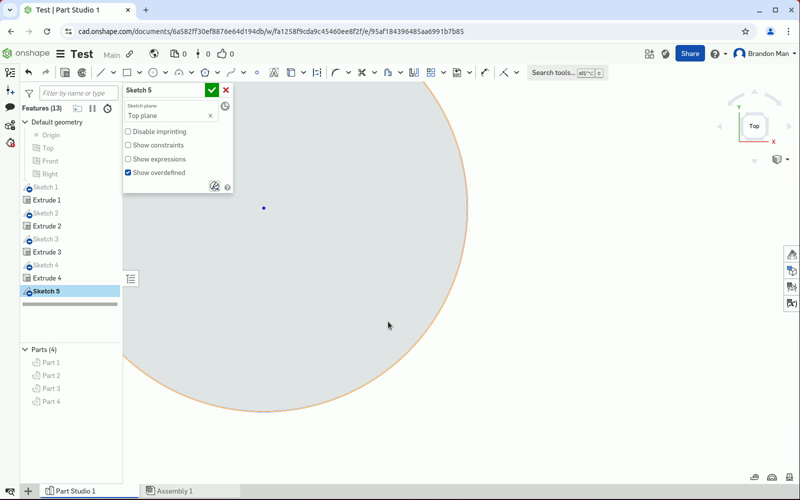
scroll(-6)
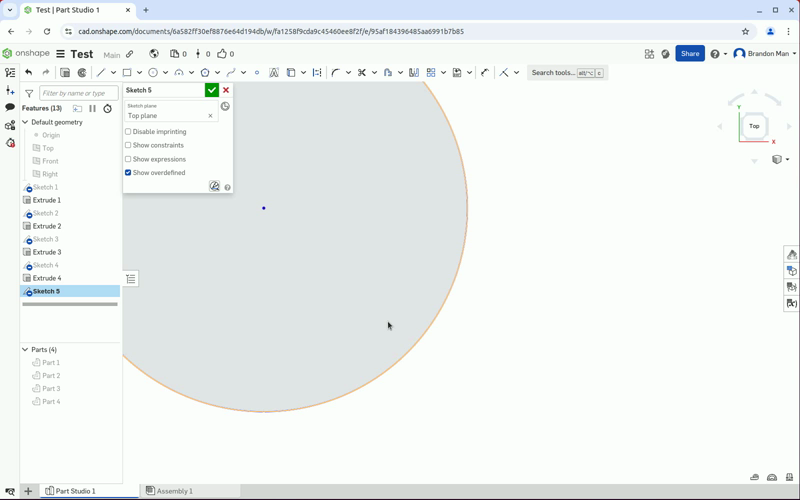
scroll(-6)
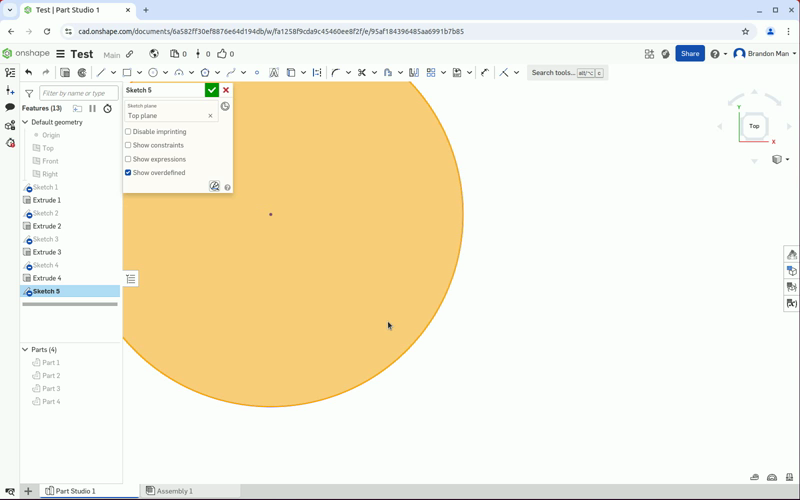
scroll(-6)
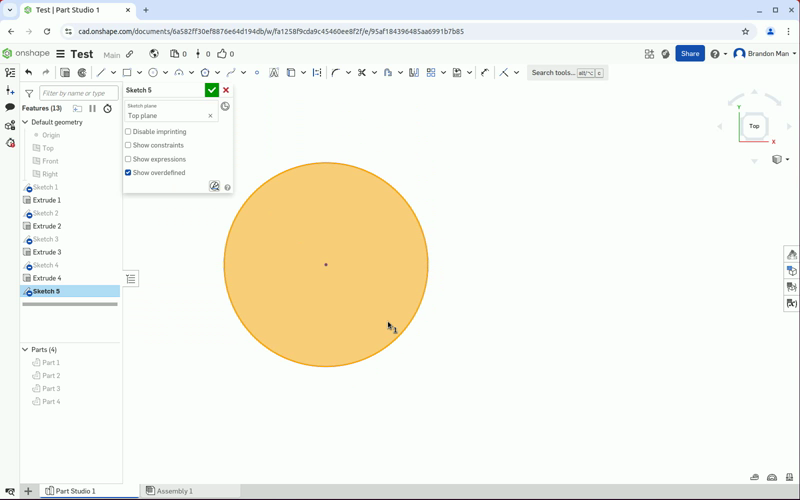
scroll(-6)
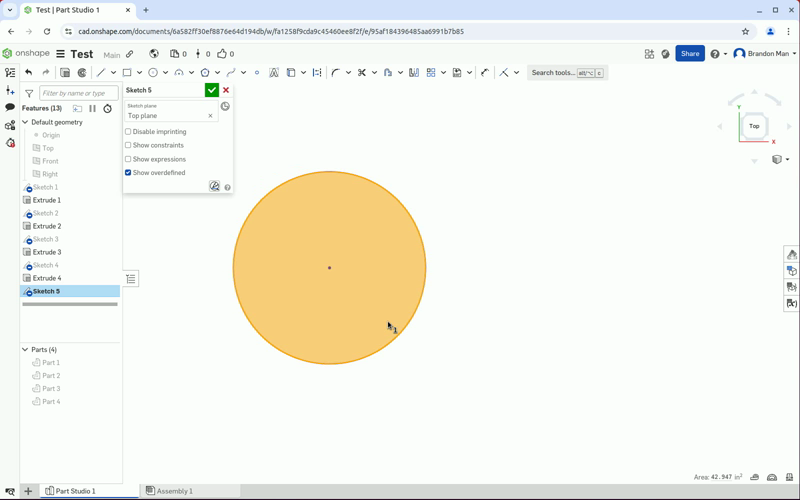
scroll(-6)
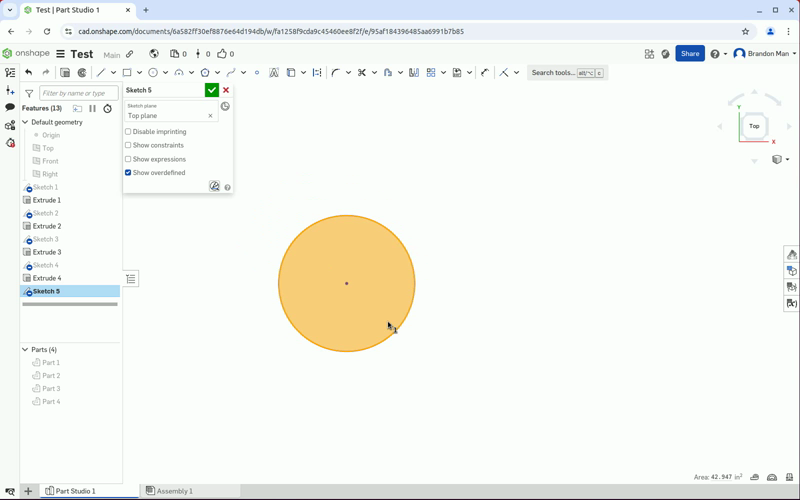
scroll(-6)
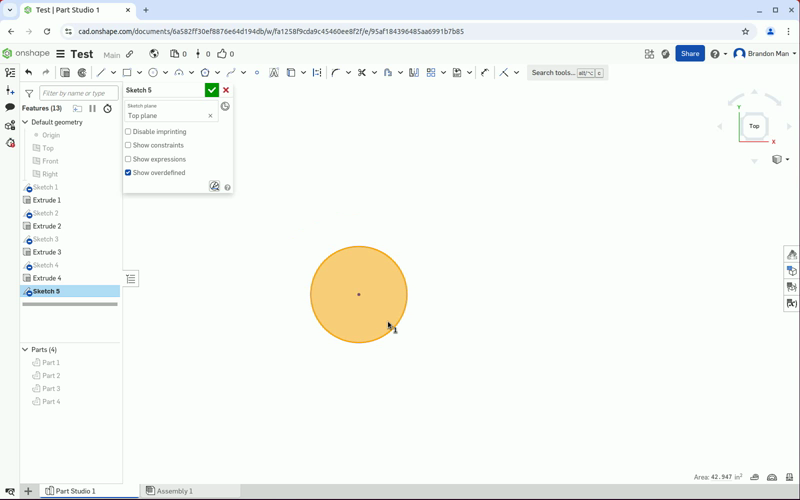
scroll(-6)
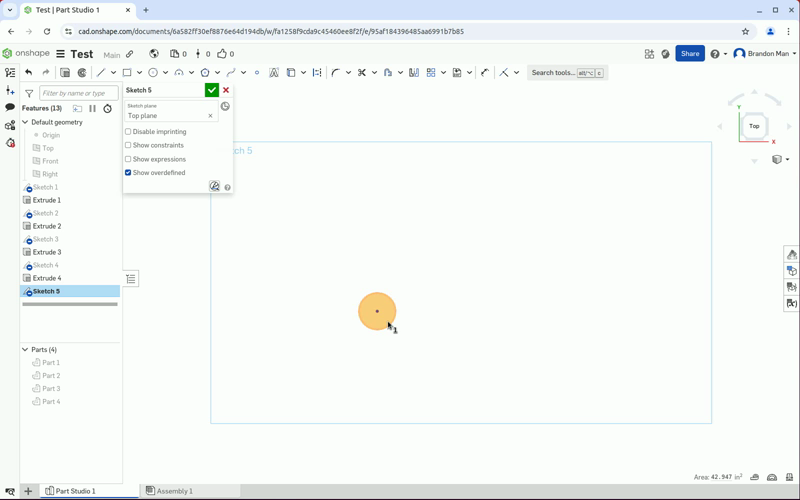
mouse_move(73, 352)
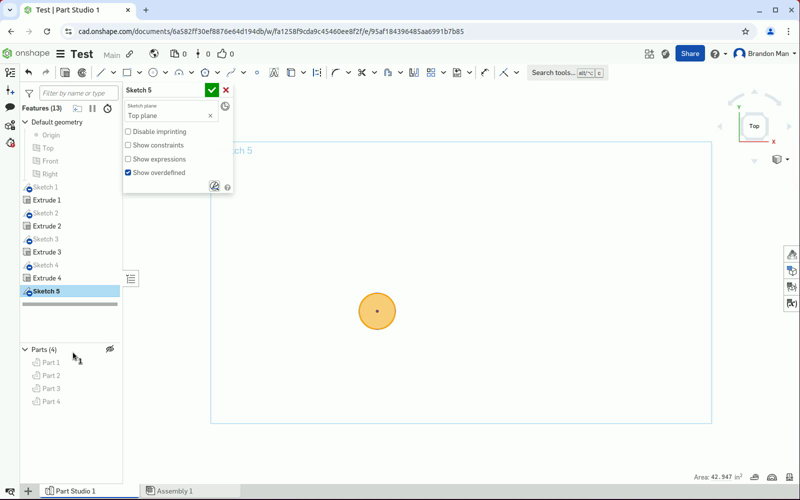
key(shift+y)
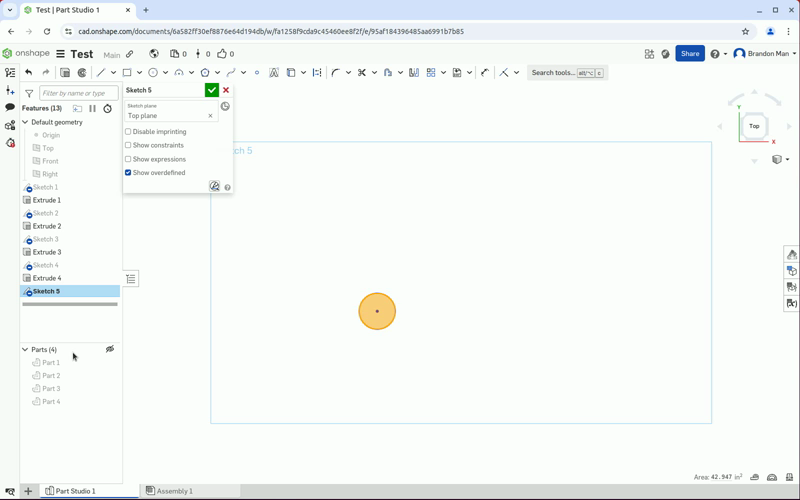
key(shift+e)
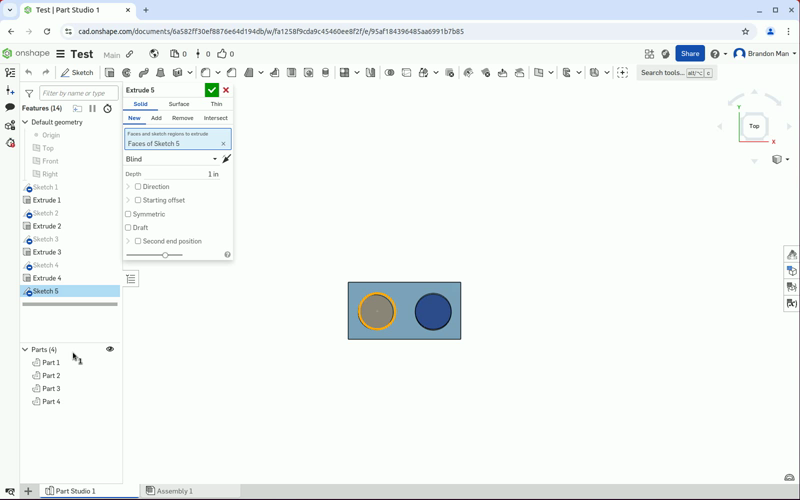
mouse_move(143, 106)
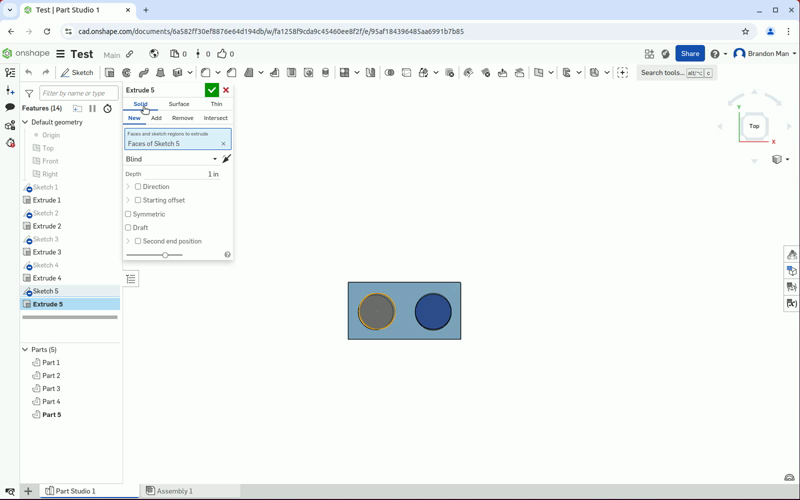
click(143, 106)
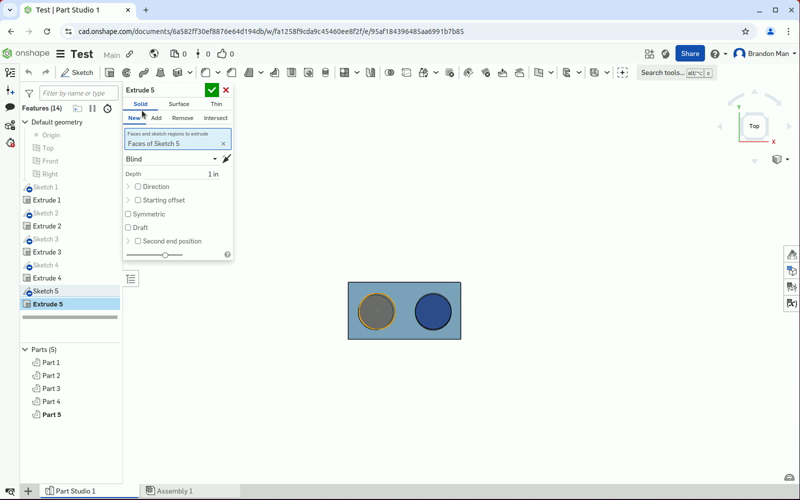
mouse_move(137, 120)
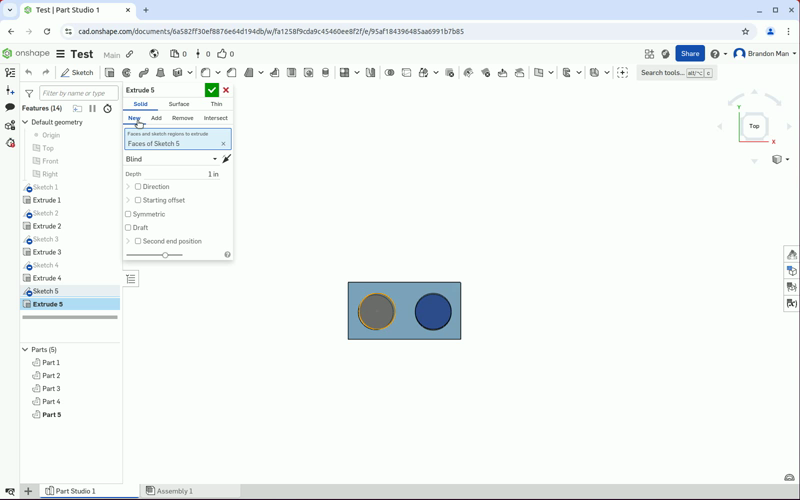
click(137, 120)
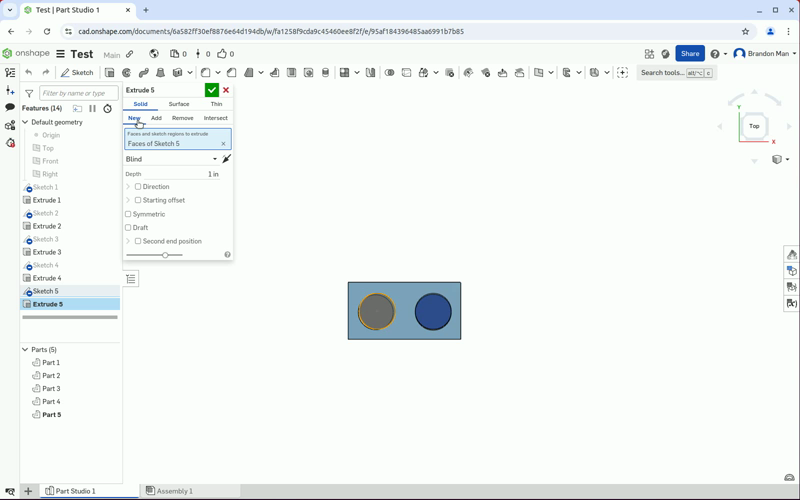
key(tab, 4)
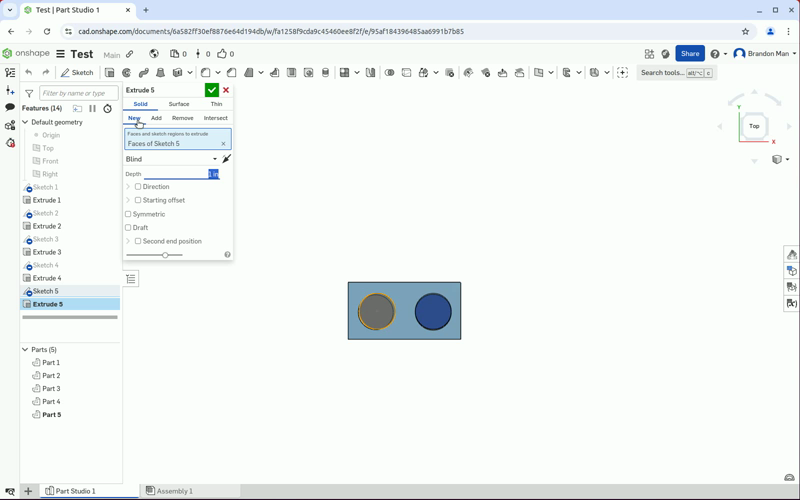
text(-4.092)
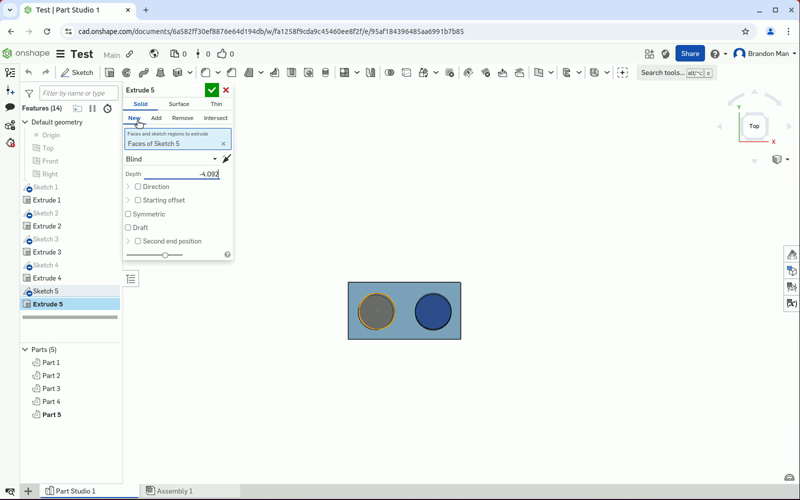
key(enter)
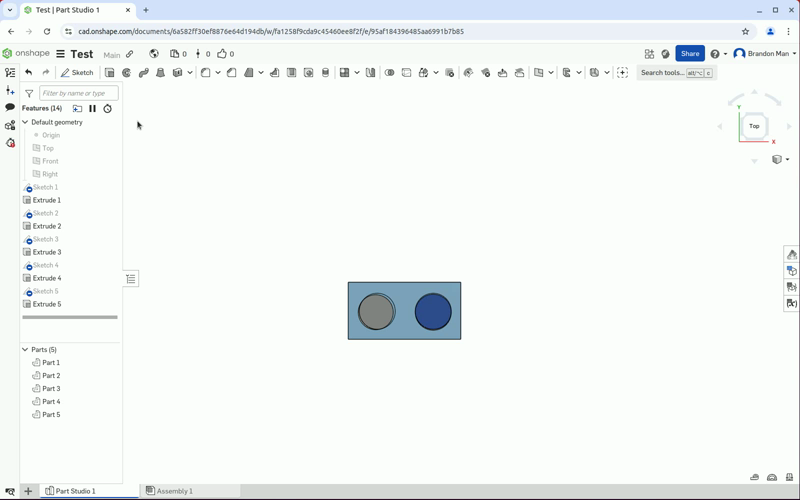
key(shift+h)
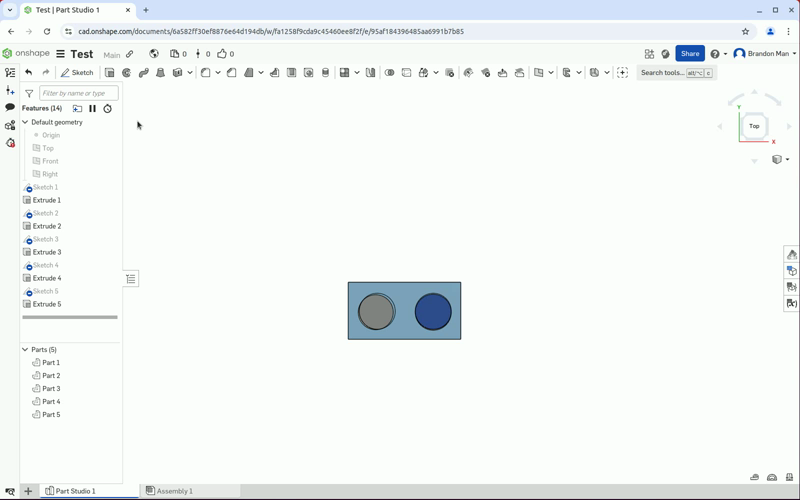
key(shift+h)
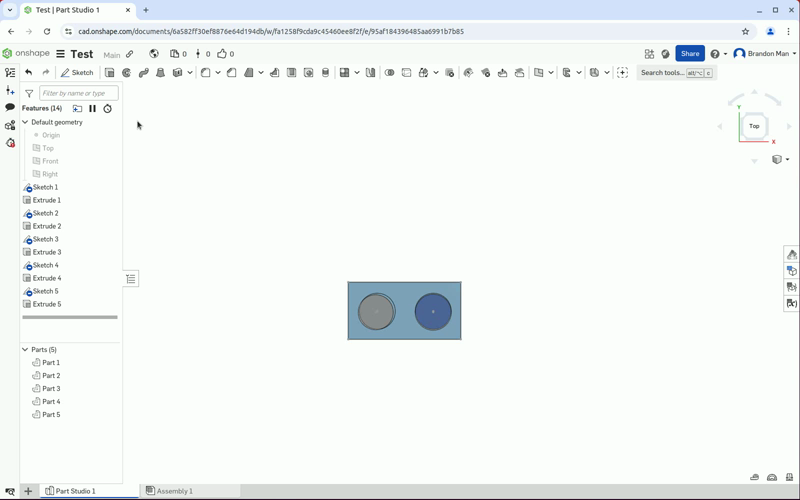
key(shift+7)
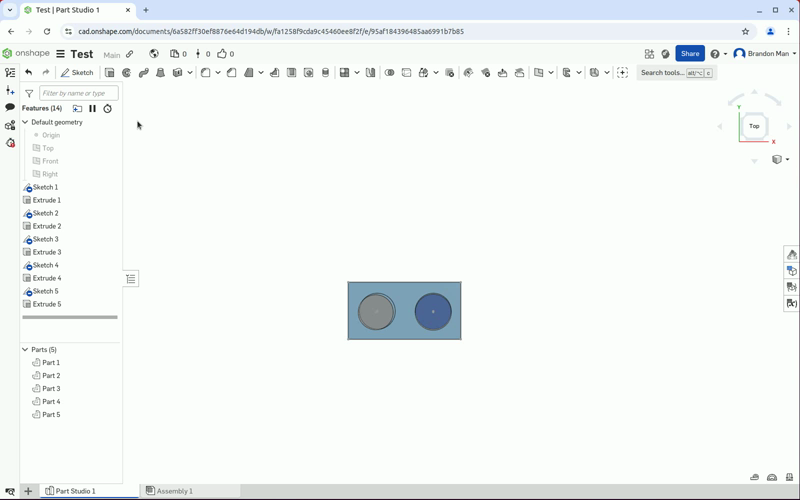
key(up, 3)
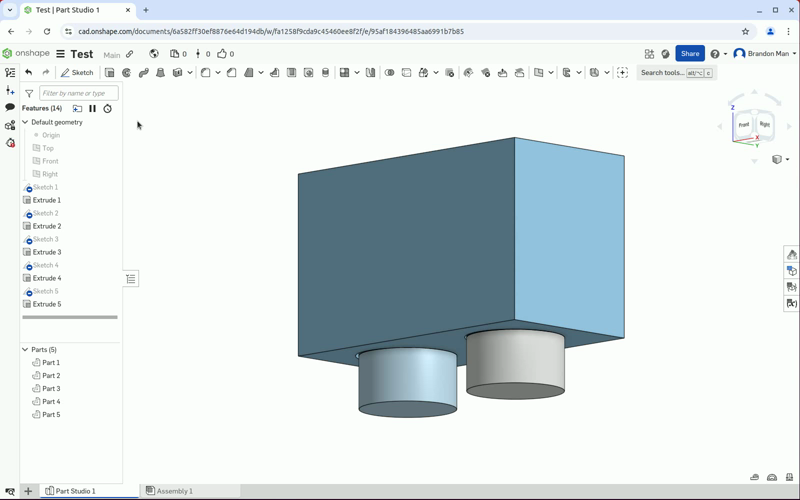
key(left, 3)
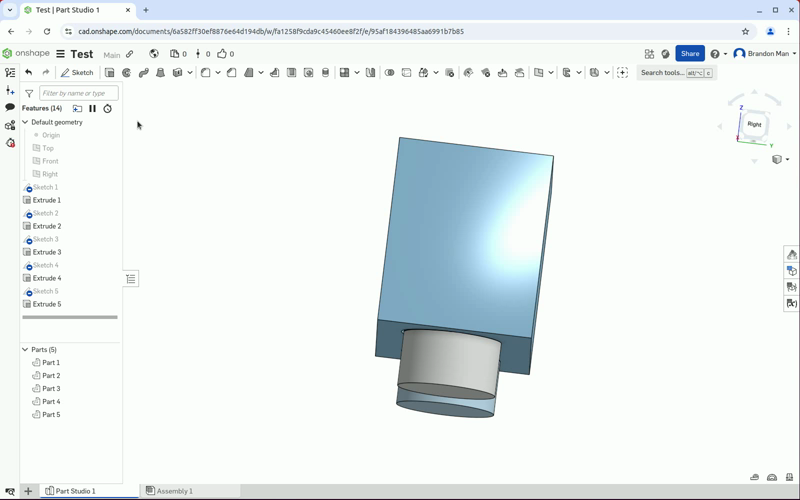
key(right, 3)
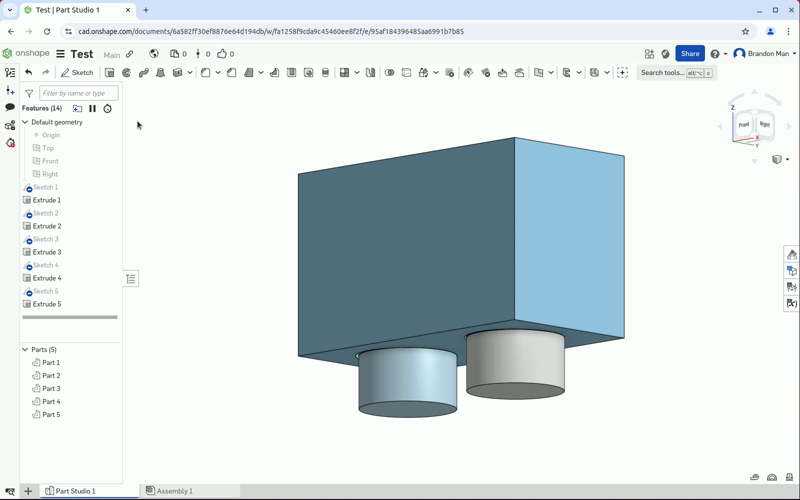
key(down, 3)
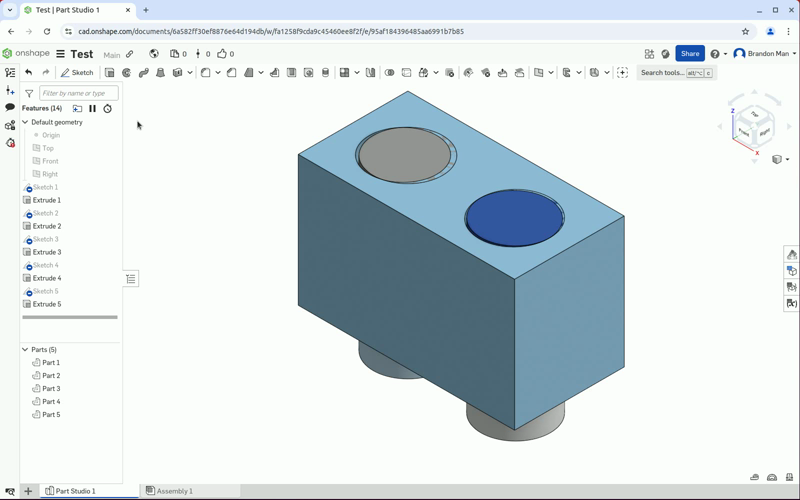
mouse_move(73, 189)
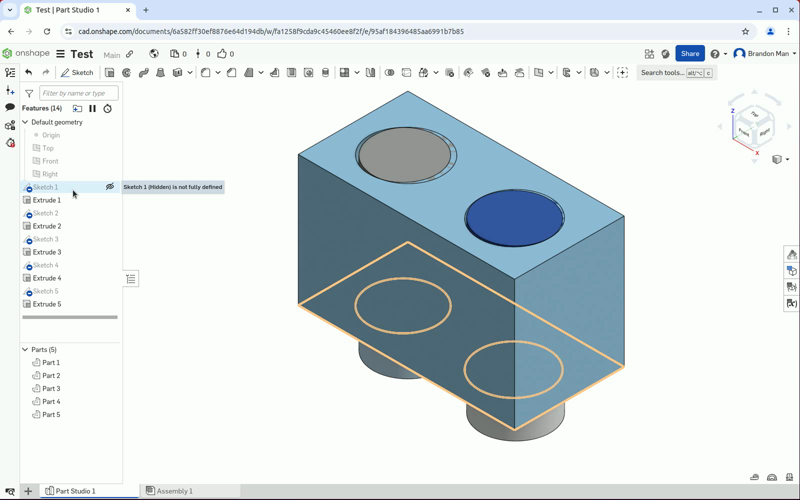
click(73, 189)